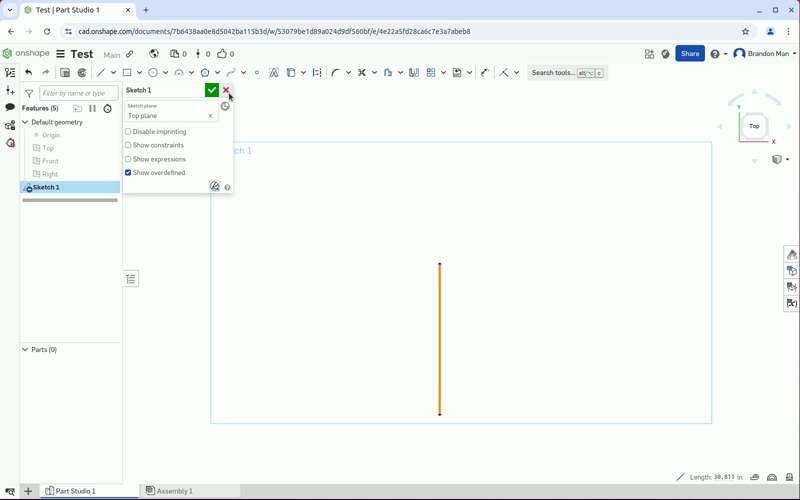
key(shift+h)
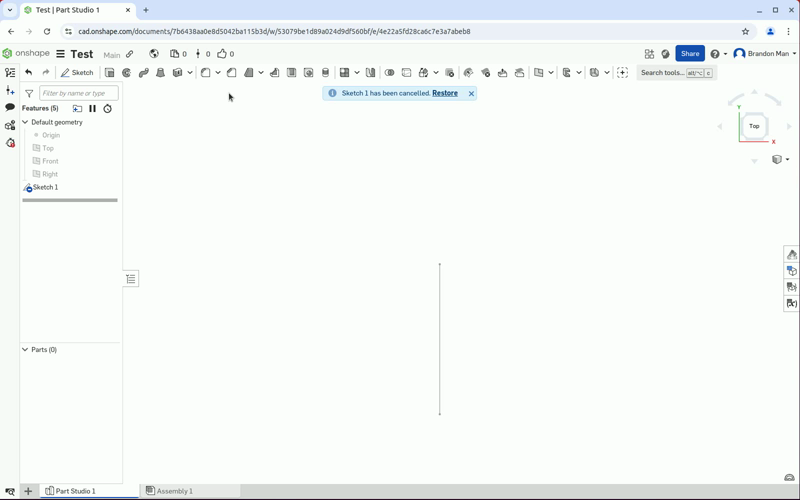
mouse_move(73, 352)
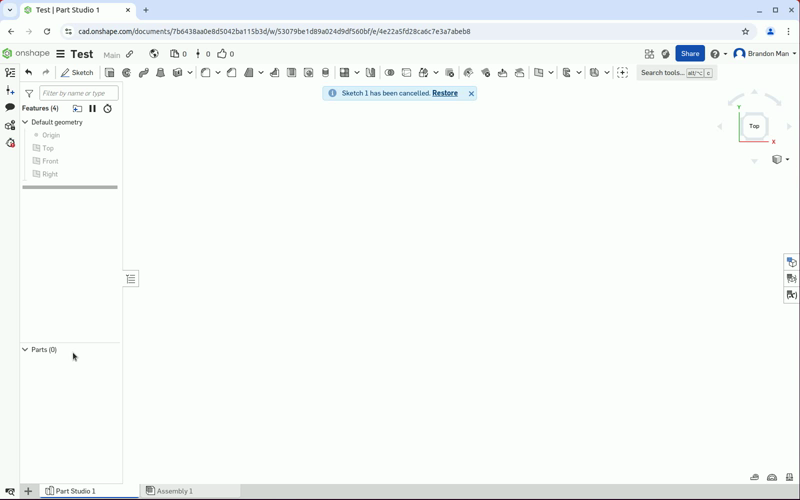
key(y)
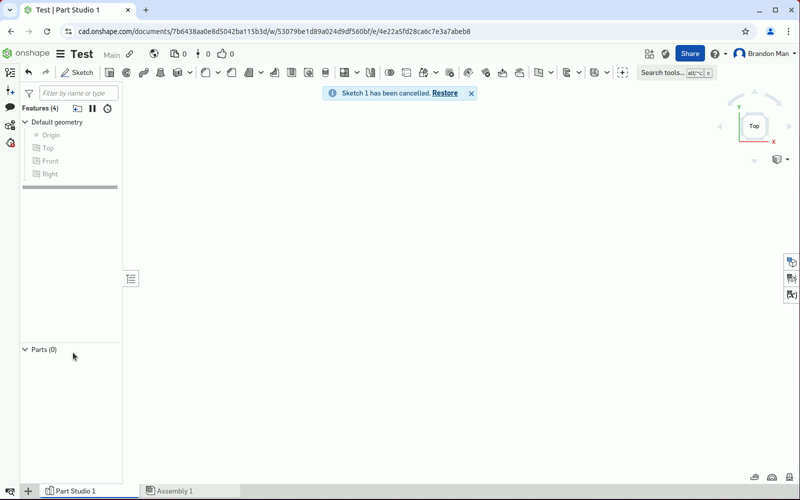
key(shift+p)
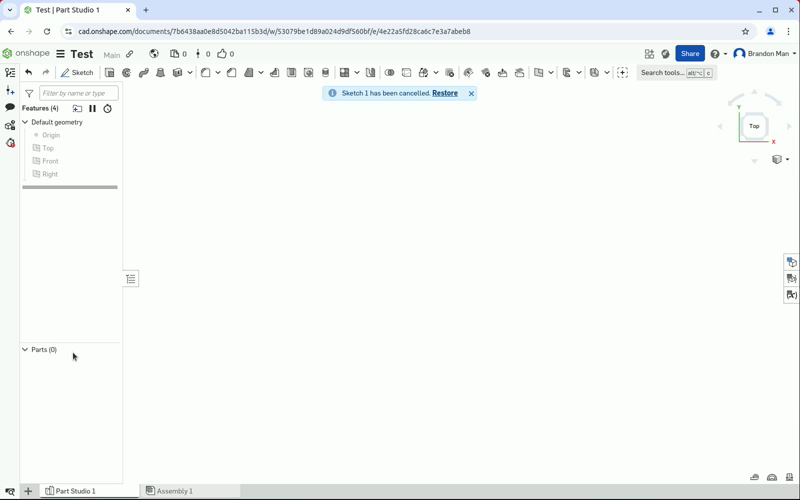
key(space)
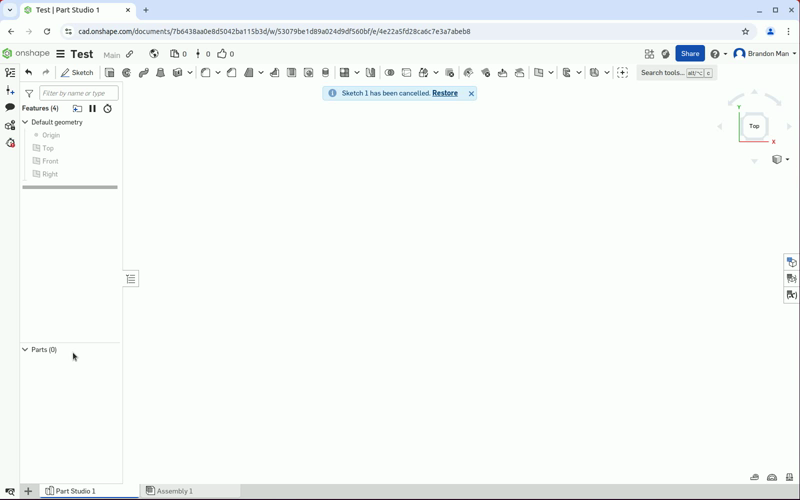
key_down(shift)
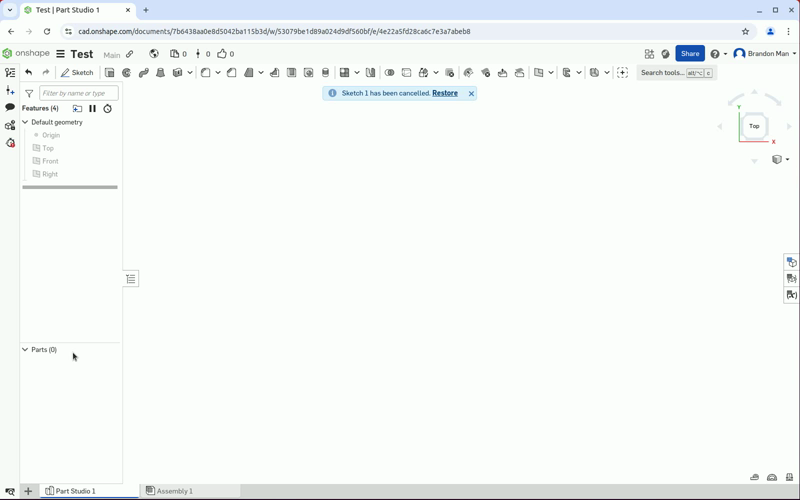
key(up)
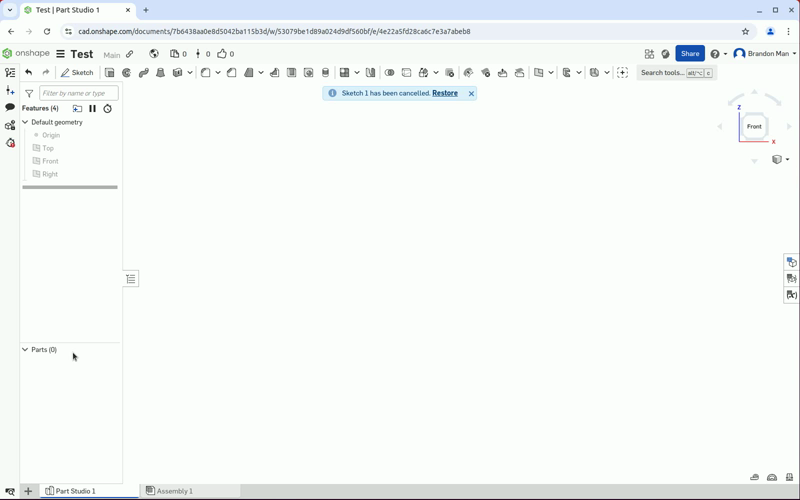
key_up(shift)
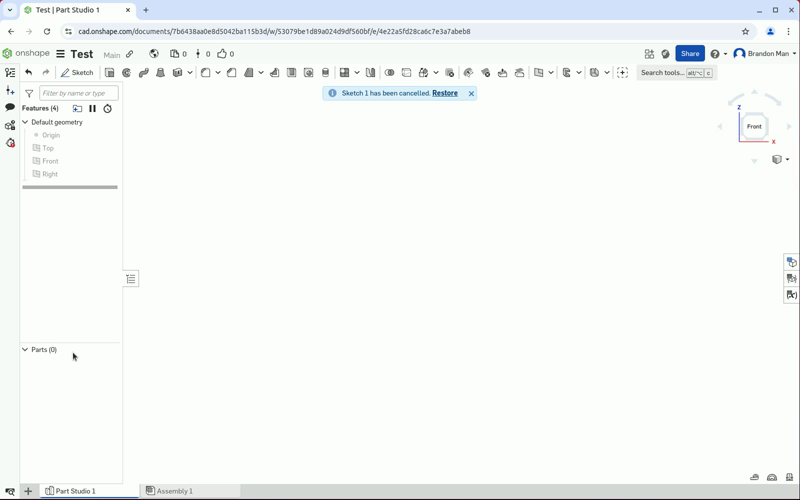
key(space)
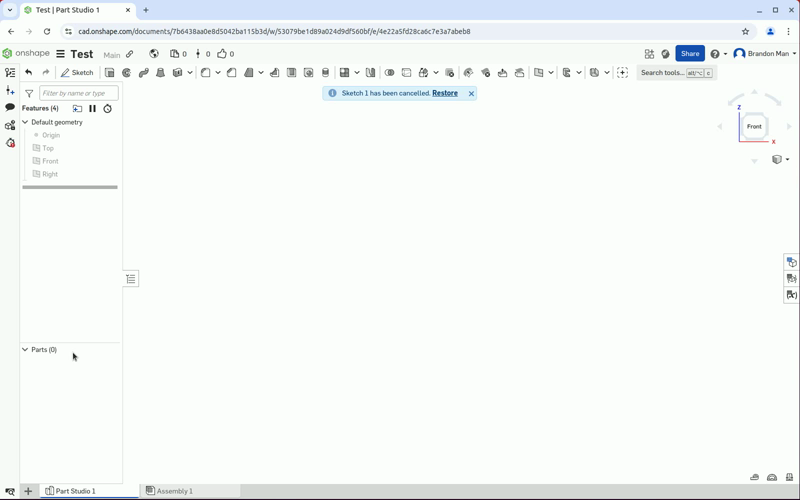
key_down(shift)
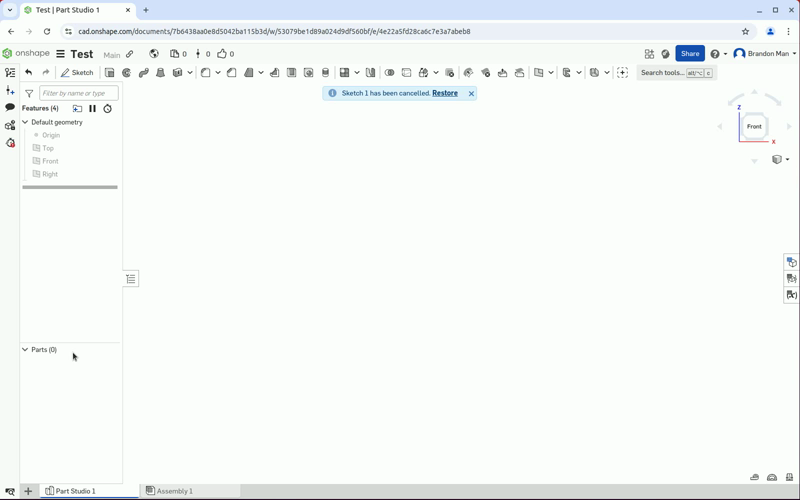
key(left)
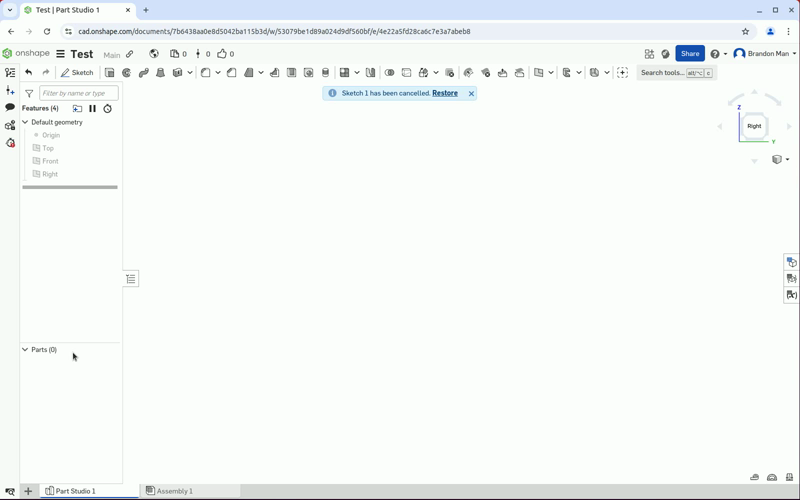
key_up(shift)
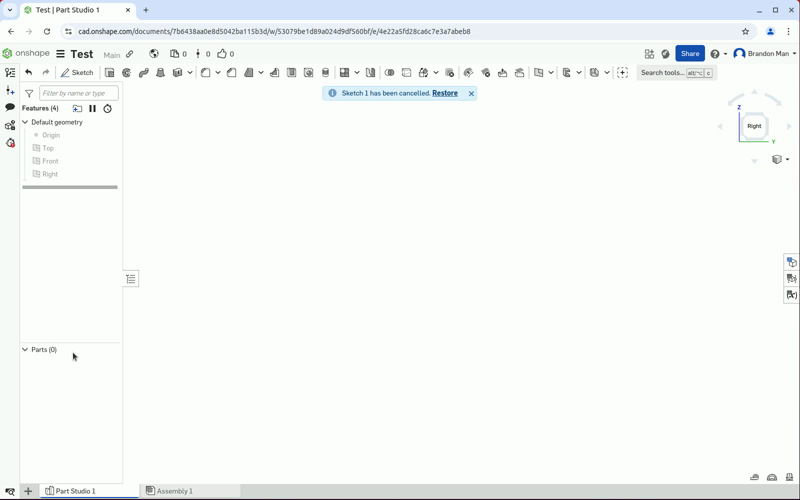
mouse_move(73, 352)
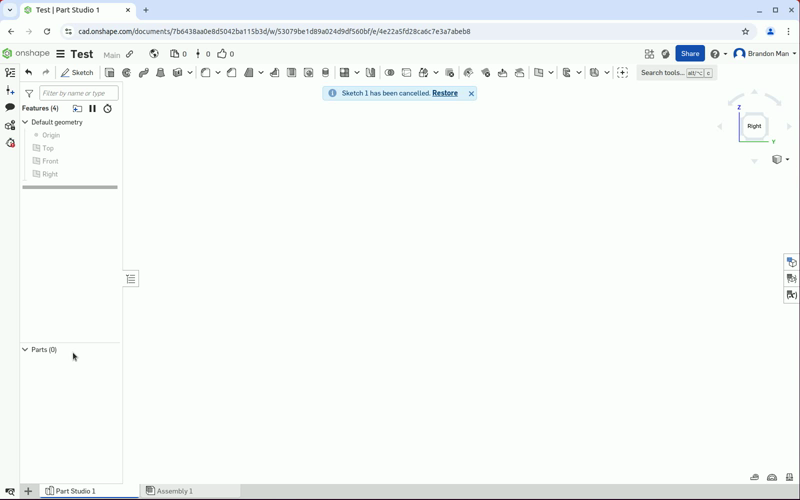
key(shift+y)
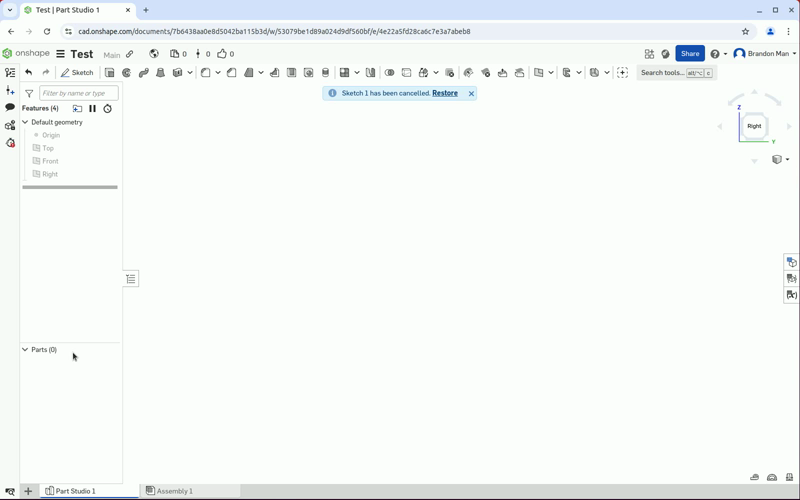
key(shift+s)
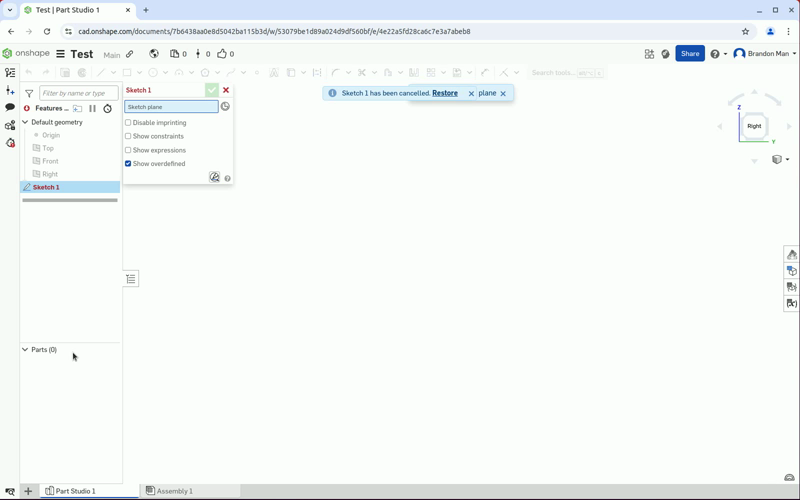
mouse_move(73, 176)
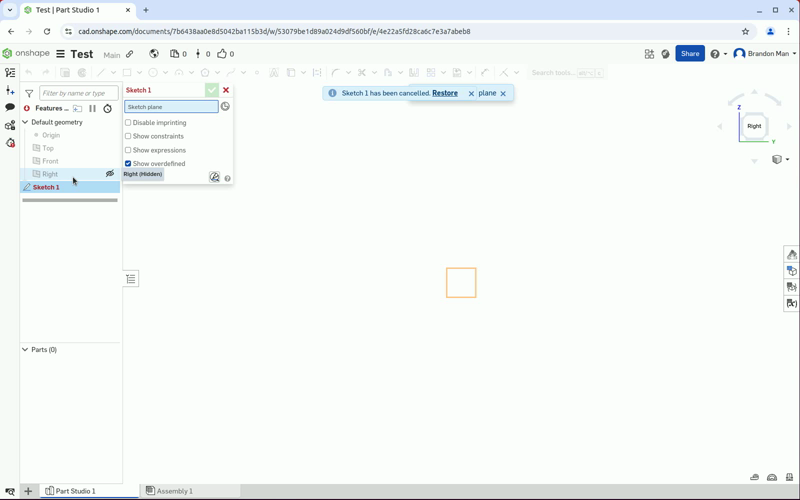
click(73, 176)
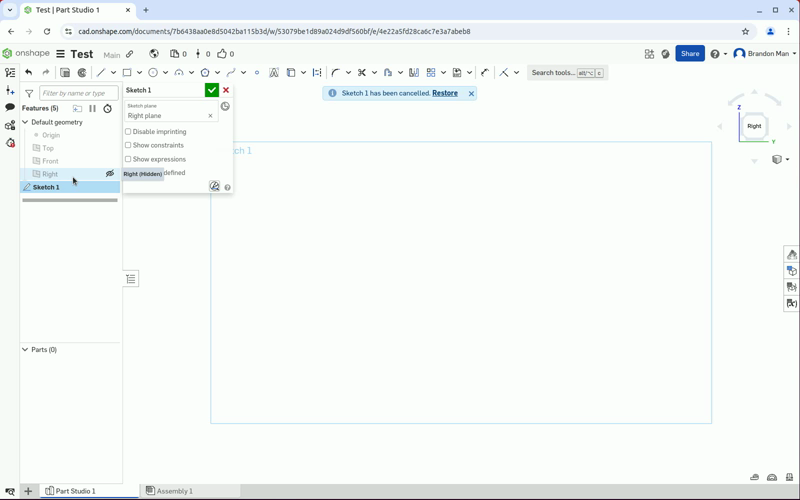
mouse_move(73, 352)
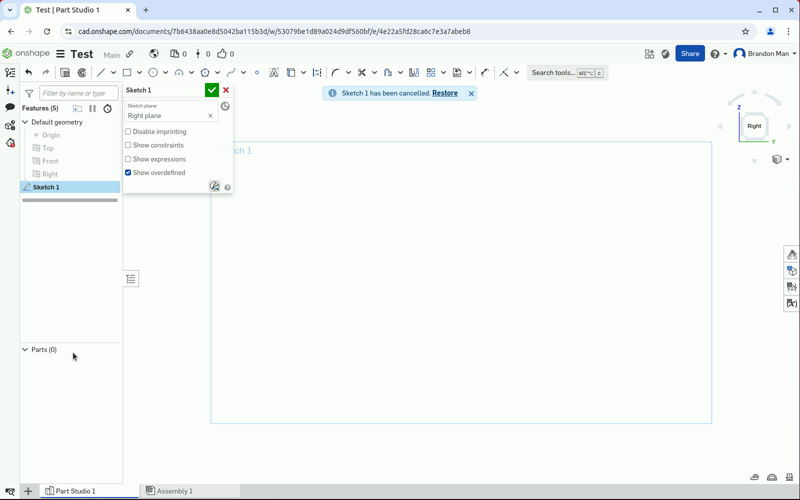
key(y)
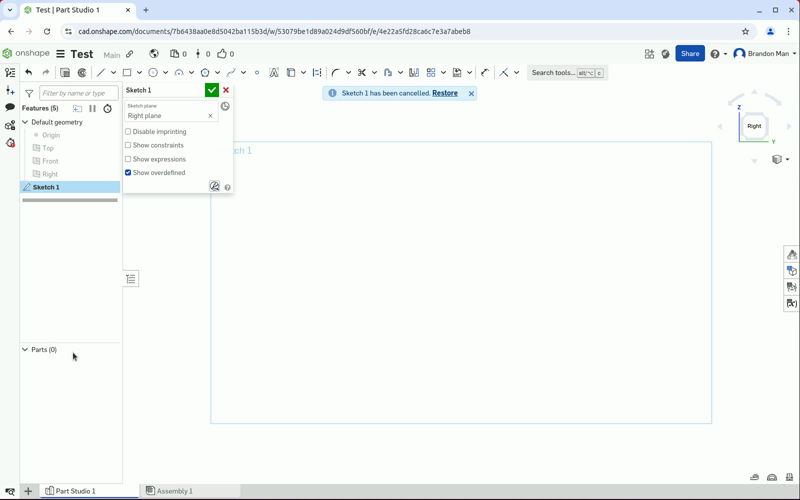
key(c)
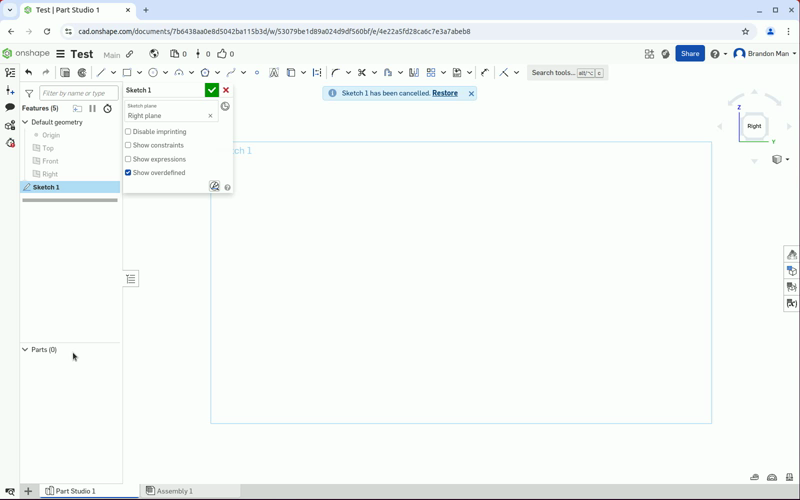
key_down(shift)
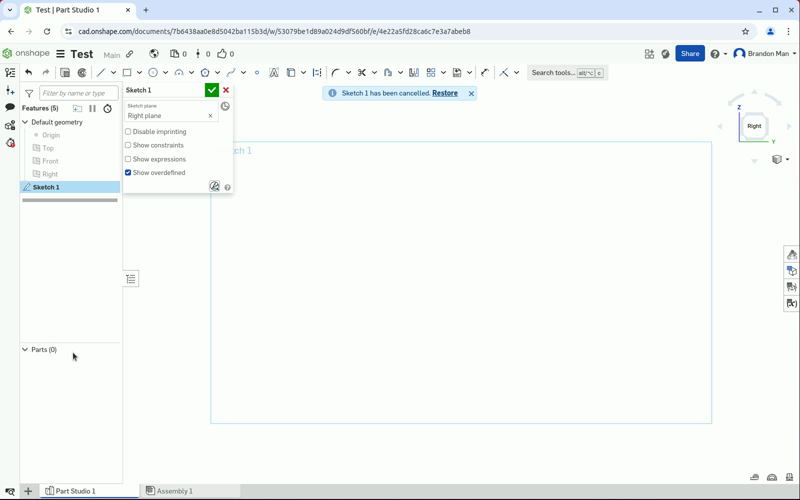
mouse_move(461, 282)
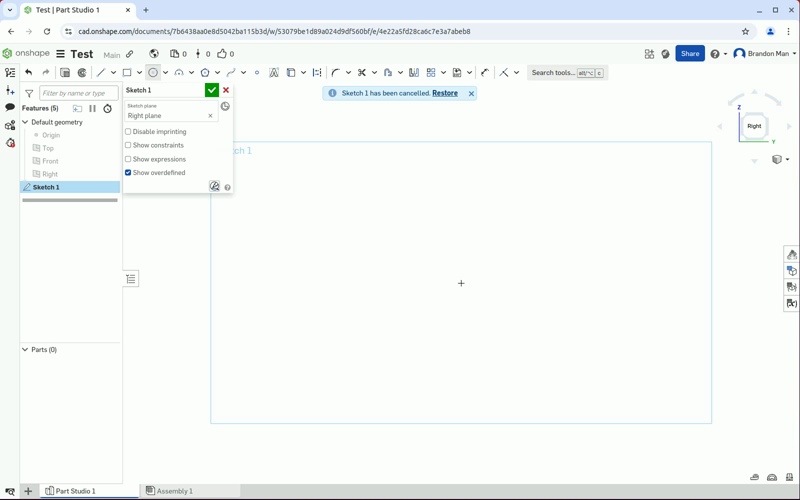
click(461, 282)
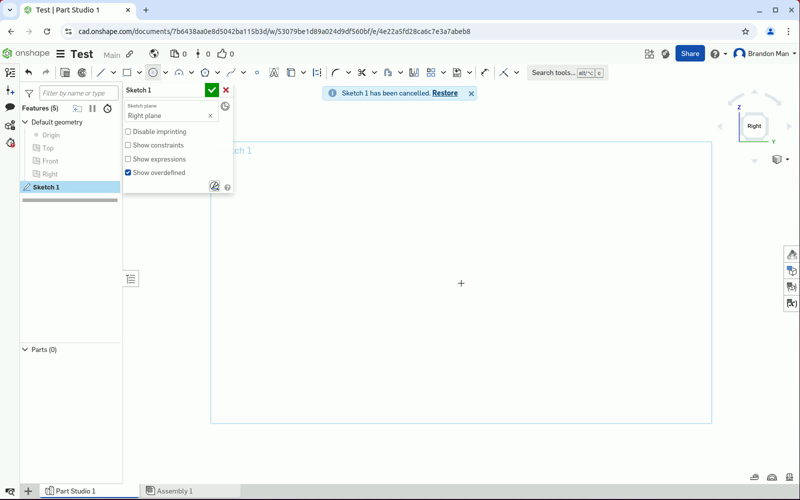
key_up(shift)
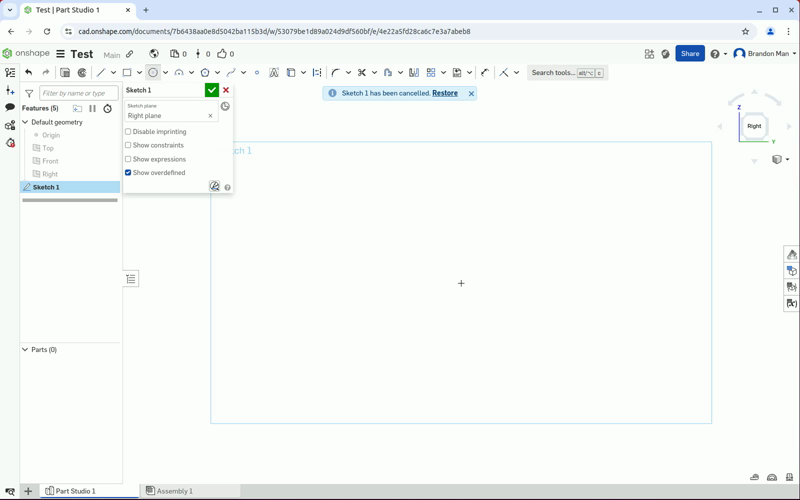
mouse_move(499, 282)
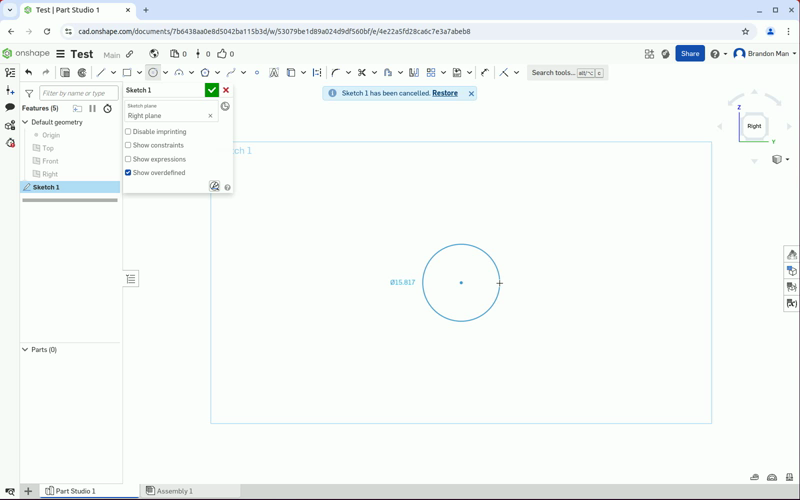
click(499, 282)
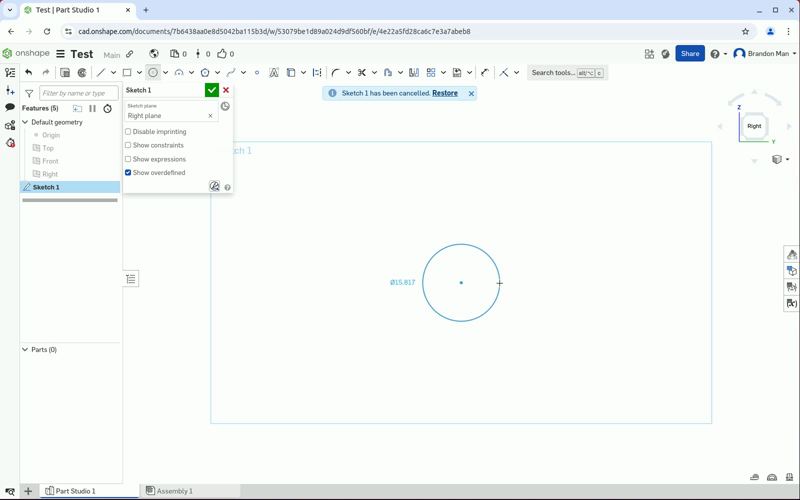
key(esc)
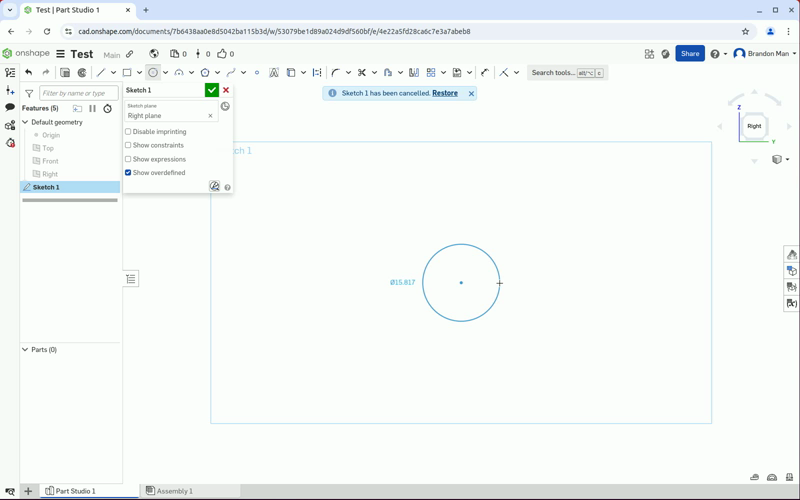
mouse_move(462, 279)
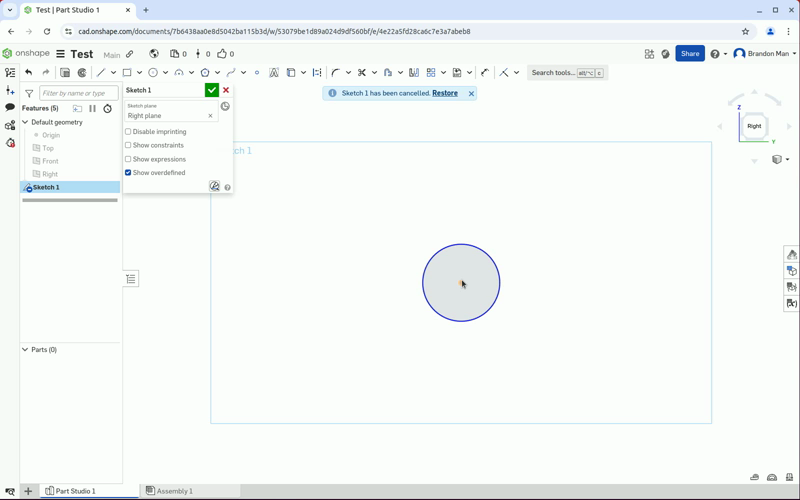
click(462, 279)
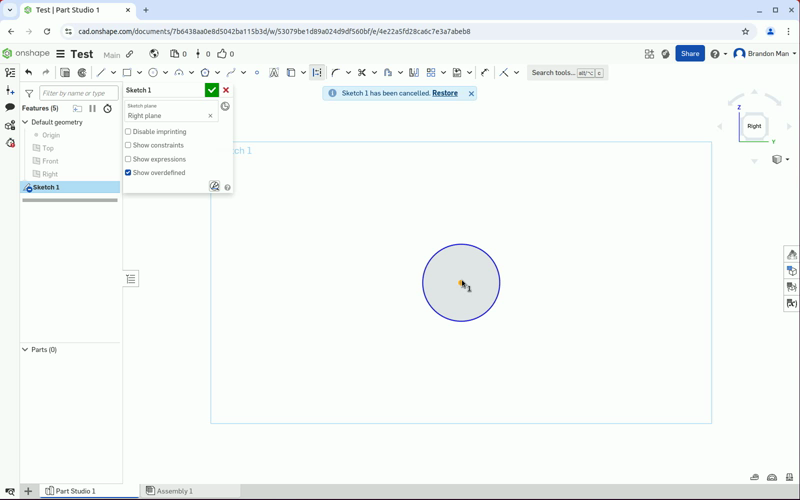
mouse_move(73, 352)
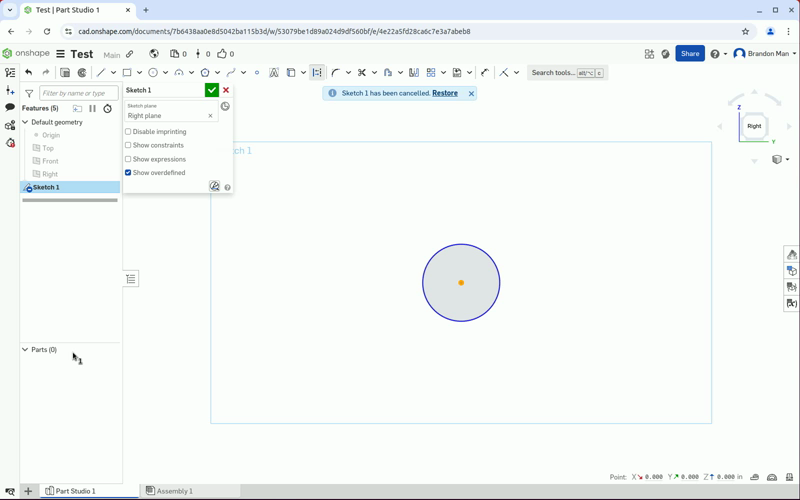
key(shift+y)
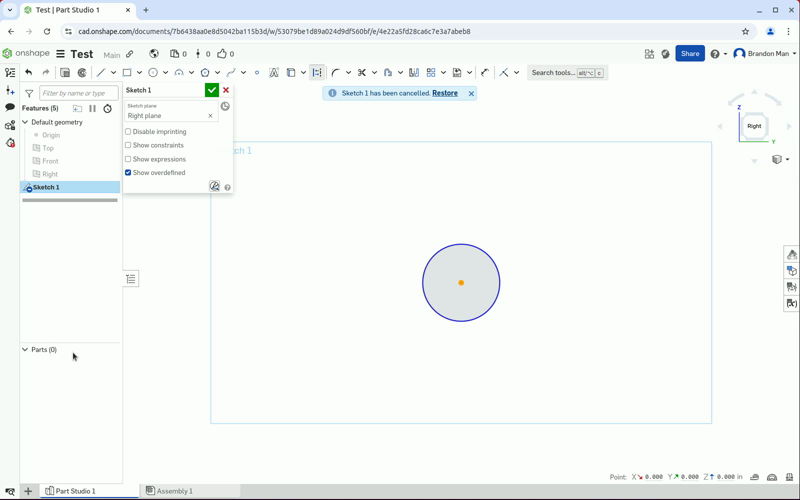
key(shift+e)
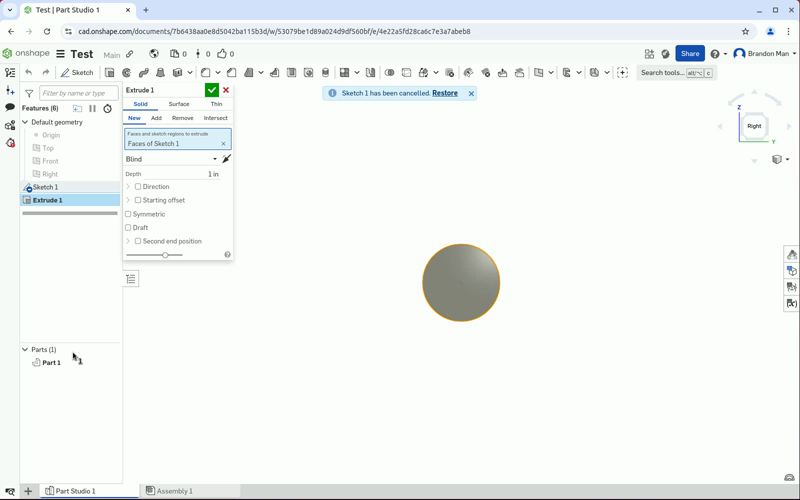
mouse_move(143, 106)
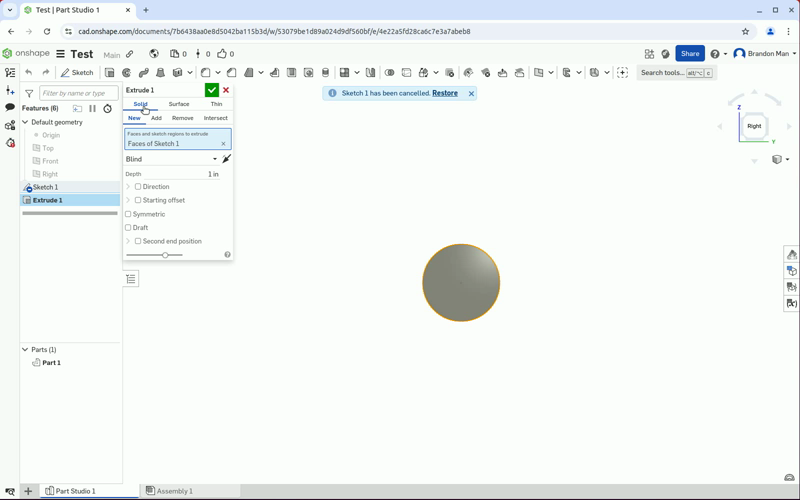
click(143, 106)
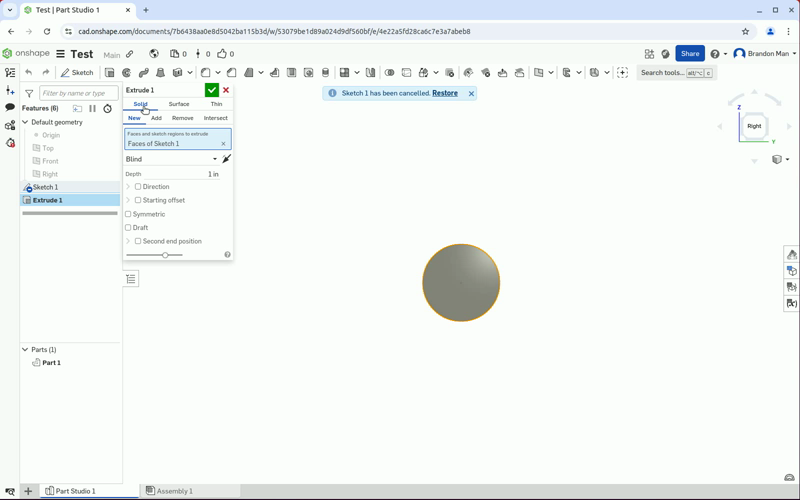
mouse_move(137, 120)
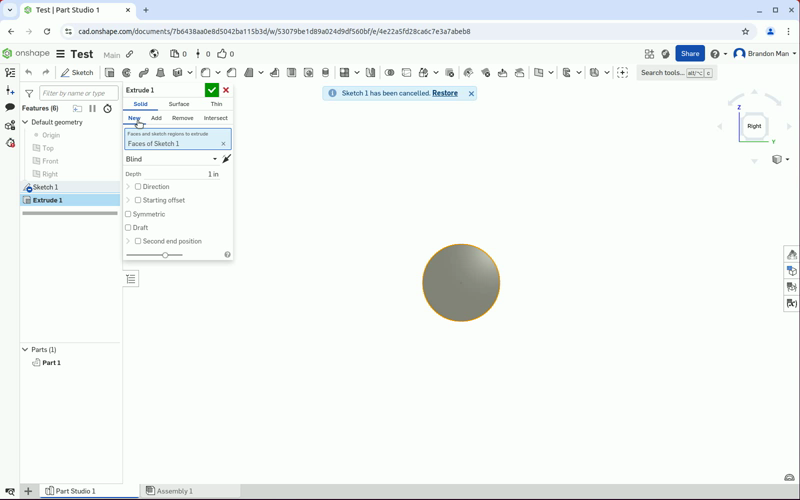
click(137, 120)
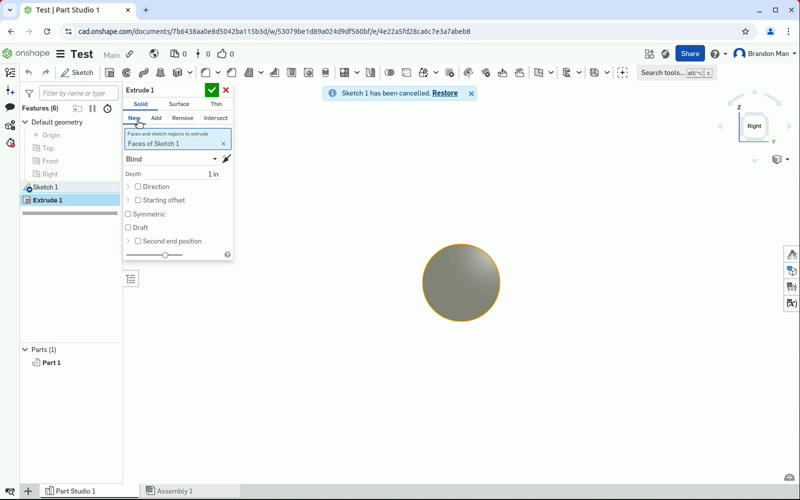
key(tab, 4)
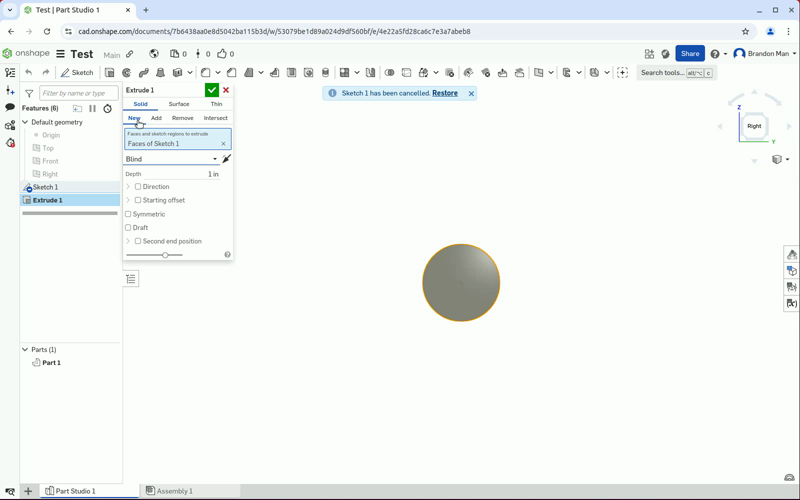
text(11.554)
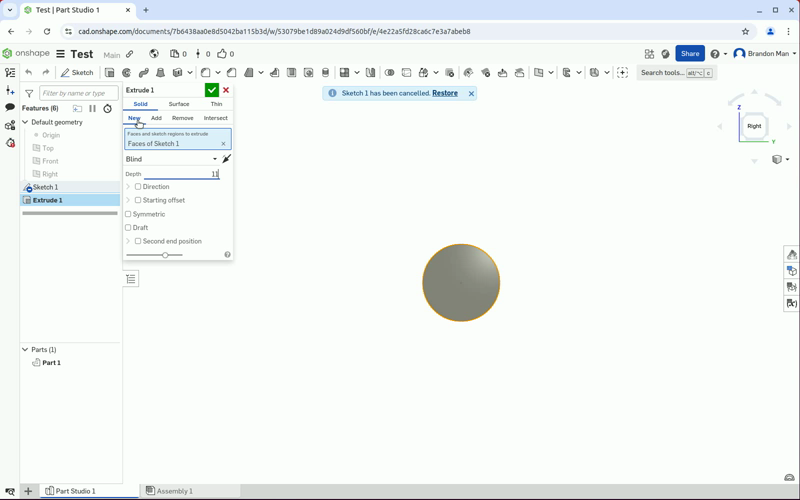
key(enter)
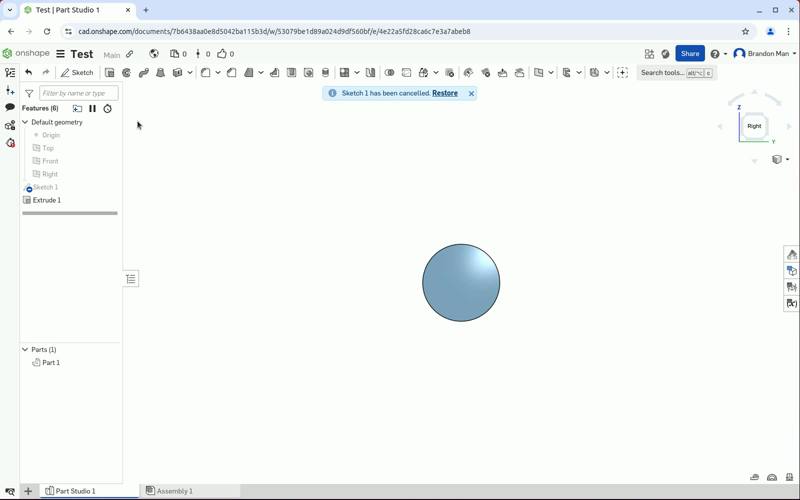
key(shift+h)
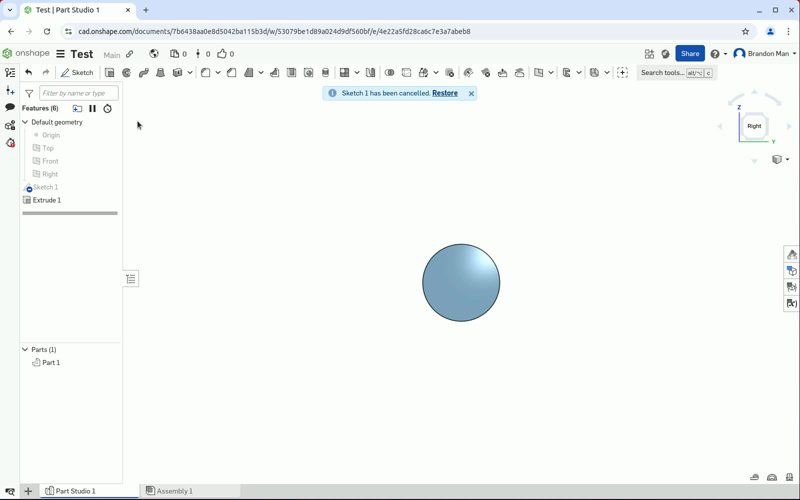
key(shift+h)
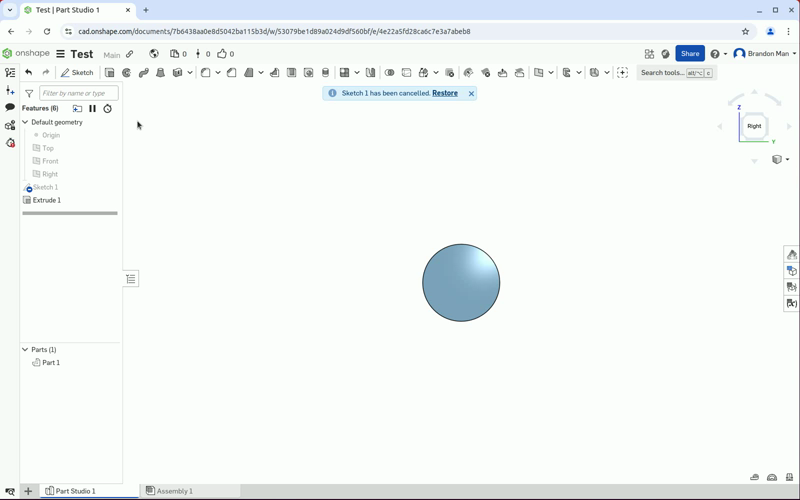
mouse_move(73, 189)
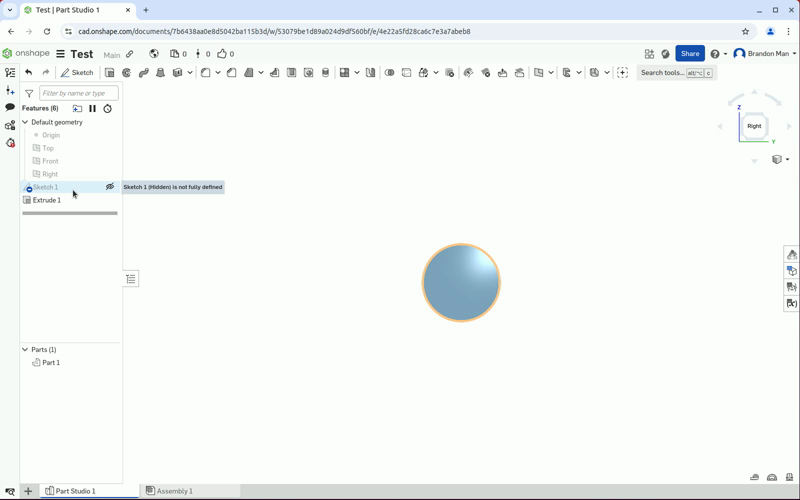
click(73, 189)
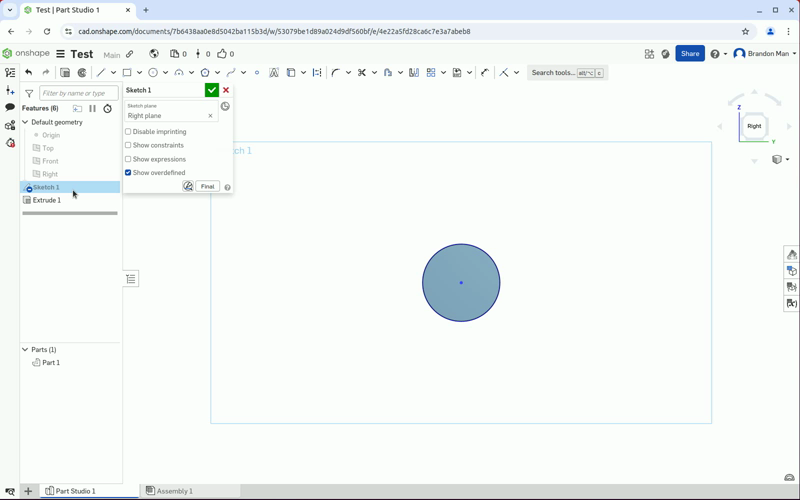
mouse_move(229, 92)
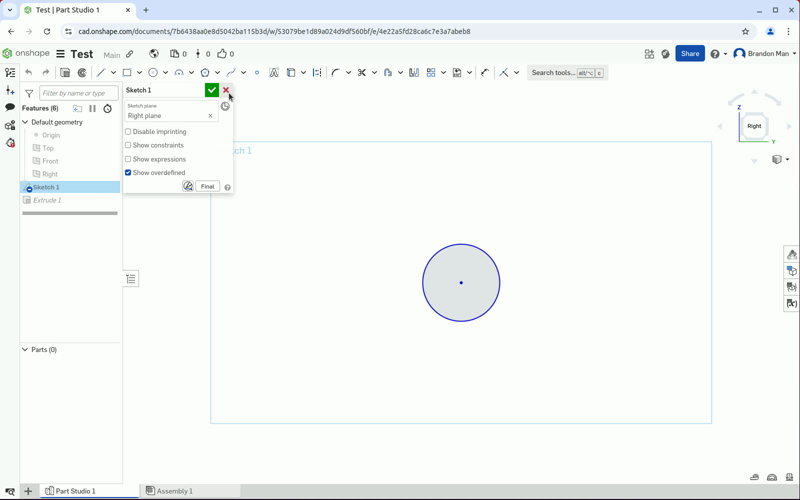
click(229, 92)
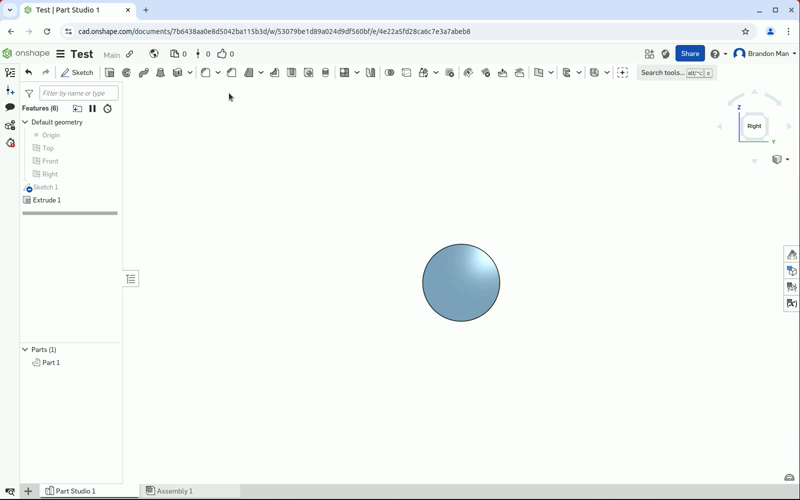
mouse_move(541, 75)
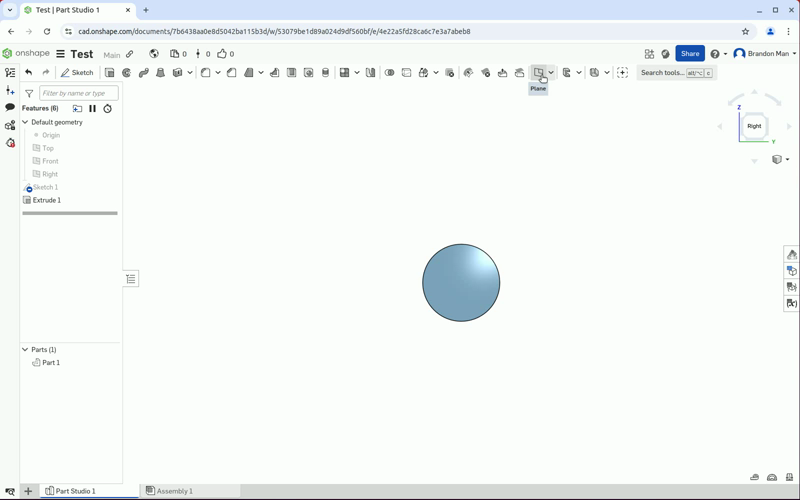
click(541, 75)
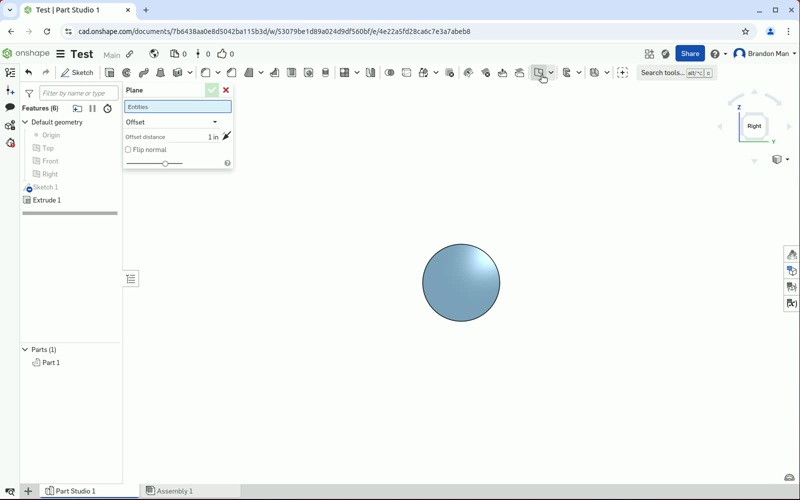
mouse_move(73, 176)
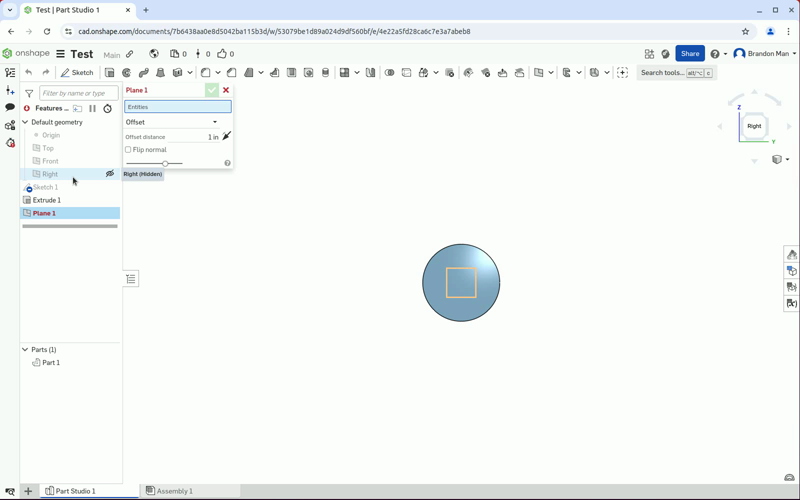
click(73, 176)
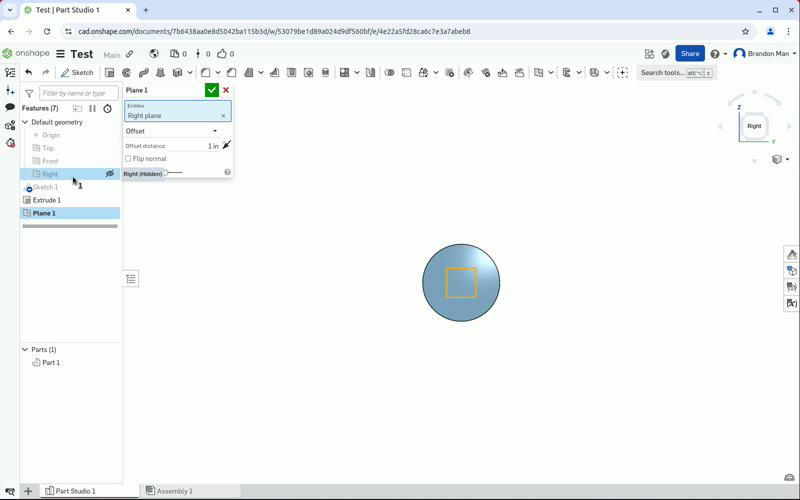
key(tab, 2)
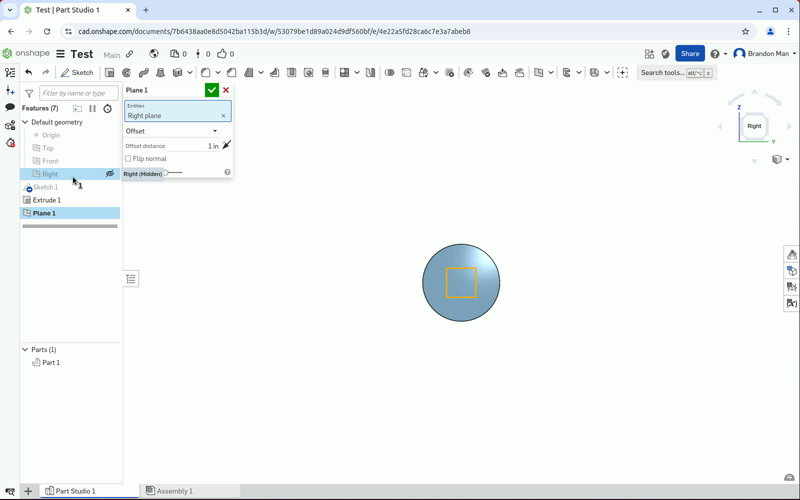
text(11.554)
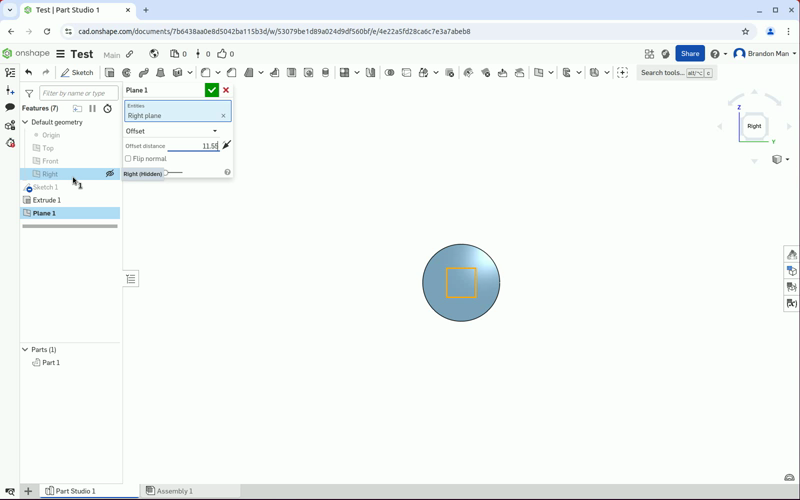
key(enter, 2)
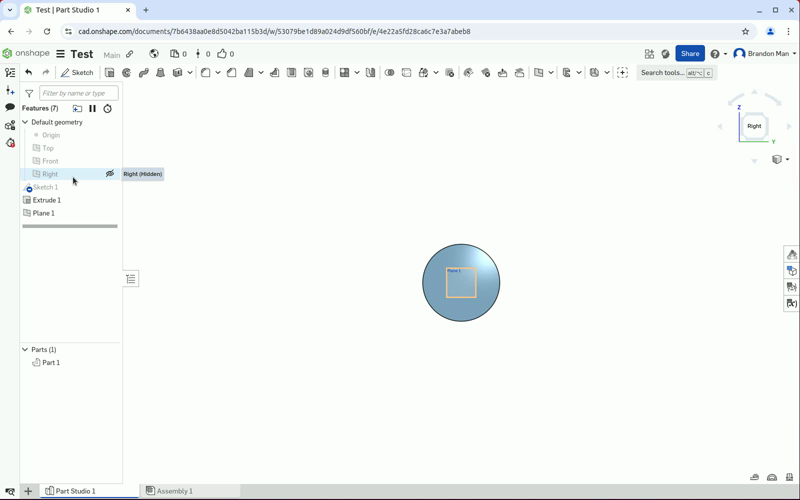
key(shift+s)
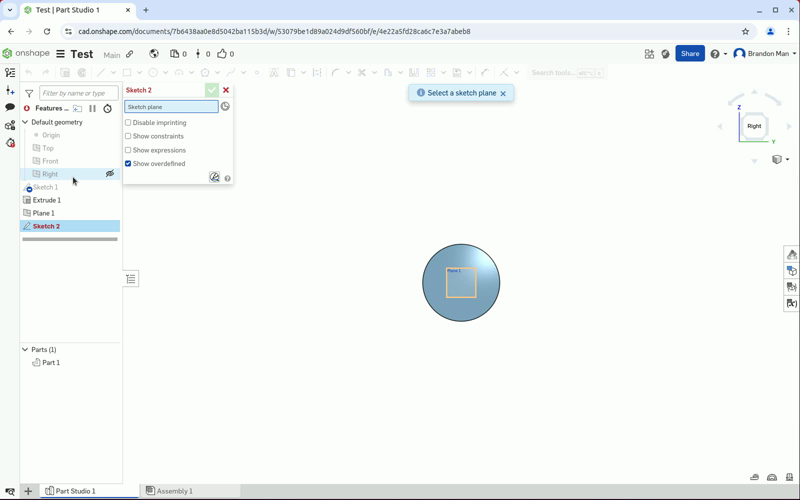
mouse_move(73, 215)
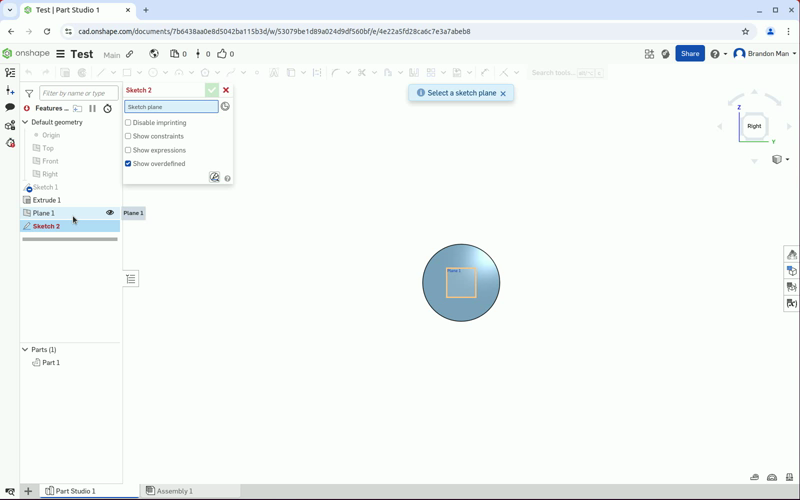
click(73, 215)
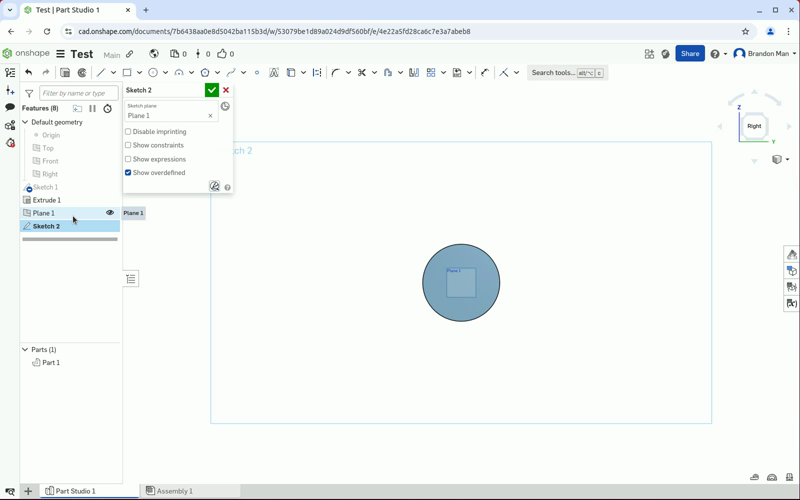
mouse_move(73, 352)
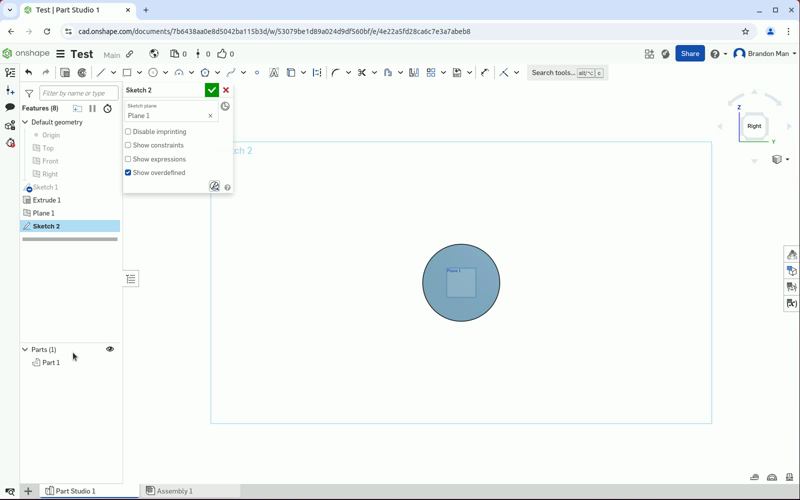
key(y)
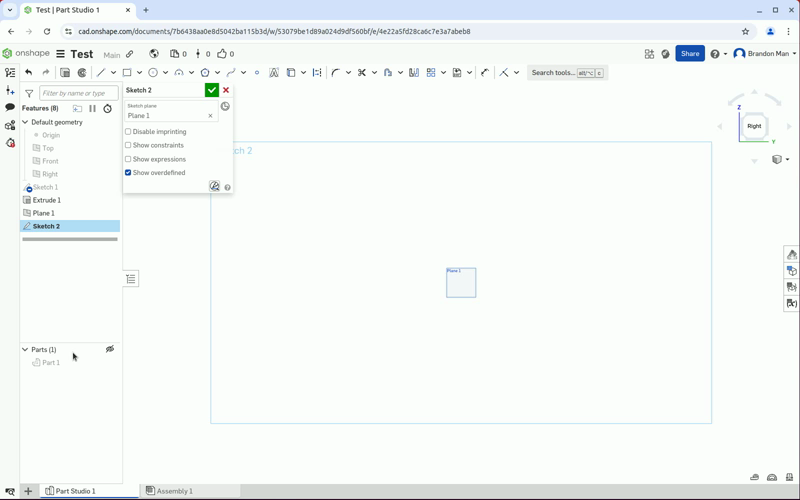
key(c)
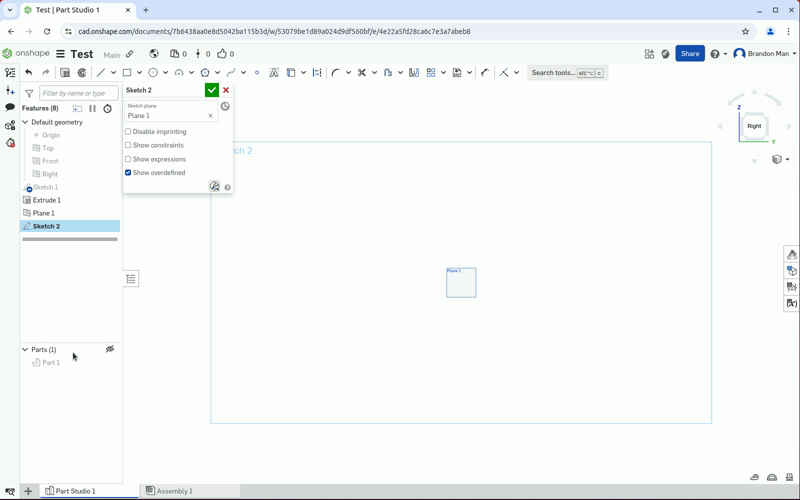
key_down(shift)
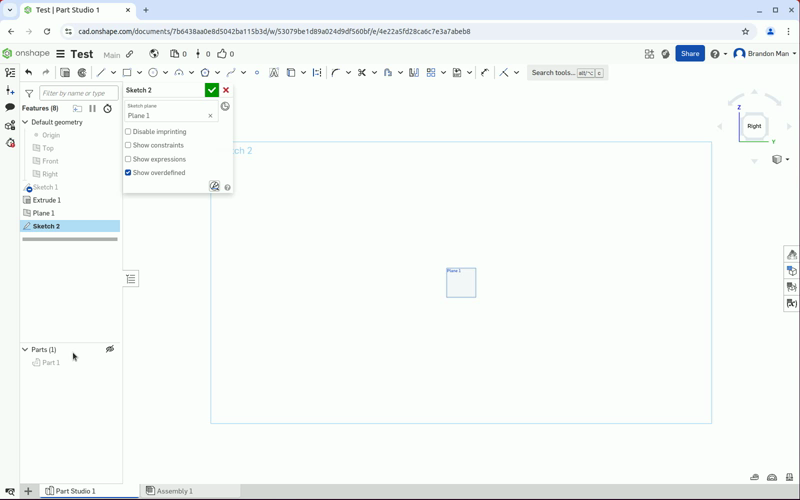
mouse_move(484, 295)
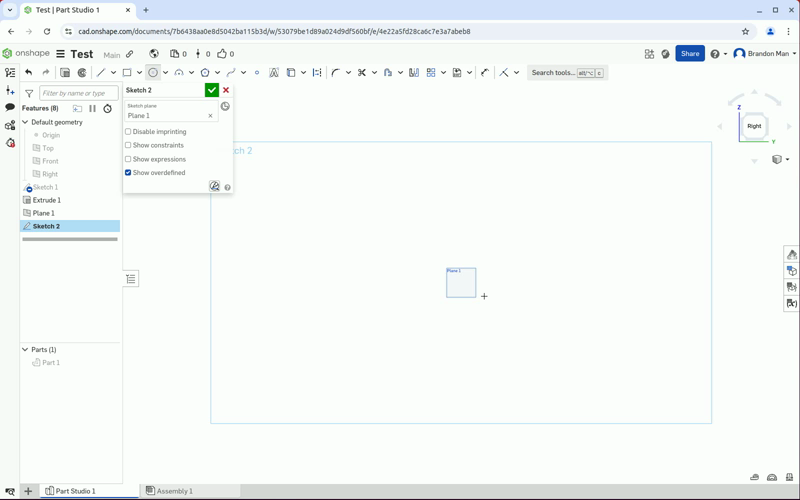
click(484, 295)
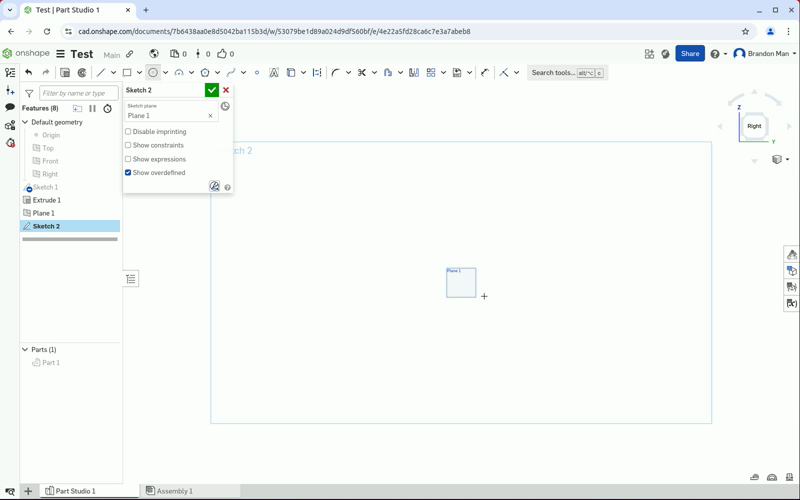
key_up(shift)
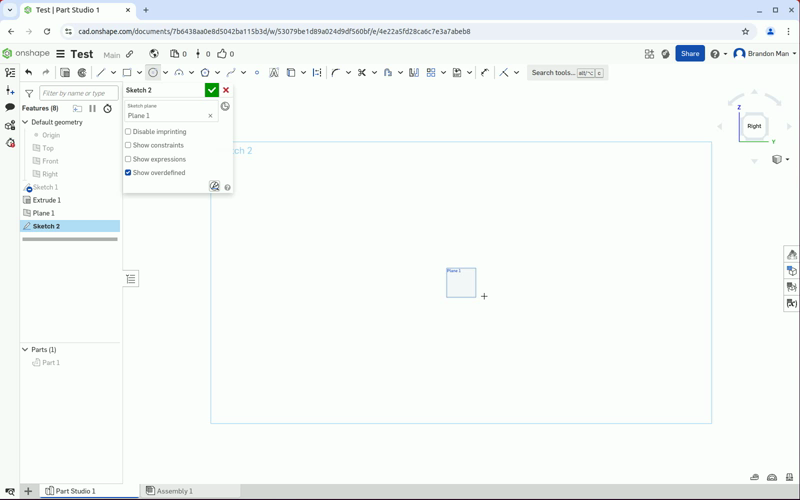
mouse_move(492, 295)
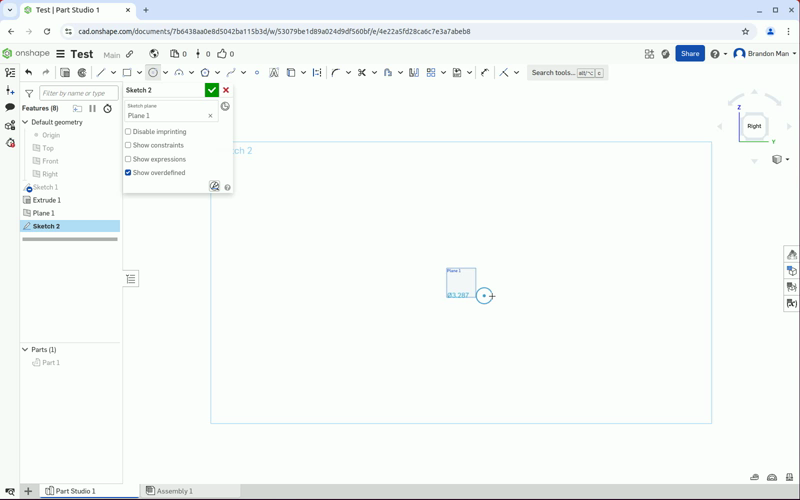
click(492, 295)
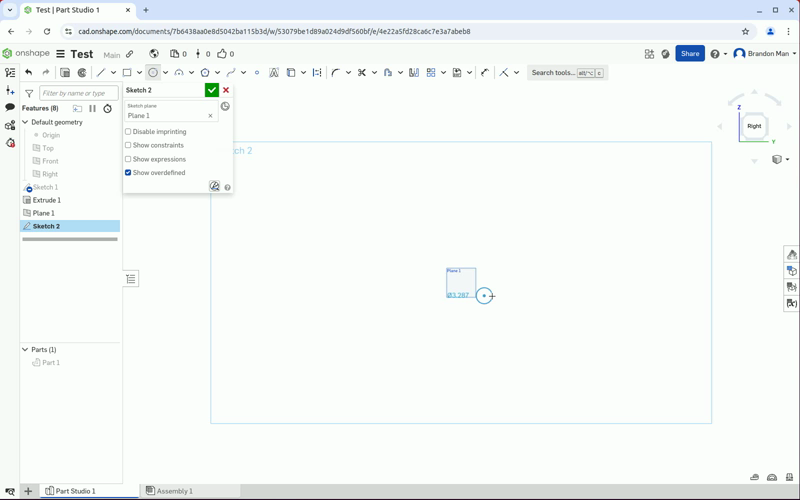
key(esc)
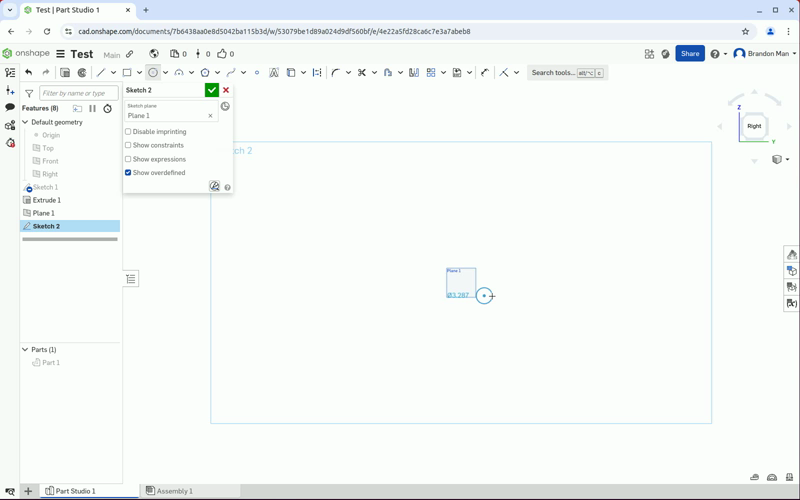
mouse_move(482, 293)
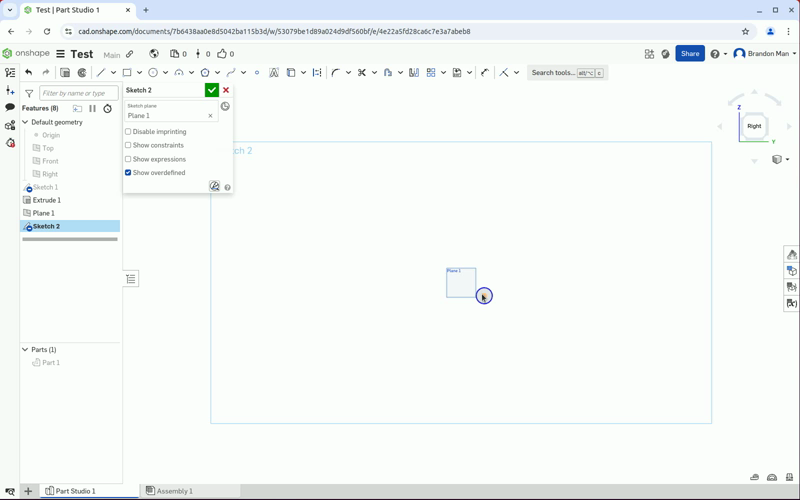
scroll(6)
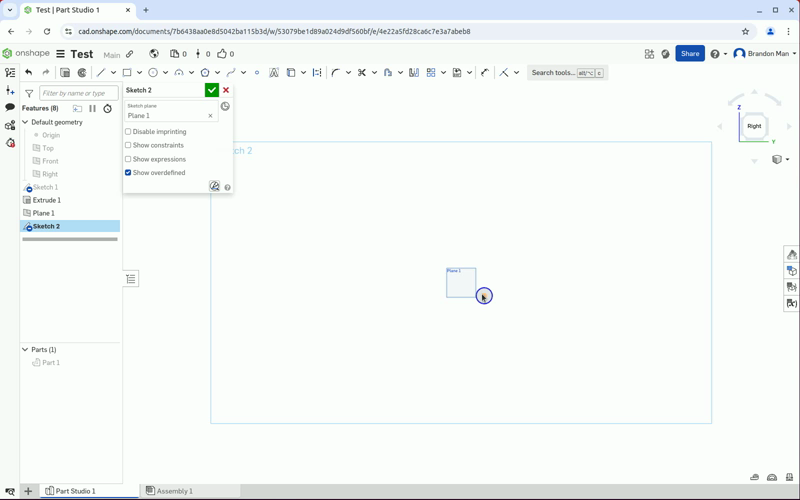
scroll(6)
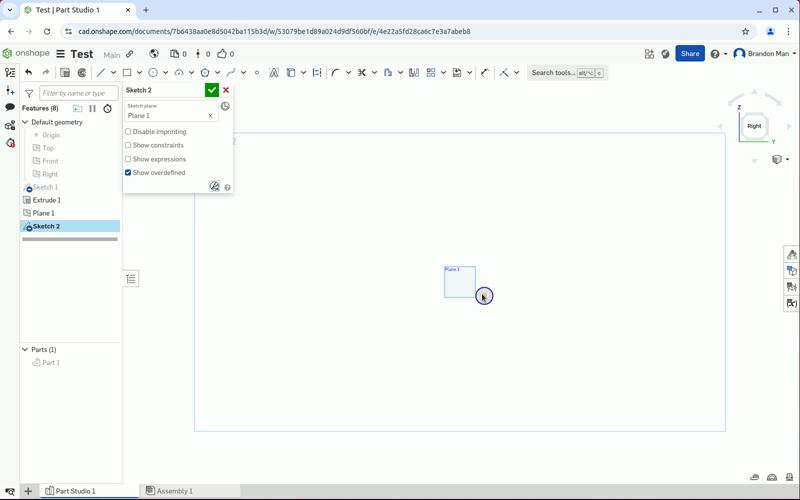
scroll(6)
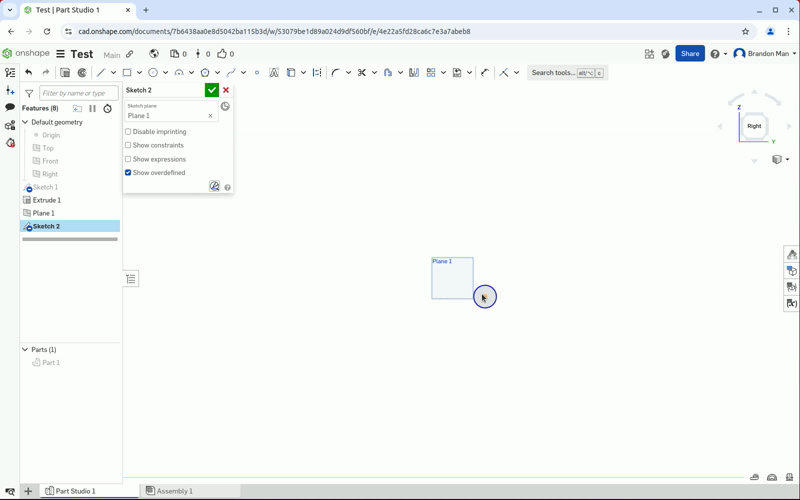
scroll(6)
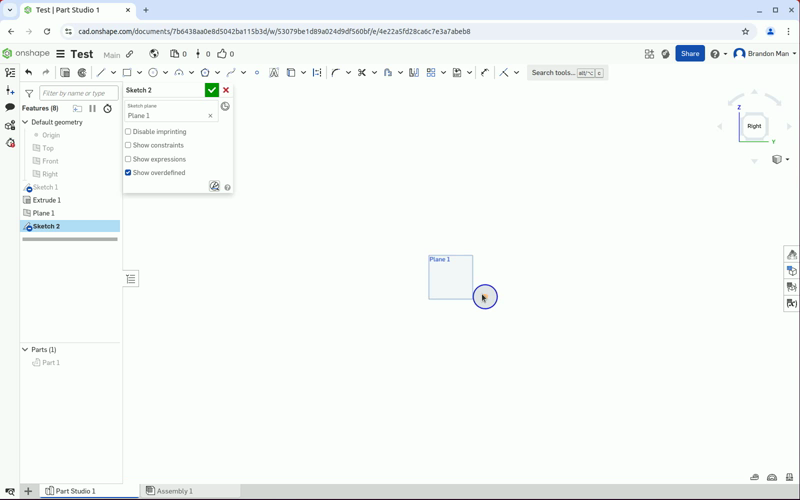
scroll(6)
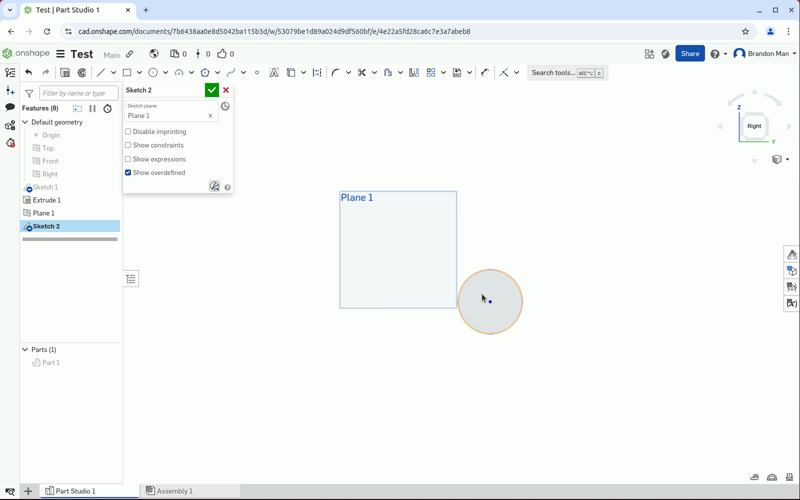
scroll(6)
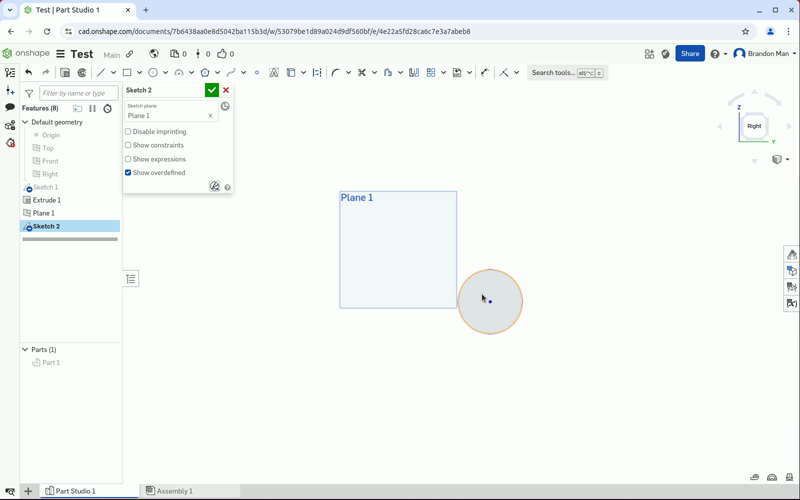
scroll(6)
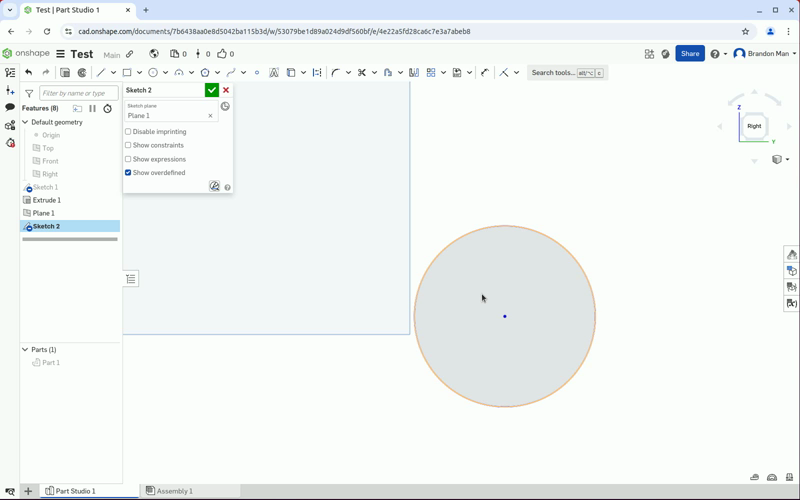
click(482, 293)
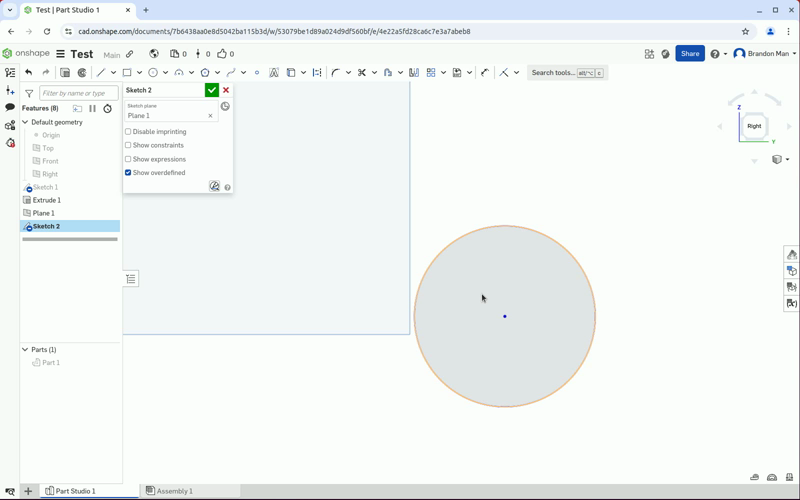
scroll(-6)
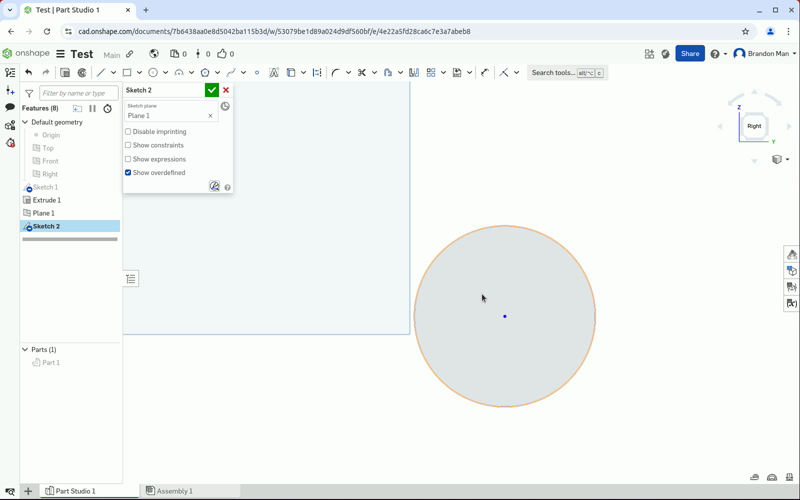
scroll(-6)
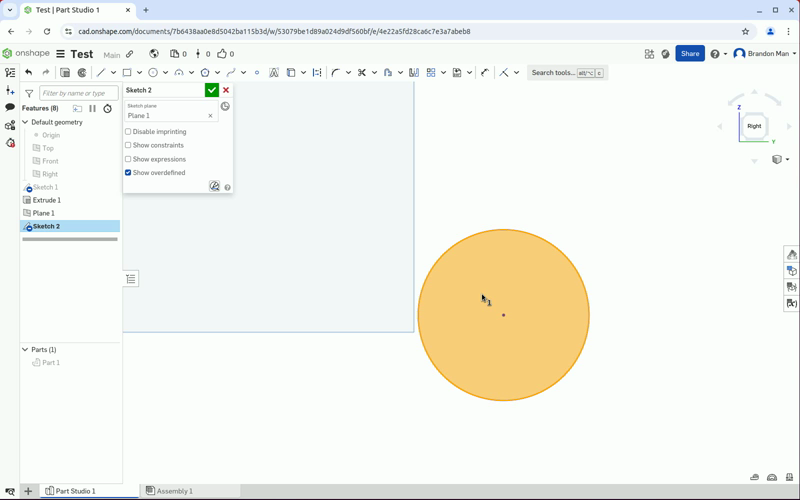
scroll(-6)
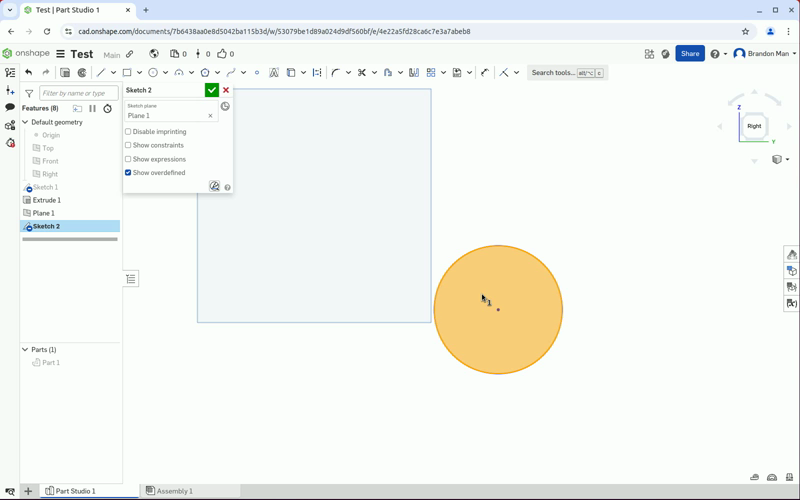
scroll(-6)
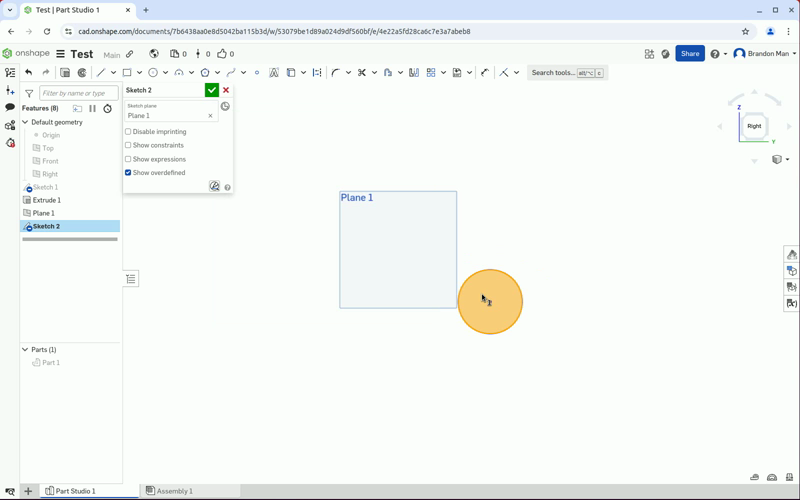
scroll(-6)
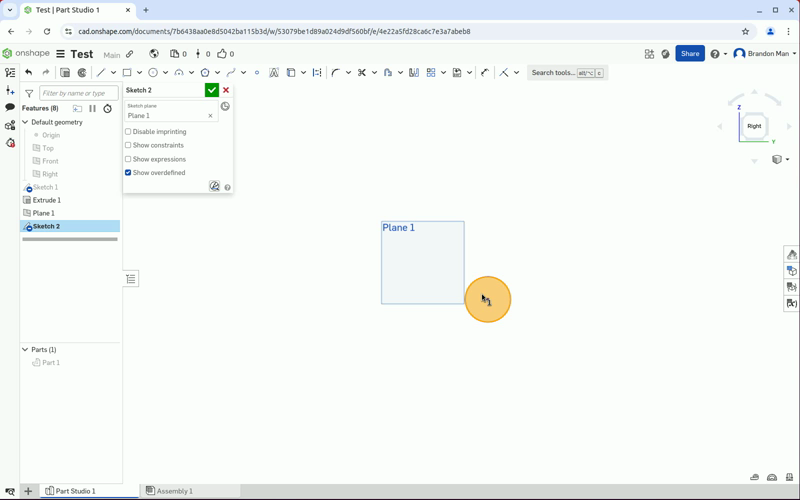
scroll(-6)
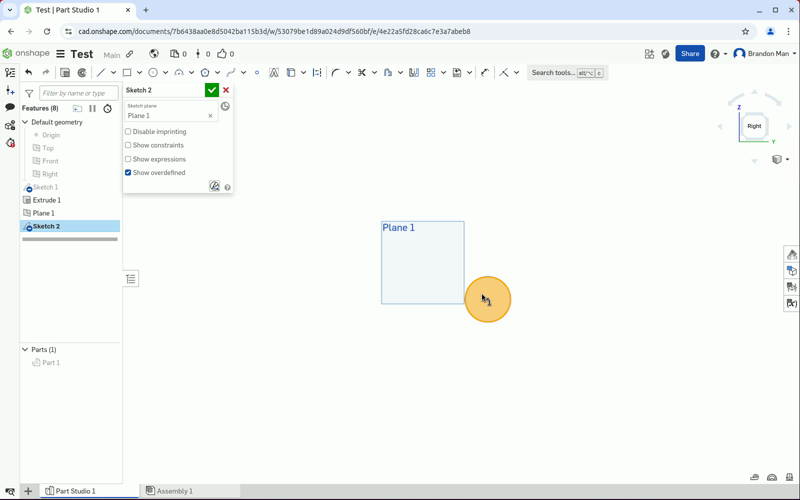
scroll(-6)
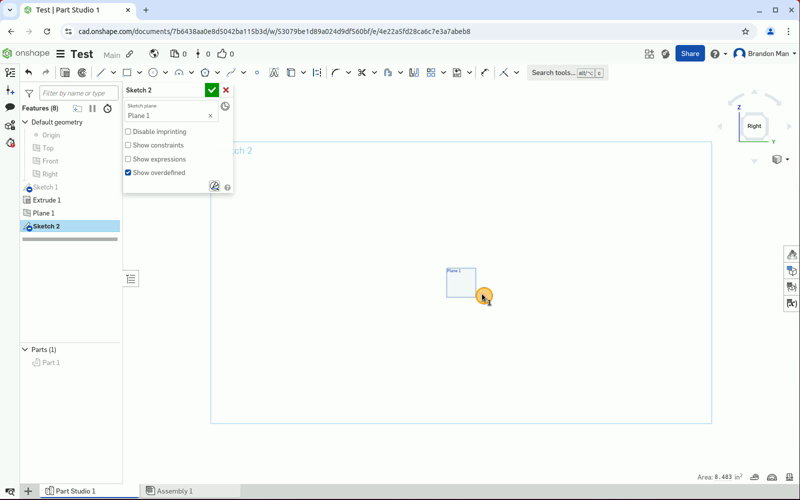
mouse_move(73, 352)
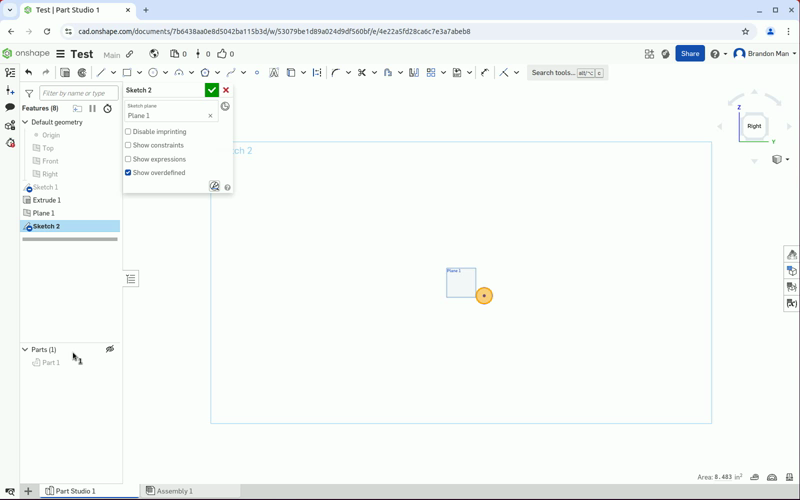
key(shift+y)
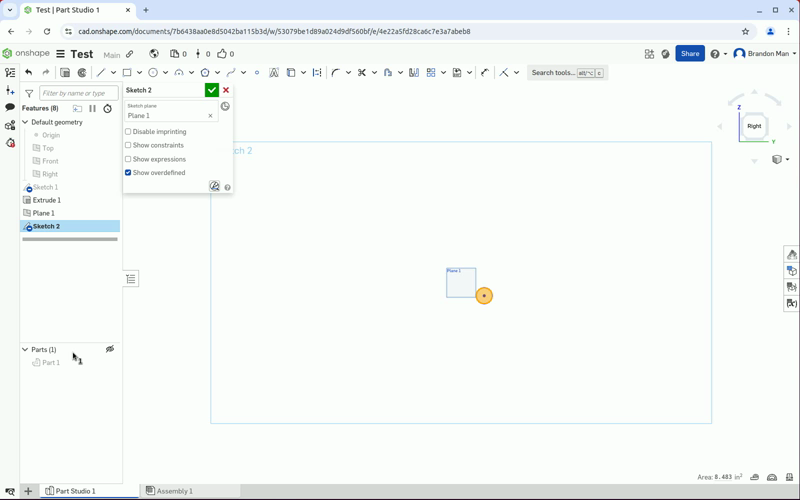
key(shift+e)
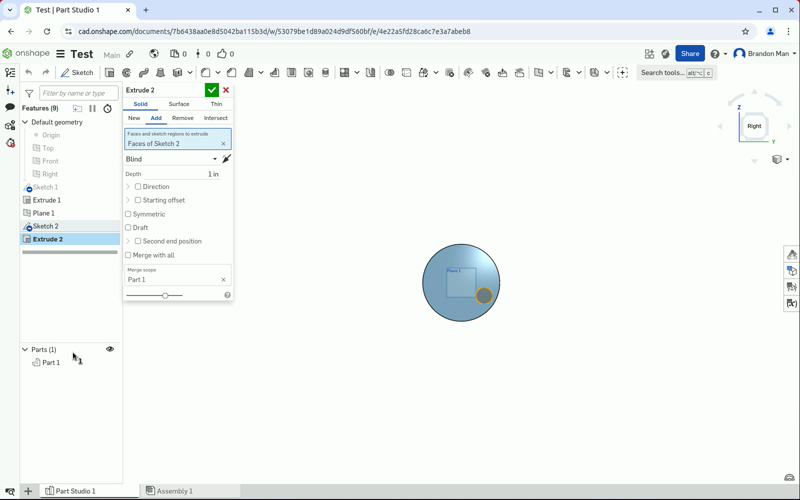
mouse_move(143, 106)
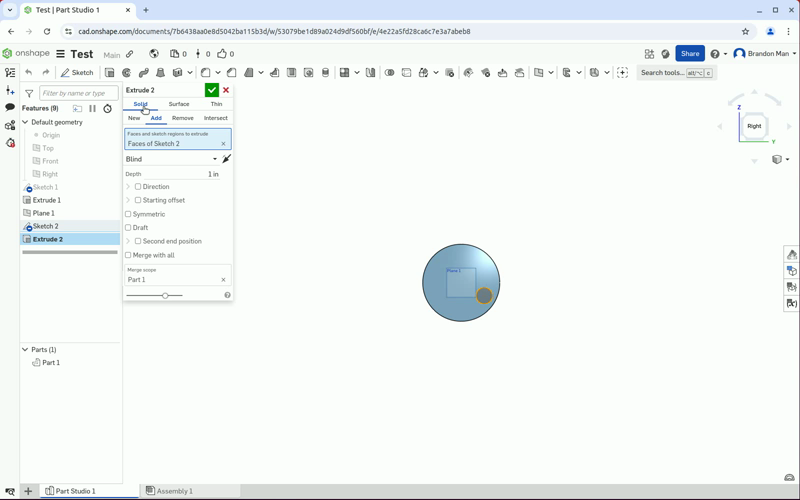
click(143, 106)
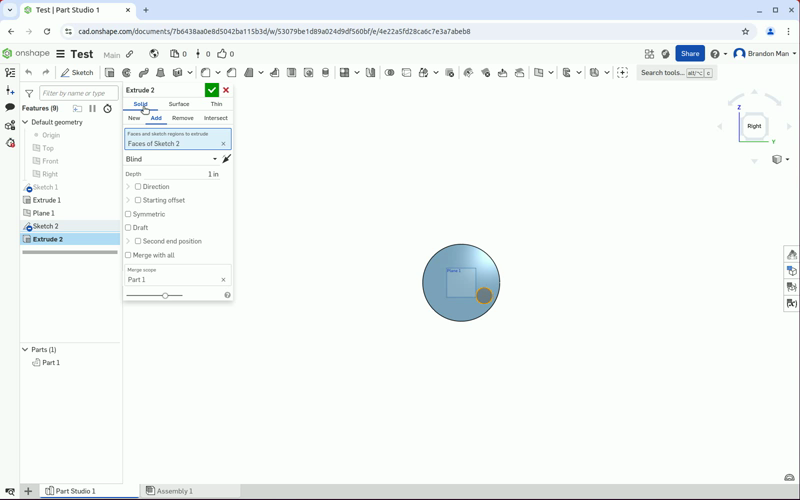
mouse_move(137, 120)
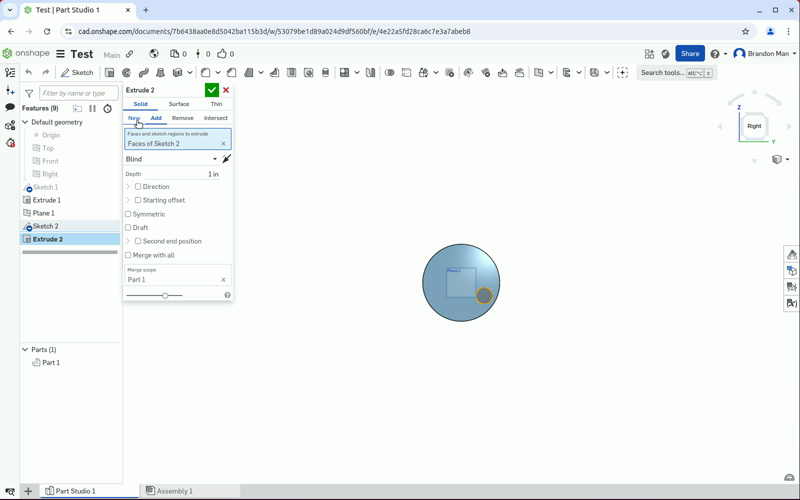
click(137, 120)
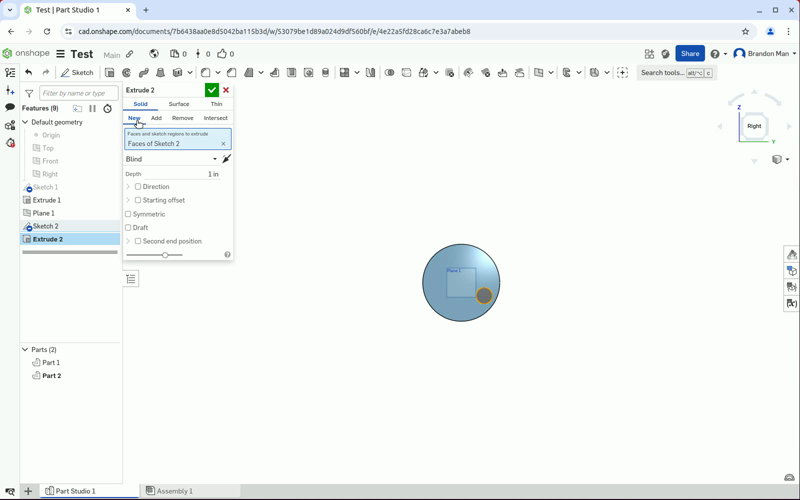
key(tab, 4)
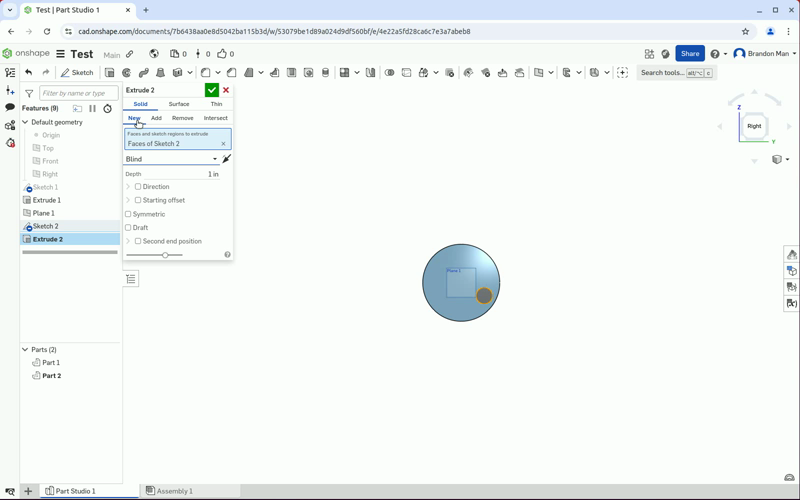
text(11.554)
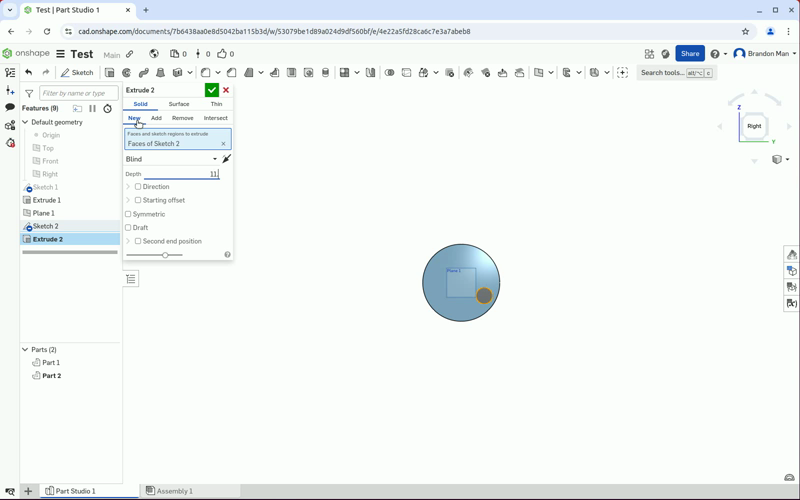
key(enter)
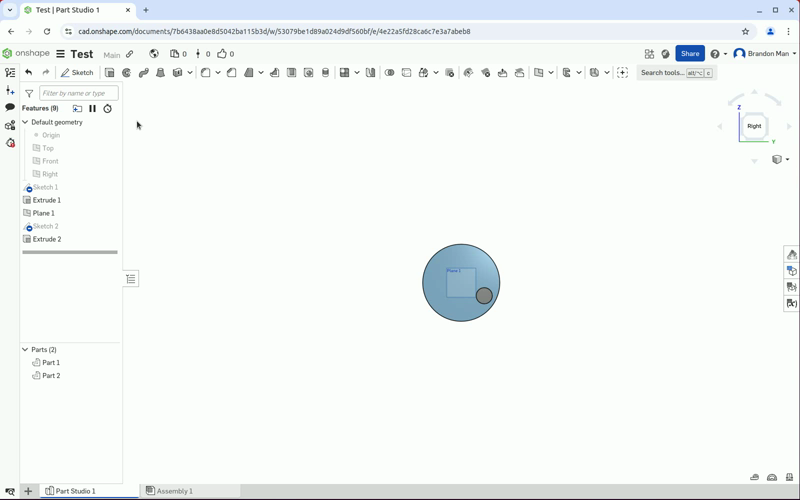
key(shift+h)
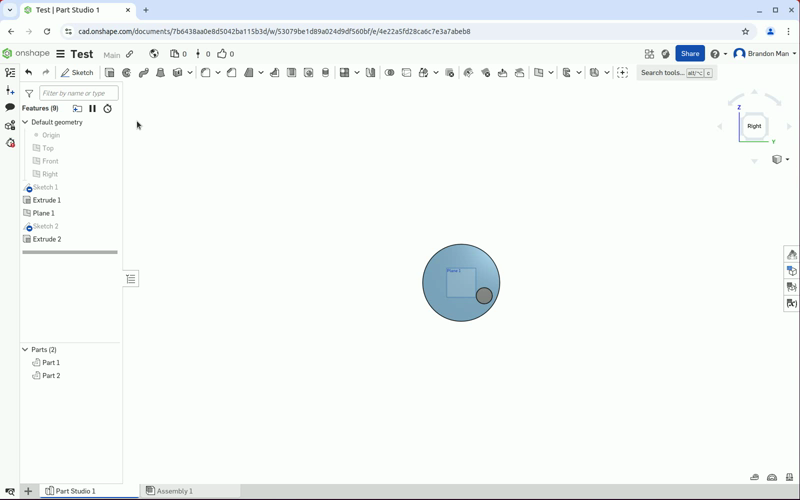
key(shift+h)
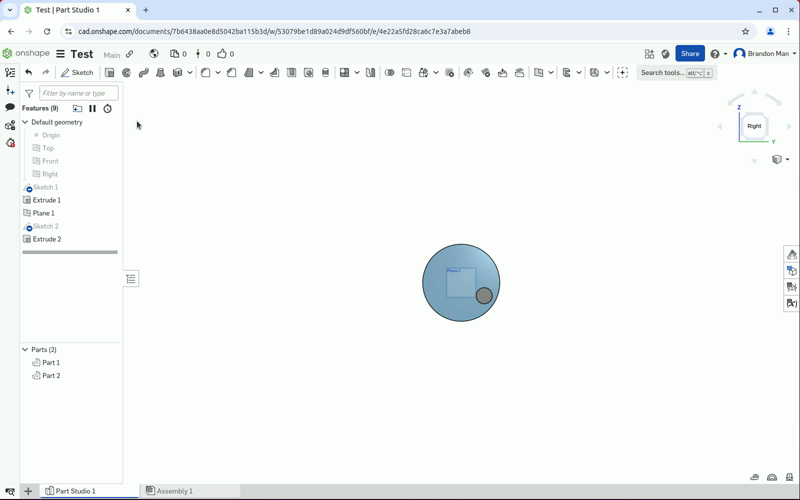
mouse_move(73, 189)
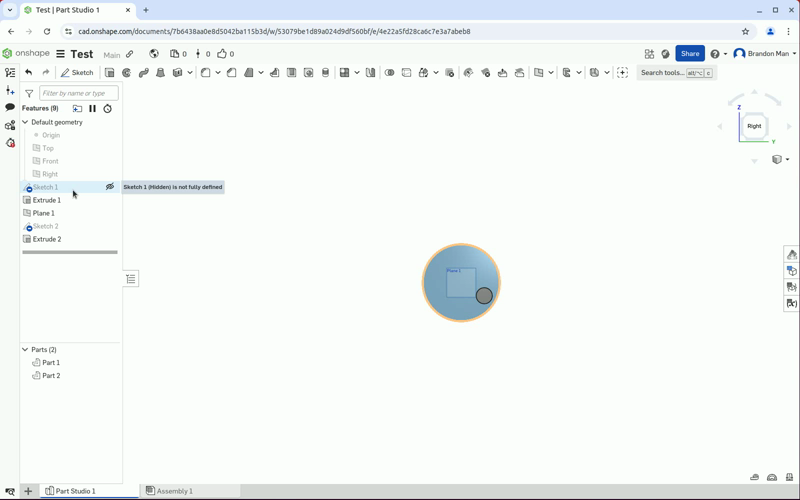
click(73, 189)
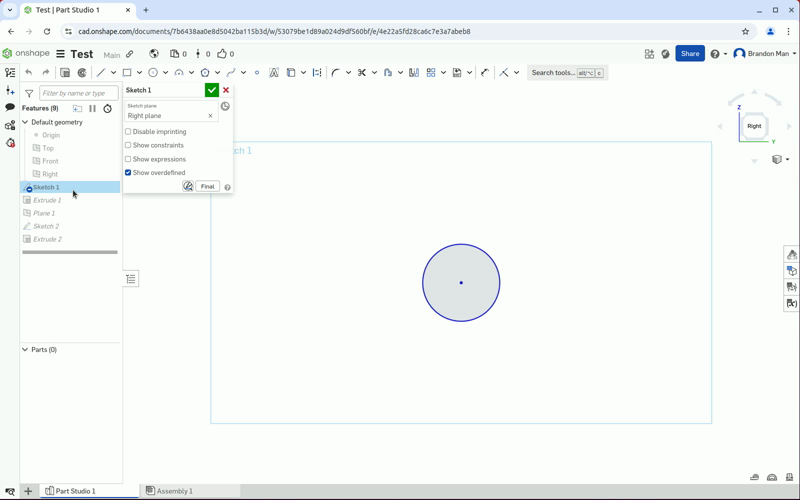
mouse_move(229, 92)
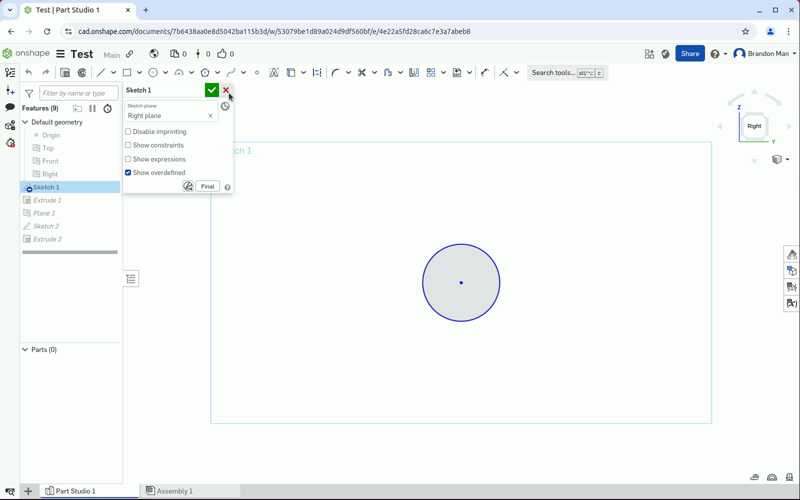
click(229, 92)
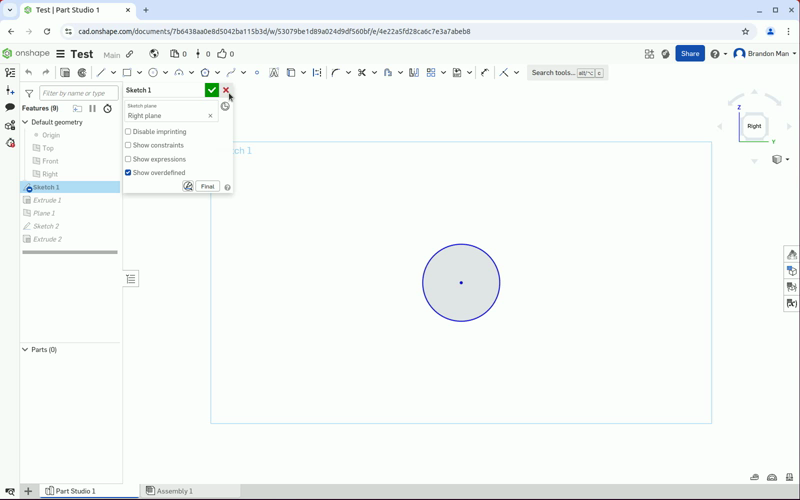
key(shift+s)
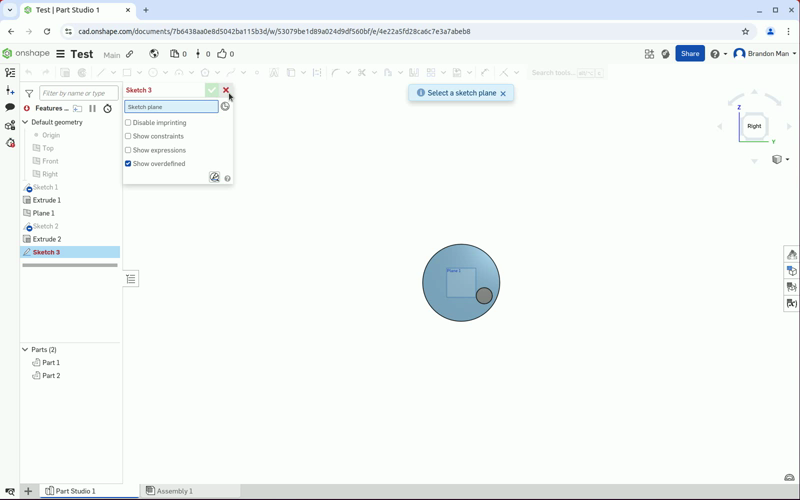
mouse_move(73, 215)
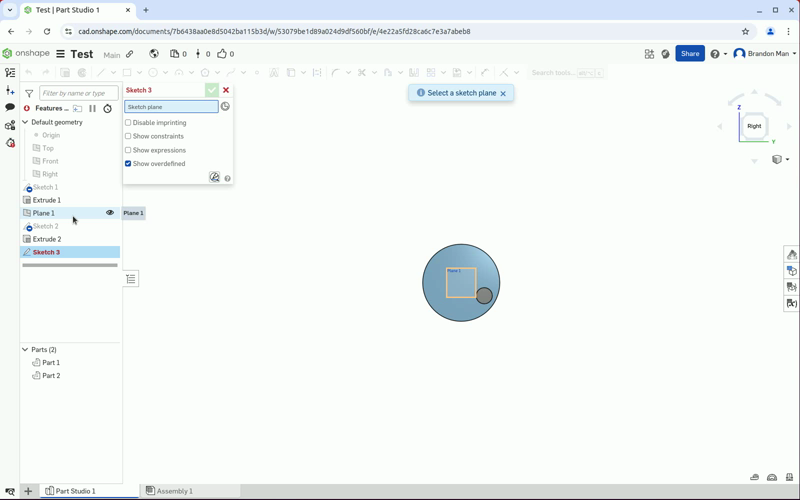
click(73, 215)
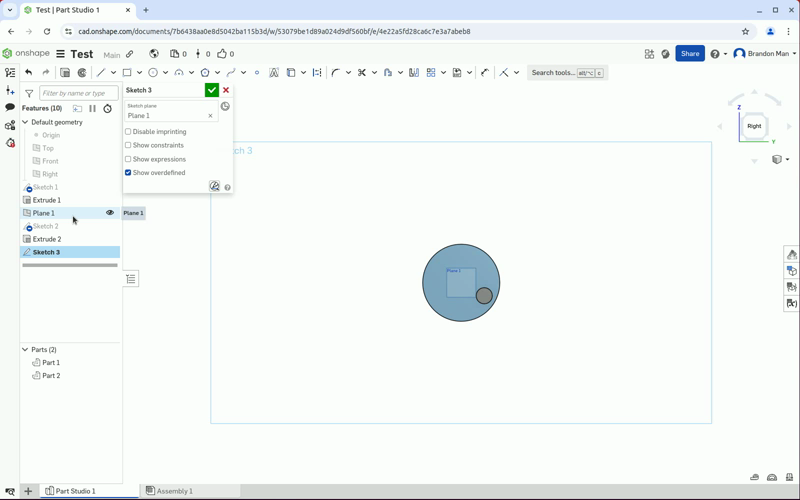
mouse_move(73, 352)
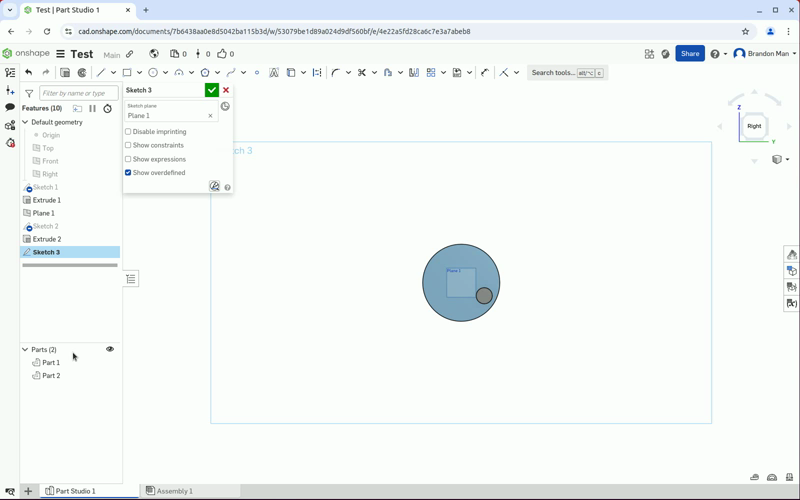
key(y)
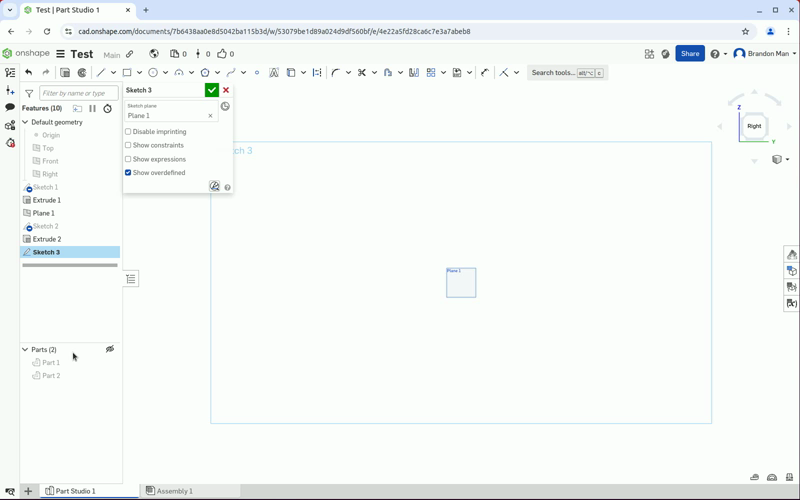
key(c)
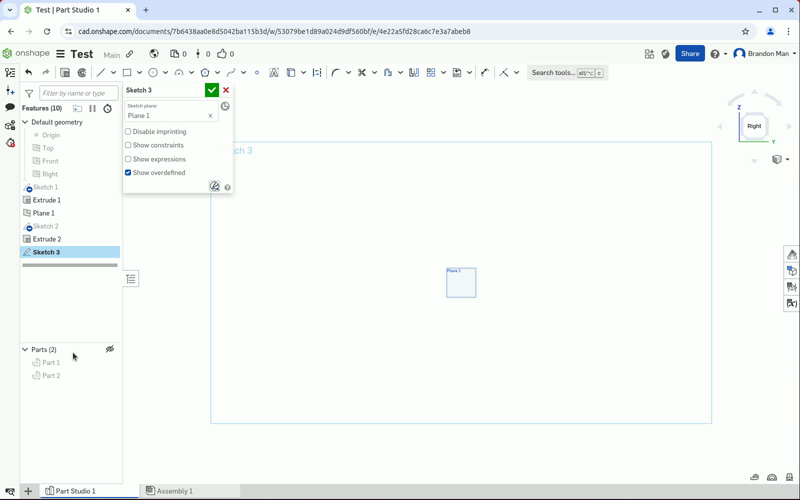
key_down(shift)
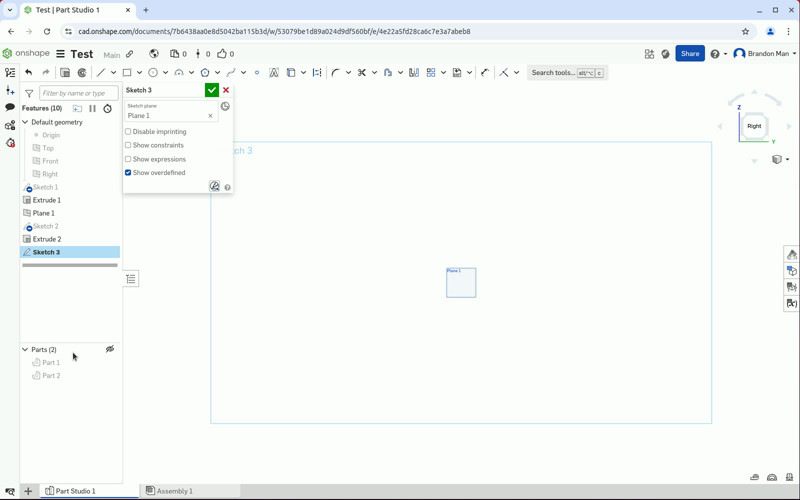
mouse_move(438, 295)
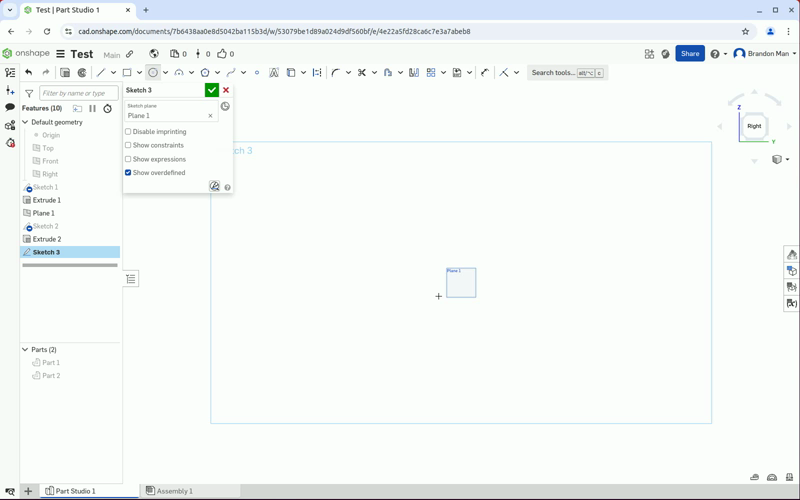
click(438, 295)
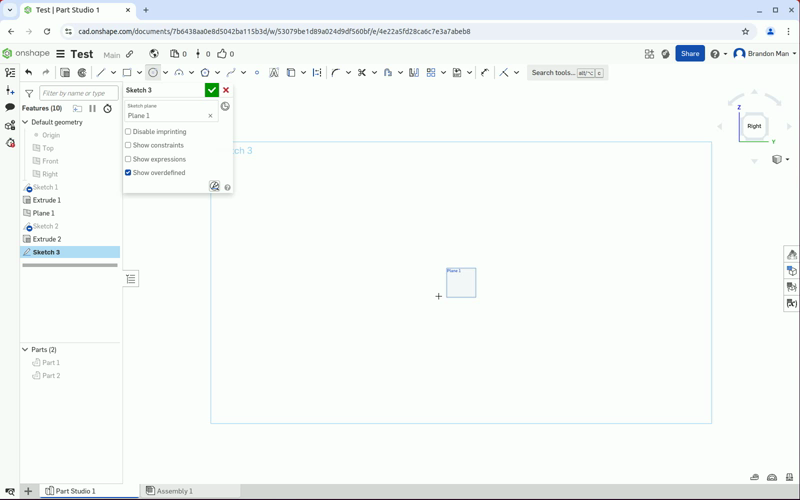
key_up(shift)
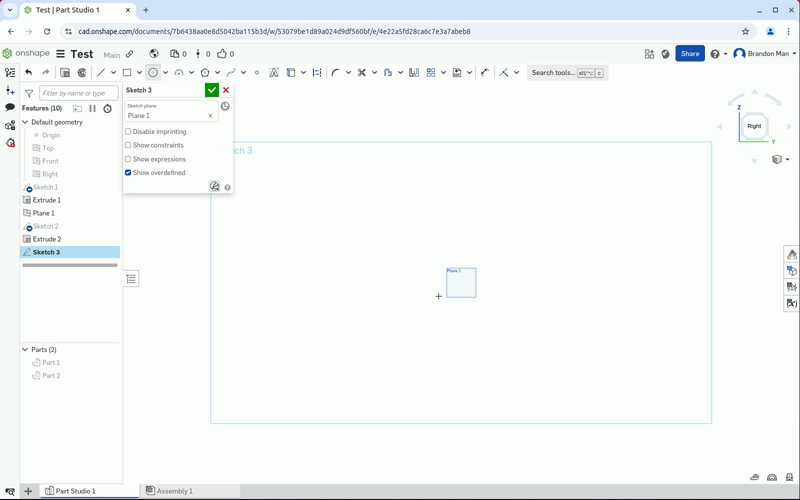
mouse_move(446, 295)
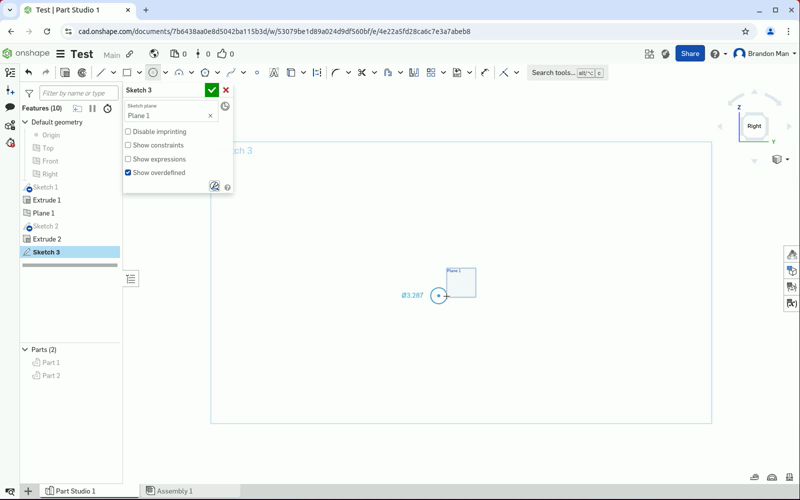
click(446, 295)
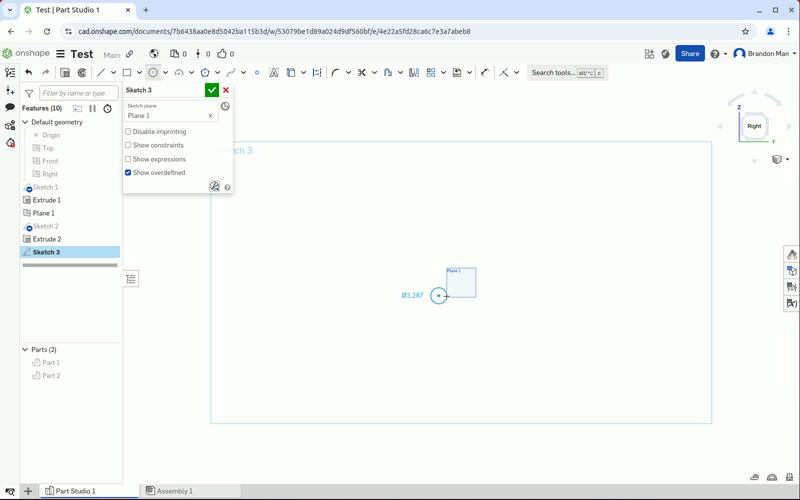
key(esc)
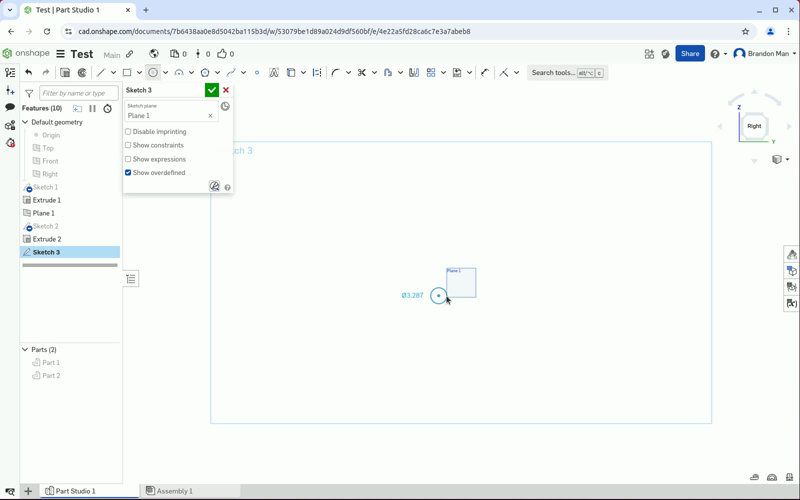
mouse_move(436, 289)
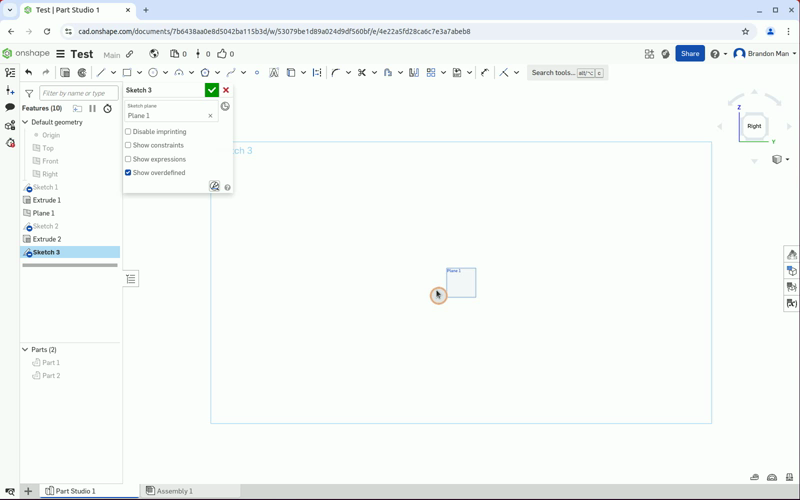
scroll(6)
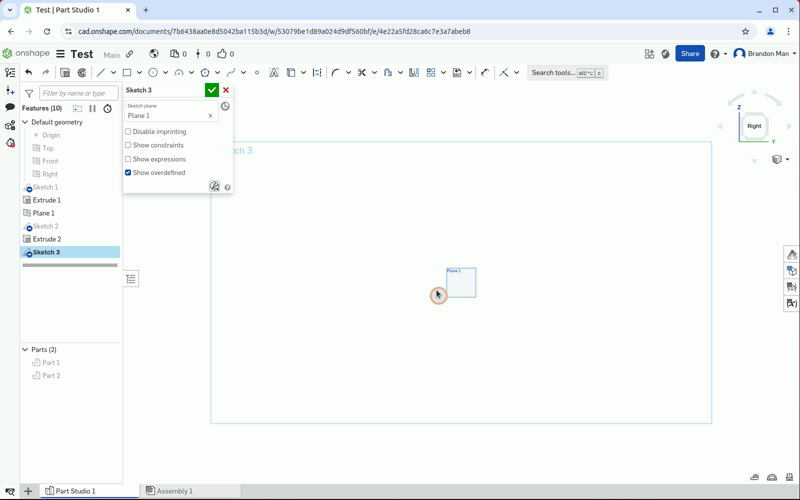
scroll(6)
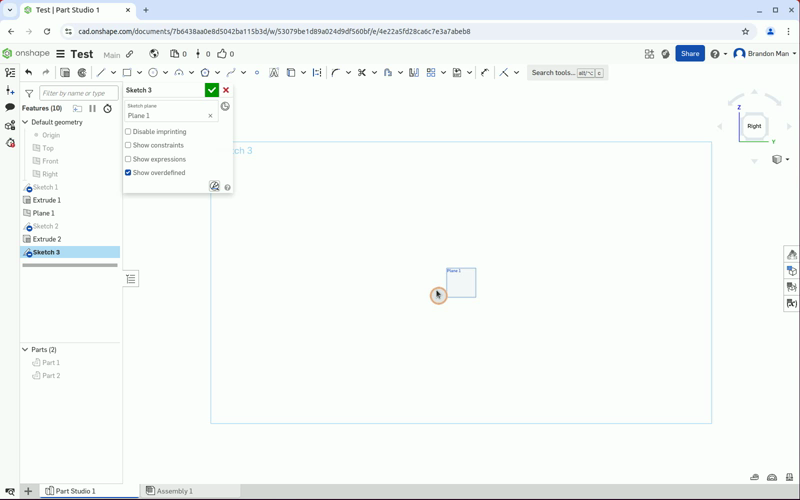
scroll(6)
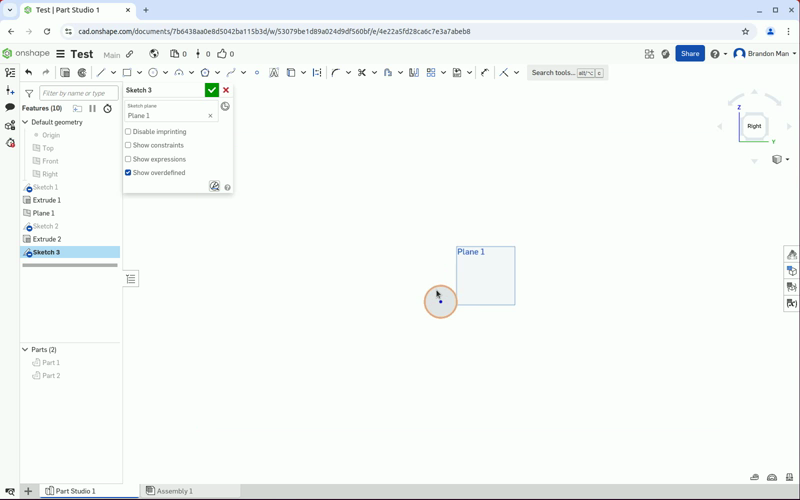
scroll(6)
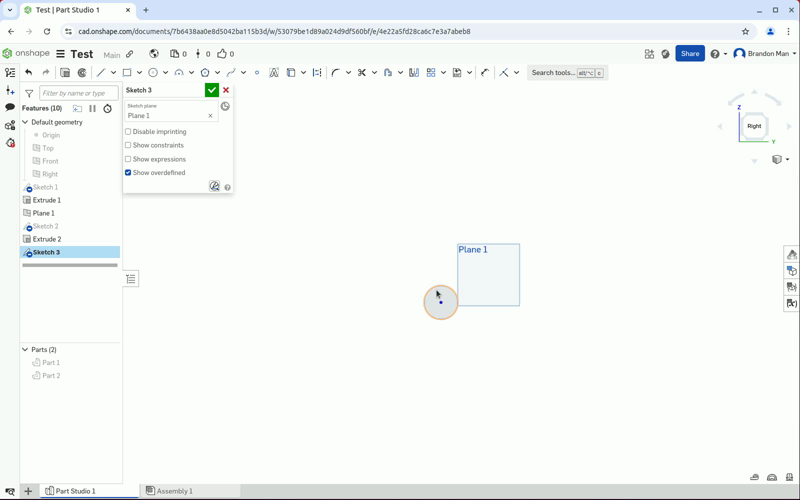
scroll(6)
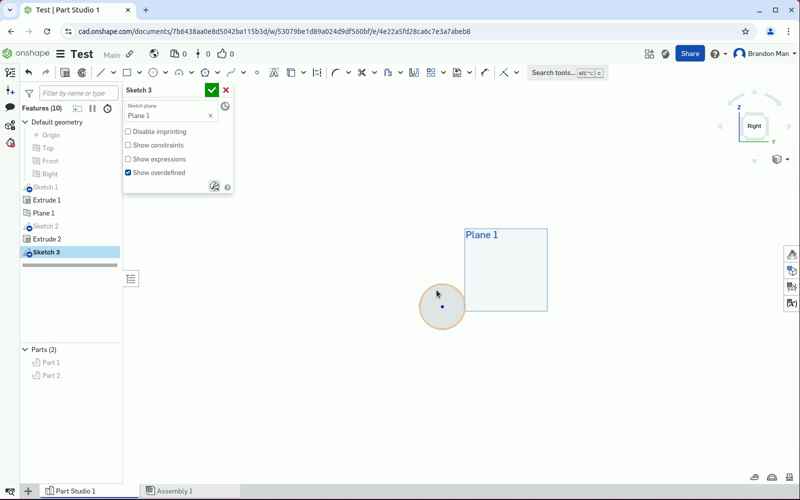
scroll(6)
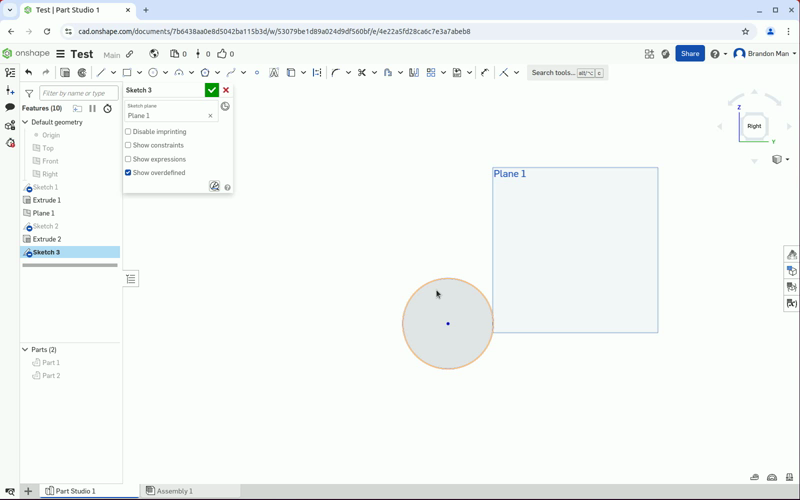
scroll(6)
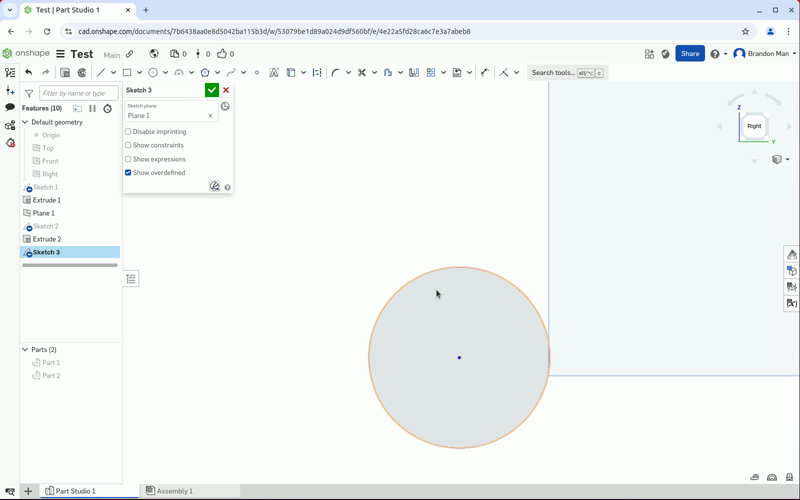
click(436, 289)
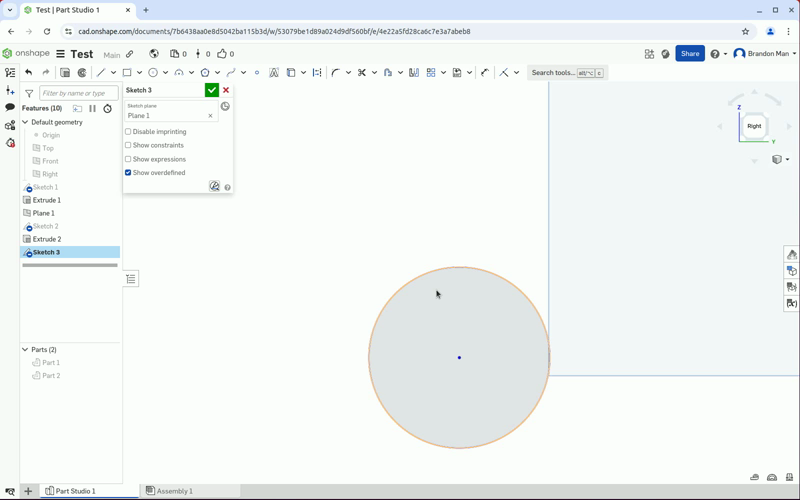
scroll(-6)
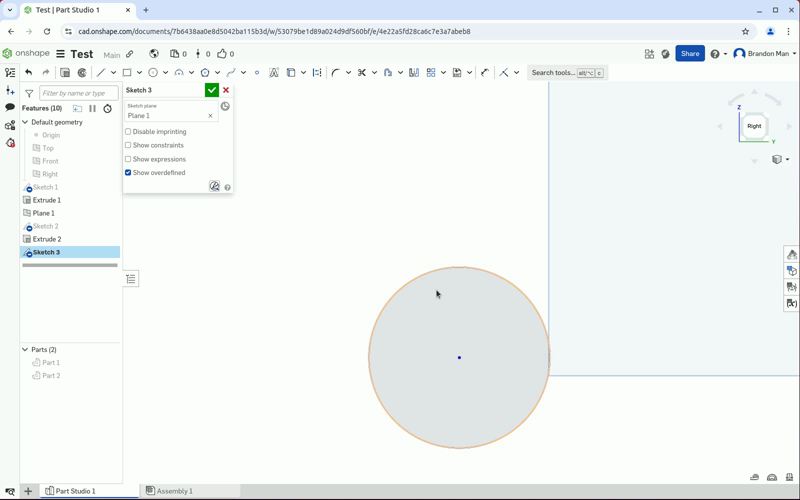
scroll(-6)
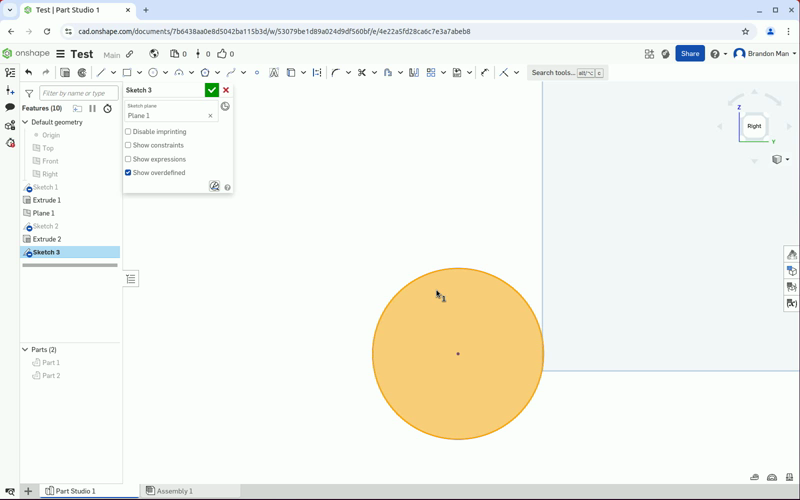
scroll(-6)
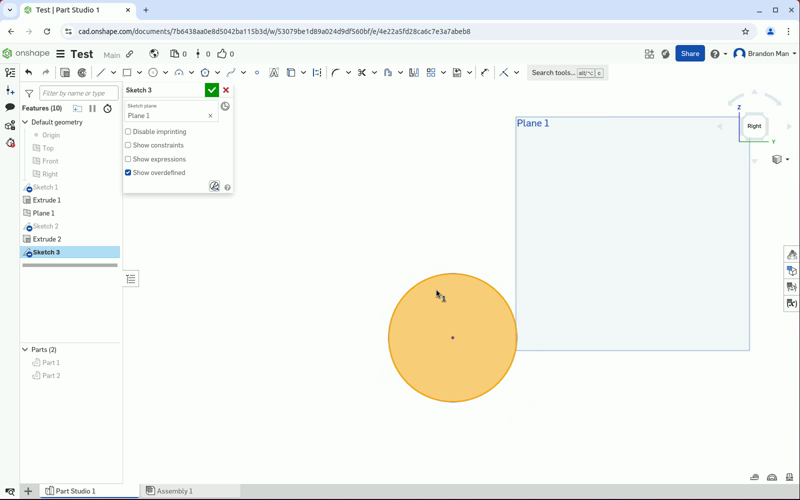
scroll(-6)
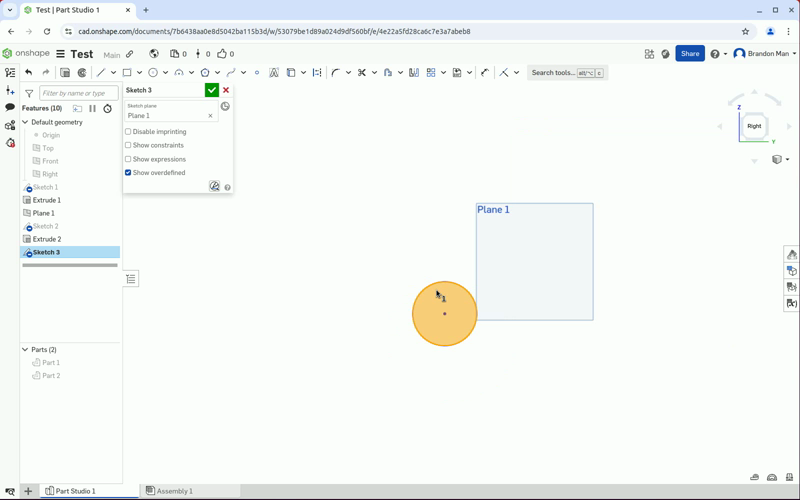
scroll(-6)
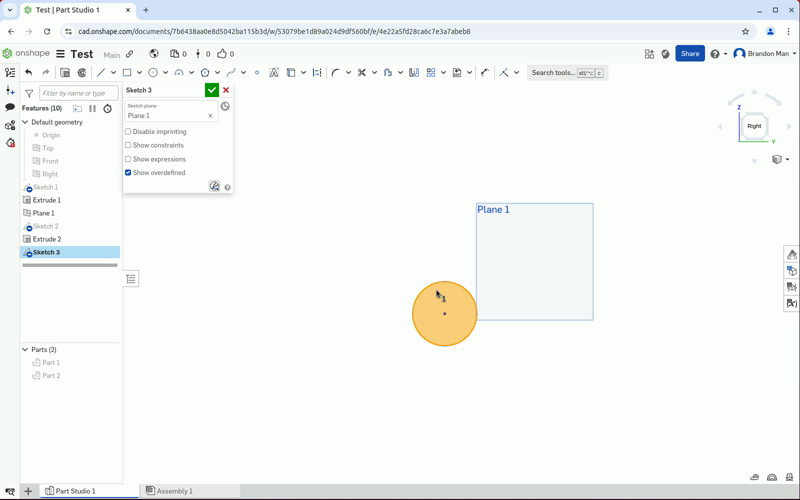
scroll(-6)
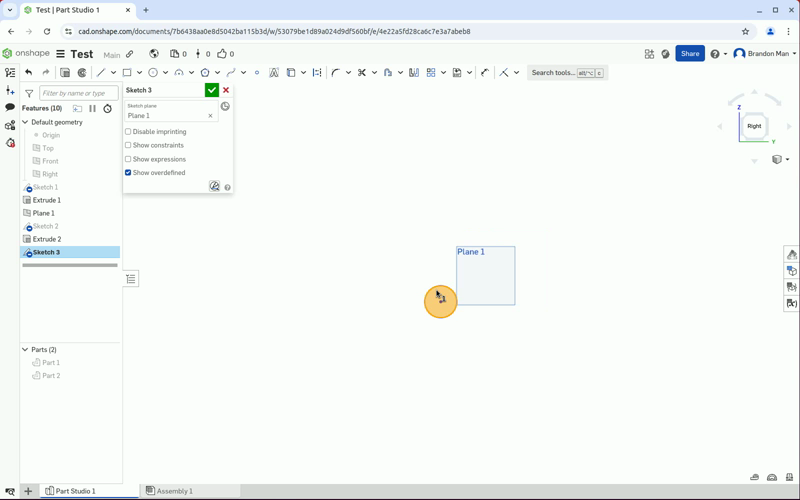
scroll(-6)
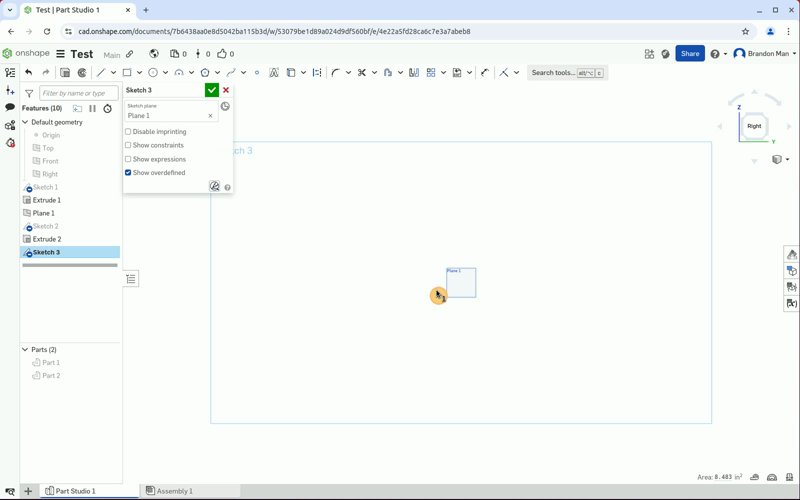
mouse_move(73, 352)
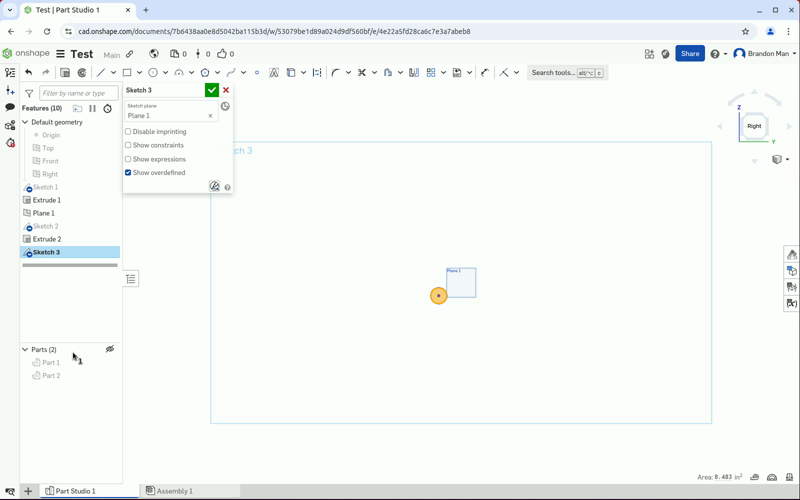
key(shift+y)
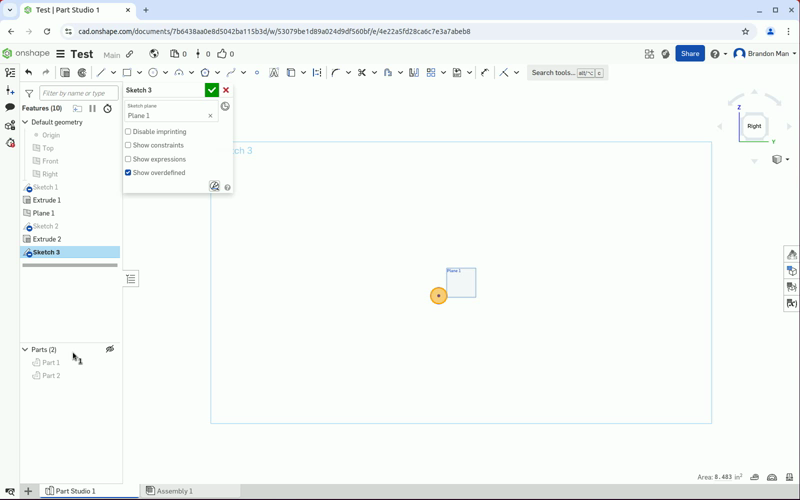
key(shift+e)
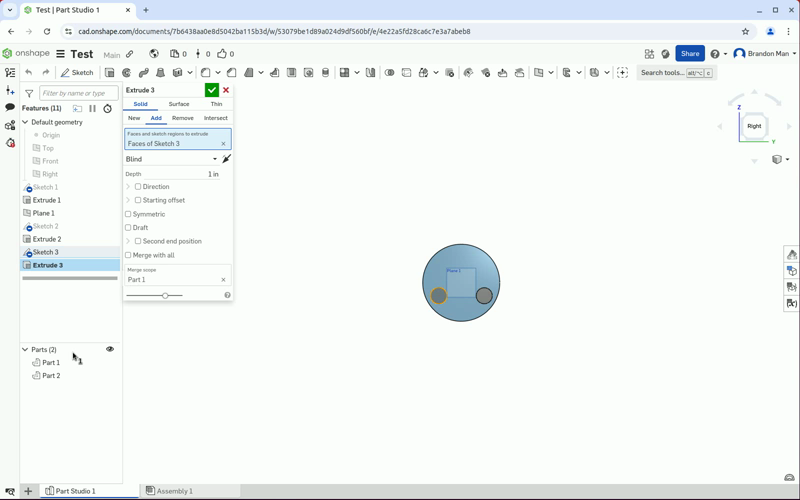
mouse_move(143, 106)
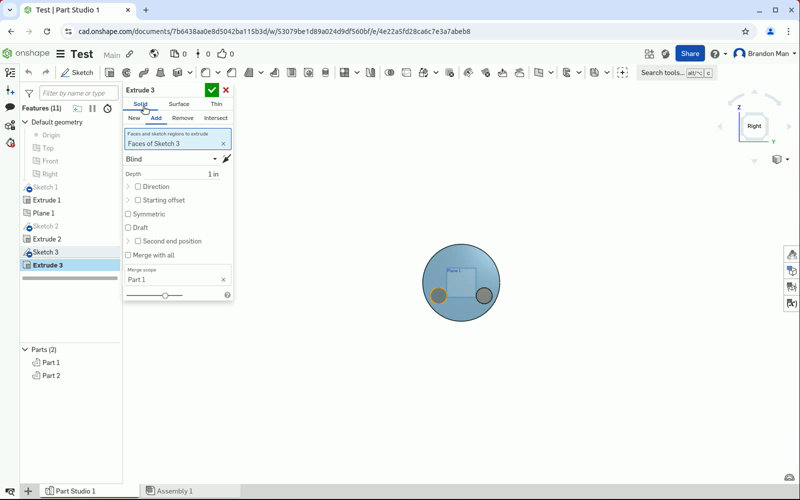
click(143, 106)
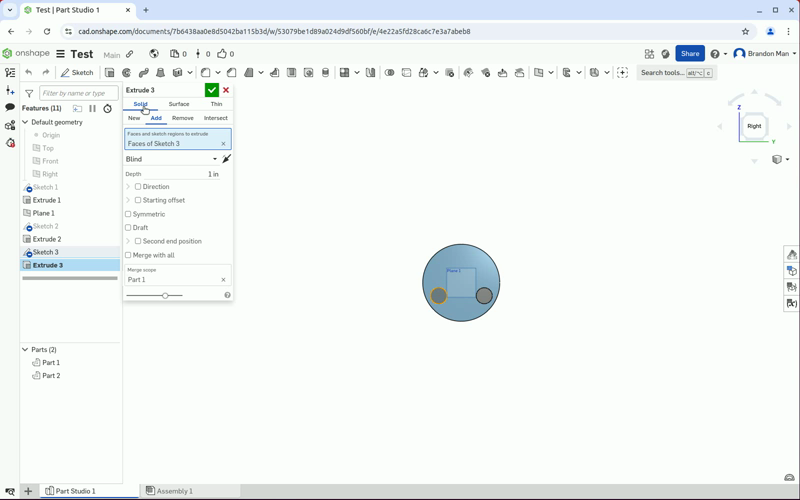
mouse_move(137, 120)
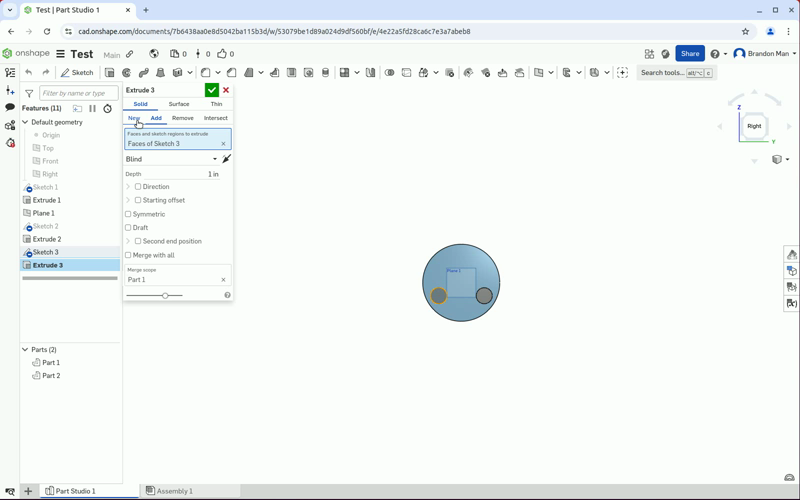
click(137, 120)
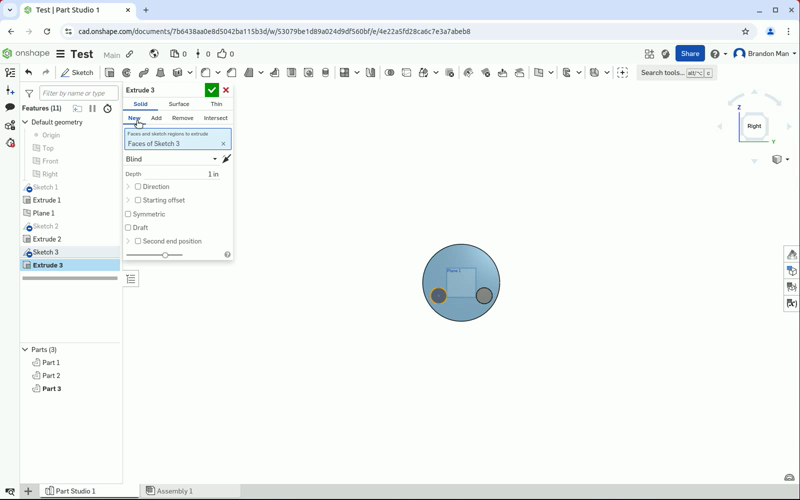
key(tab, 4)
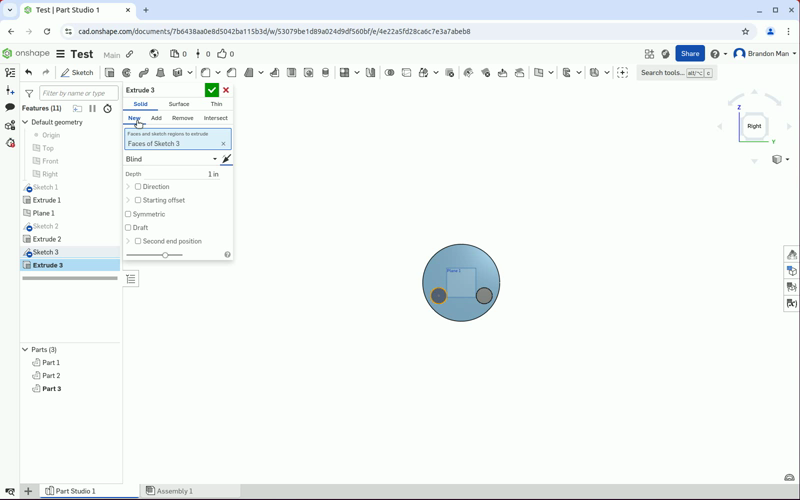
text(11.554)
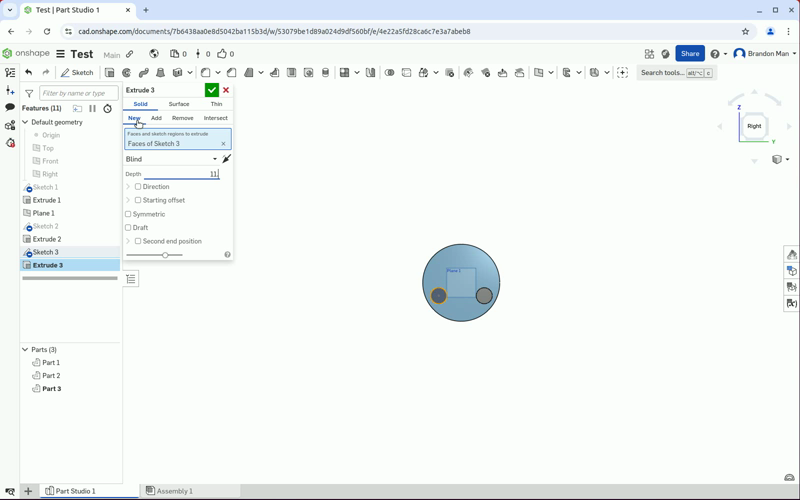
key(enter)
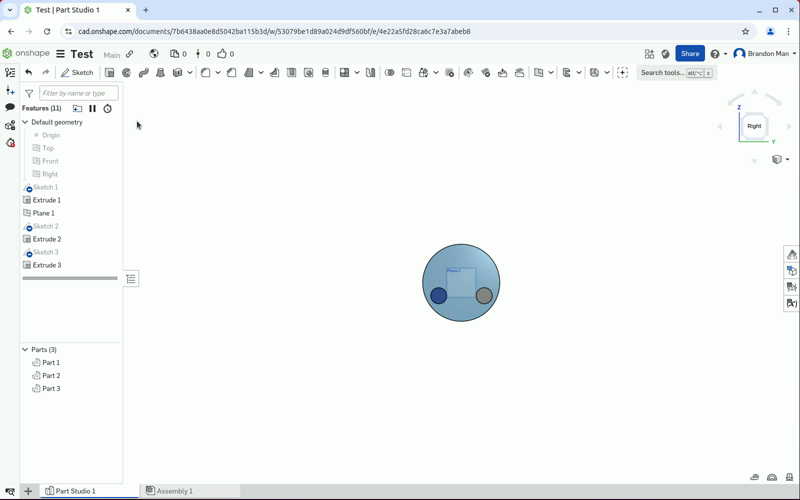
key(shift+h)
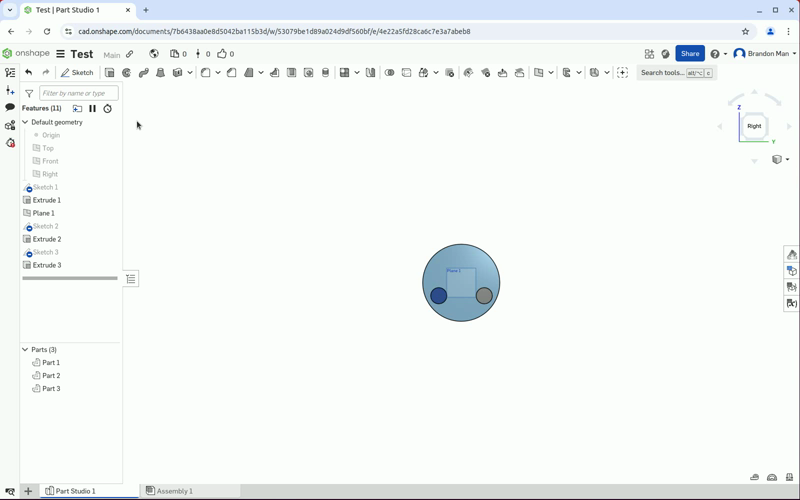
key(shift+h)
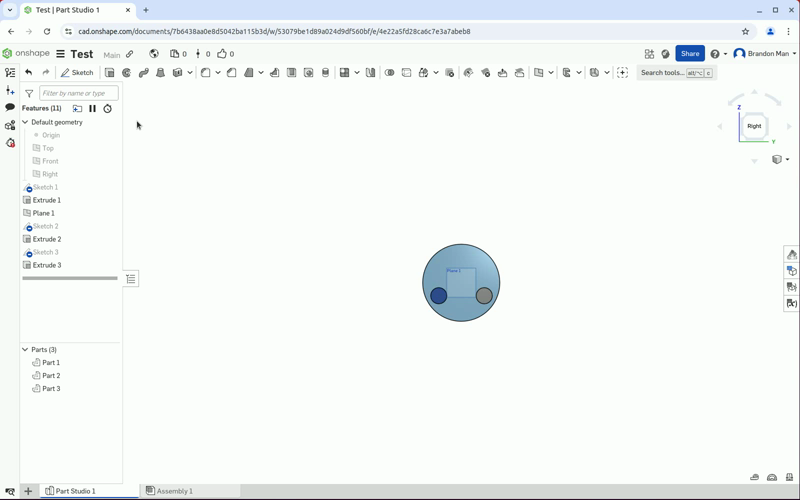
mouse_move(73, 189)
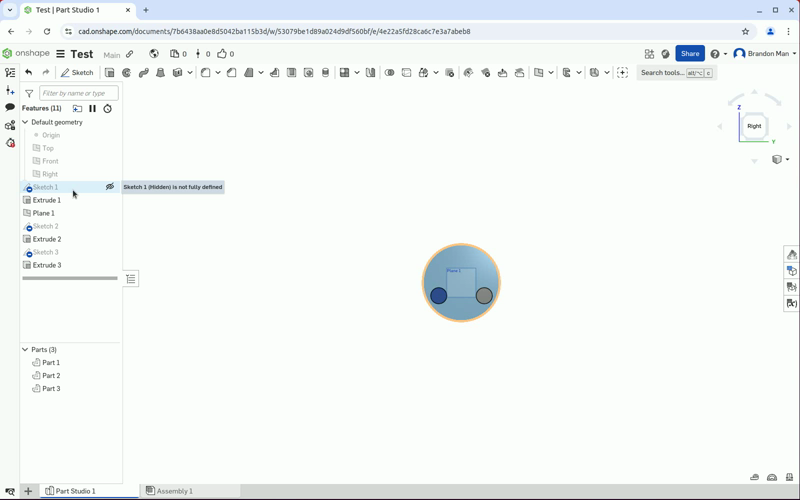
click(73, 189)
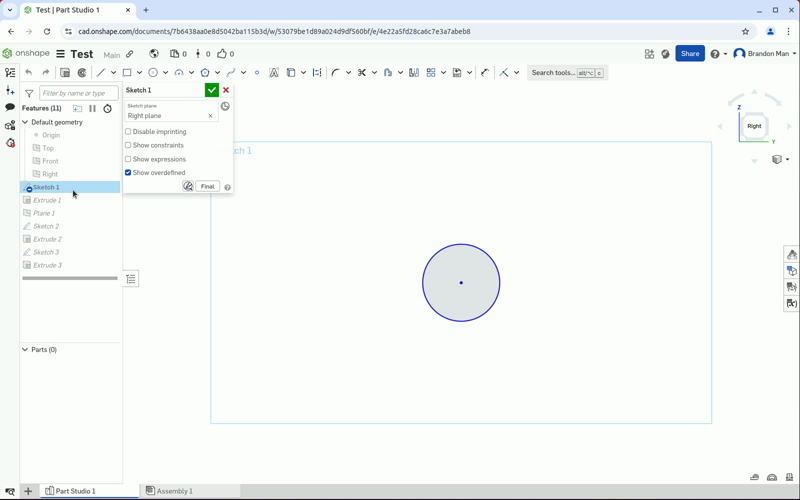
mouse_move(229, 92)
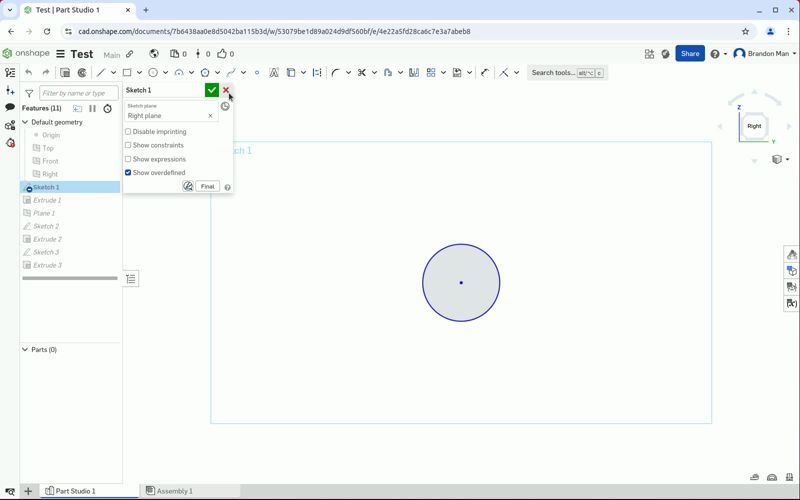
click(229, 92)
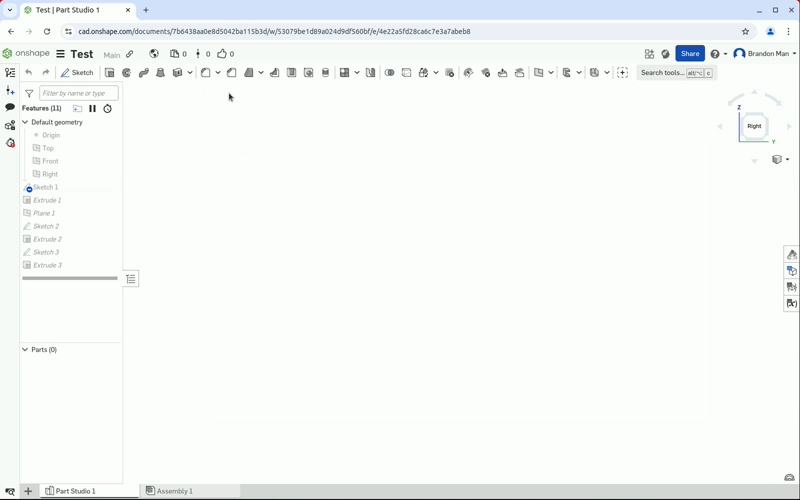
key(shift+s)
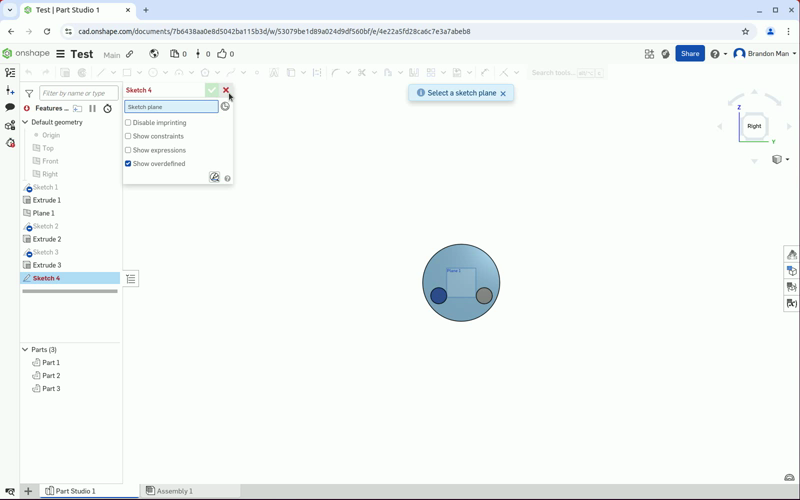
mouse_move(73, 215)
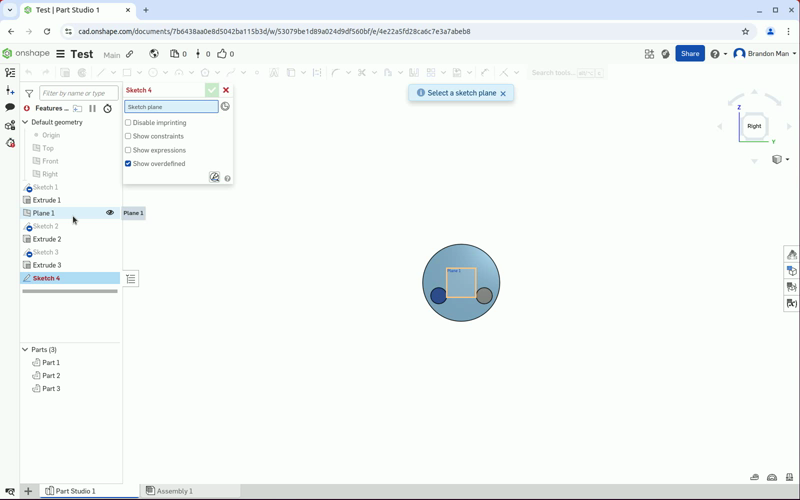
click(73, 215)
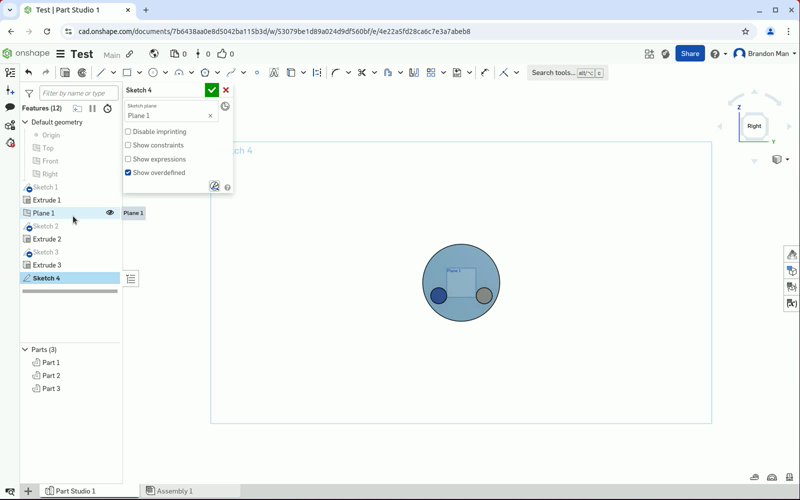
mouse_move(73, 352)
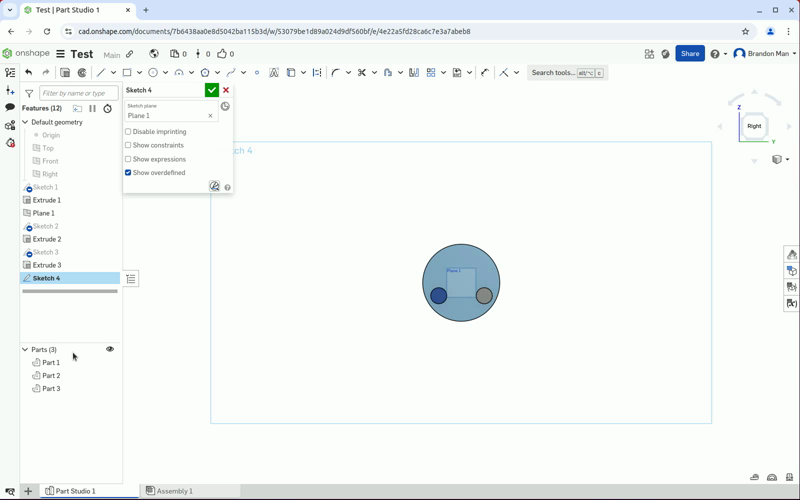
key(y)
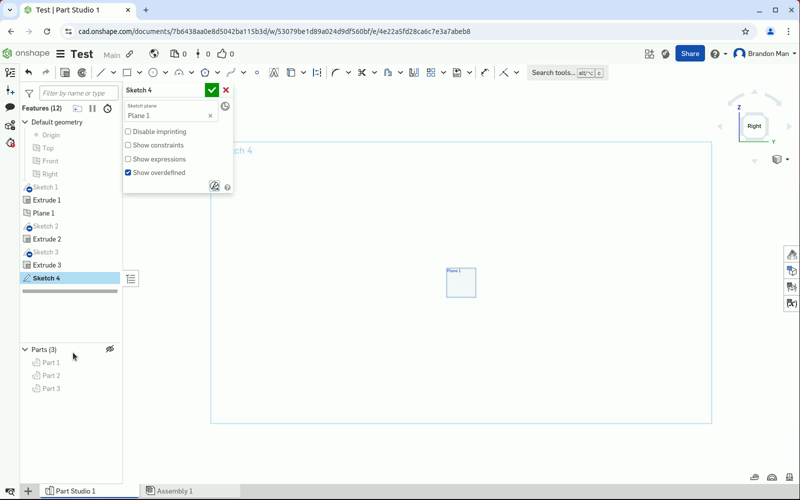
key(l)
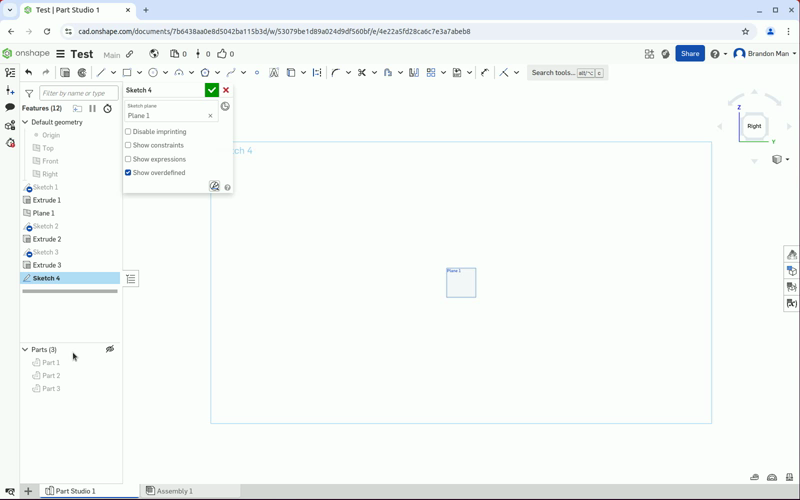
key_down(shift)
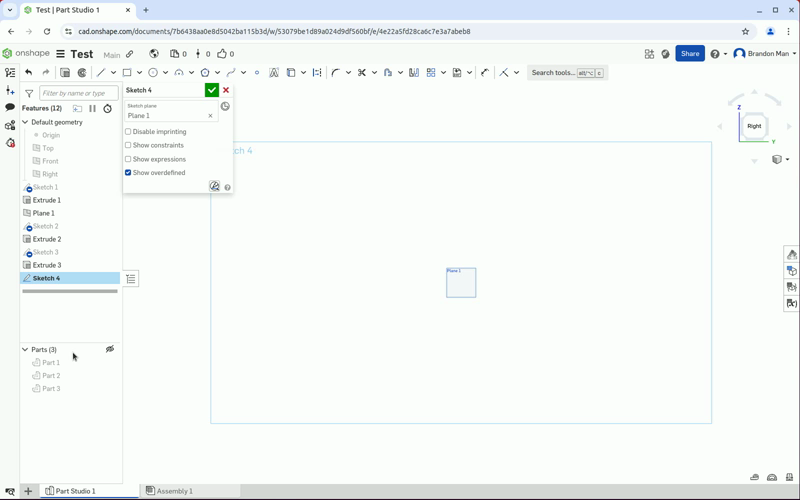
mouse_move(460, 264)
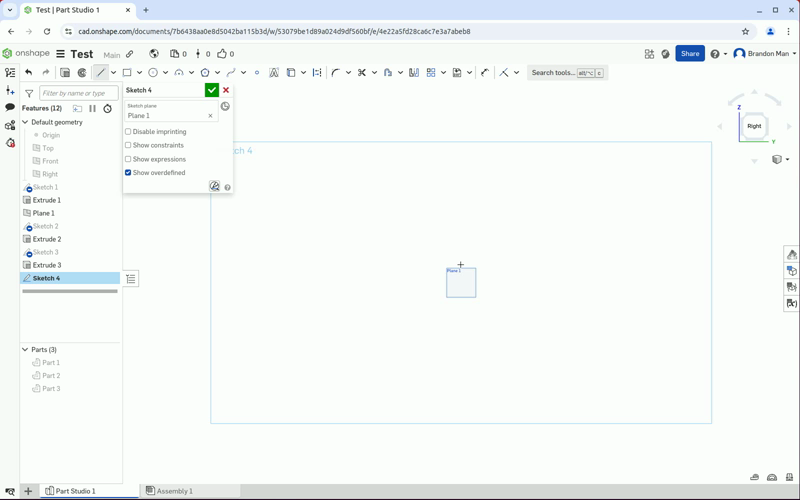
click(460, 264)
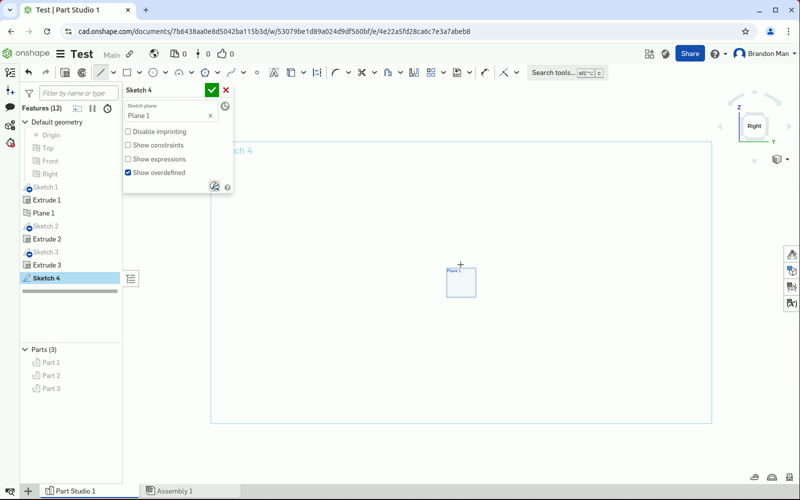
key_up(shift)
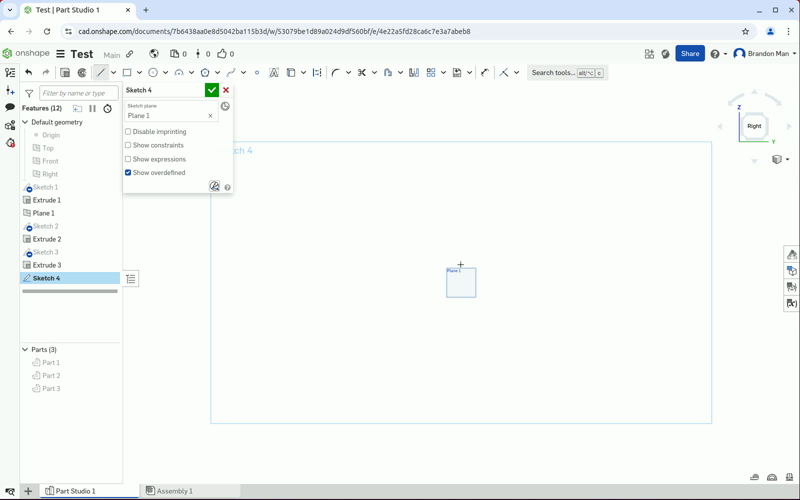
key_down(shift)
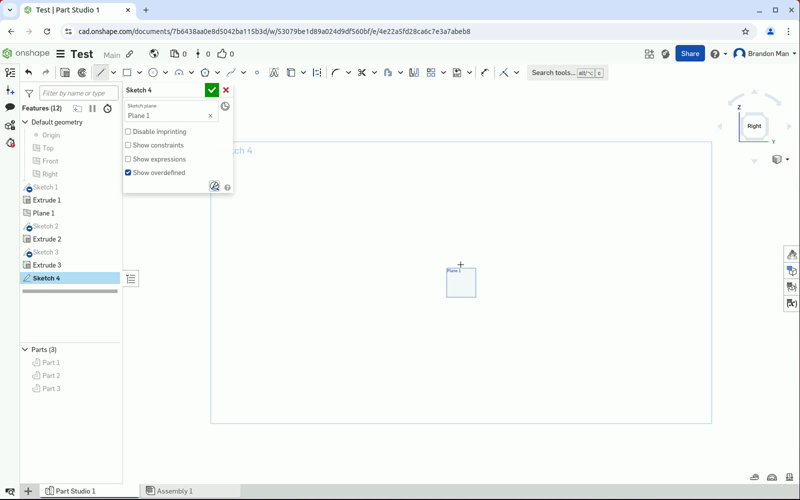
mouse_move(490, 264)
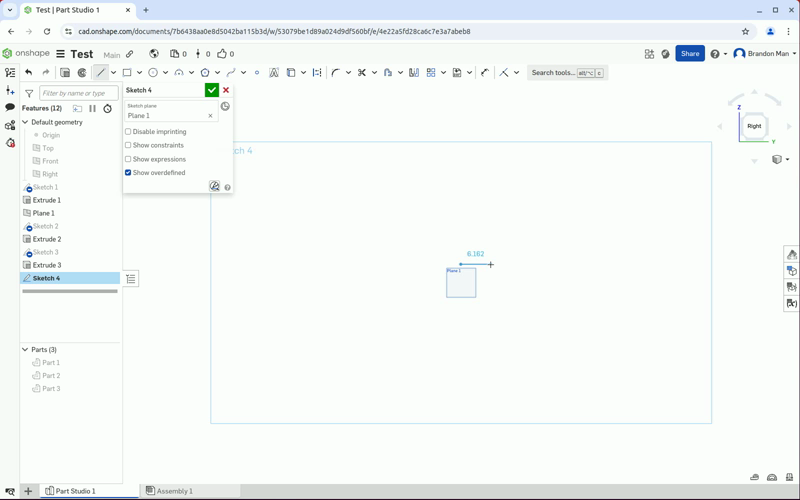
mouse_move(460, 255)
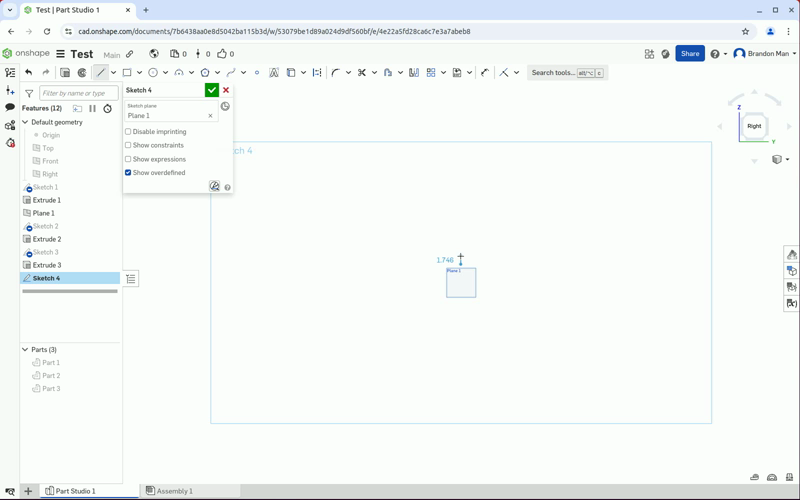
click(460, 255)
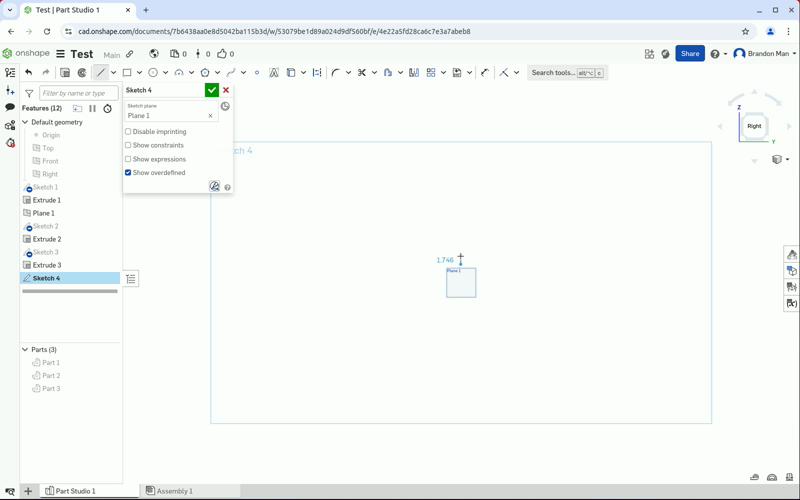
key_up(shift)
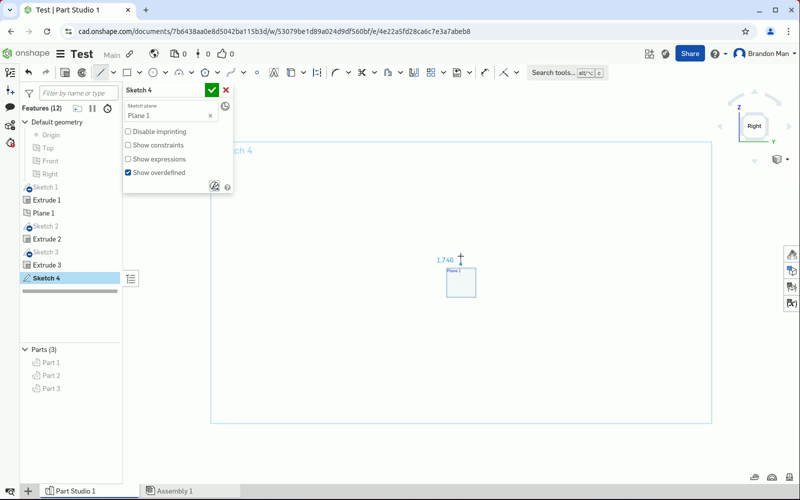
key_down(shift)
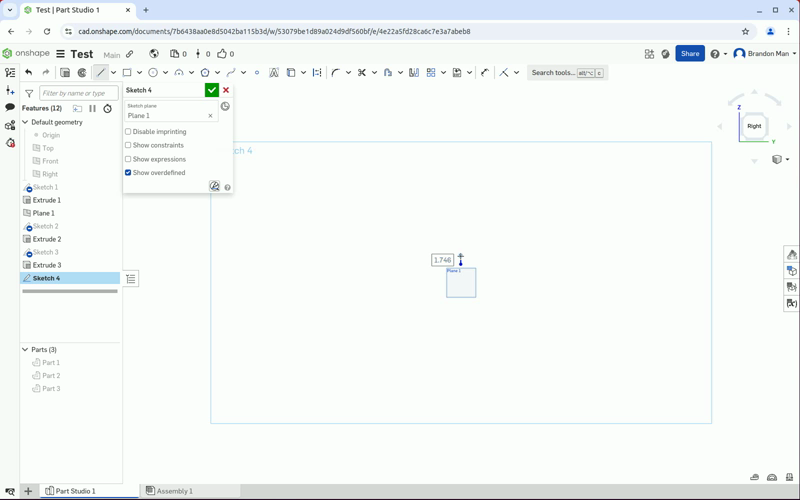
mouse_move(490, 255)
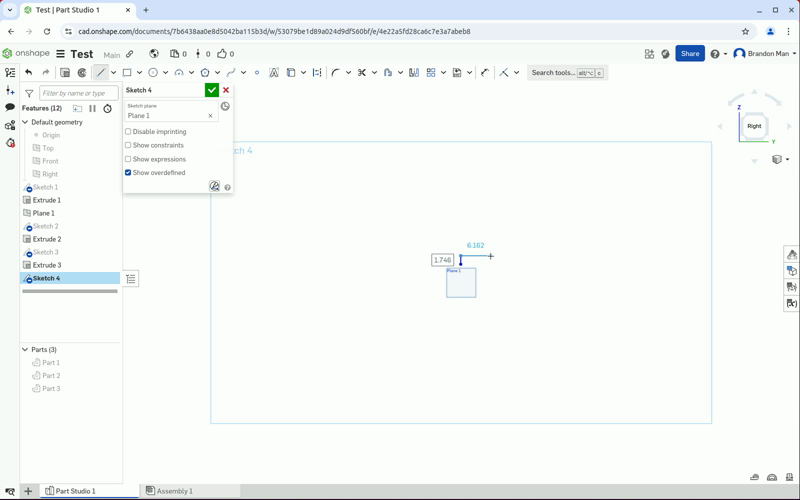
mouse_move(468, 255)
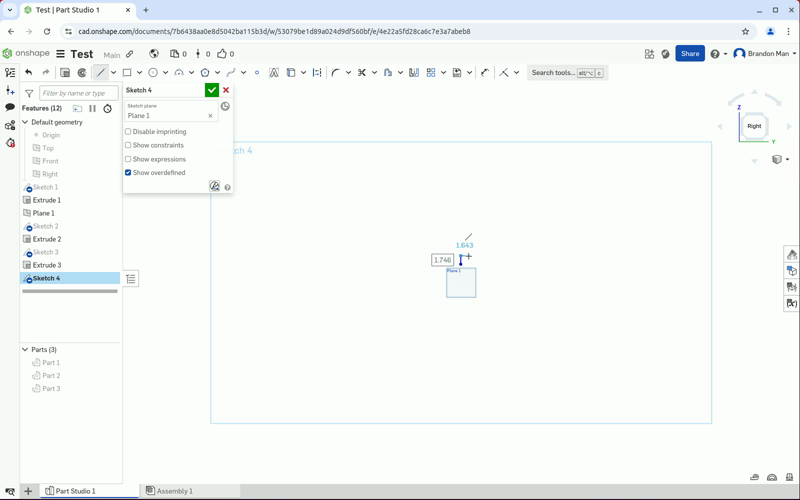
click(468, 255)
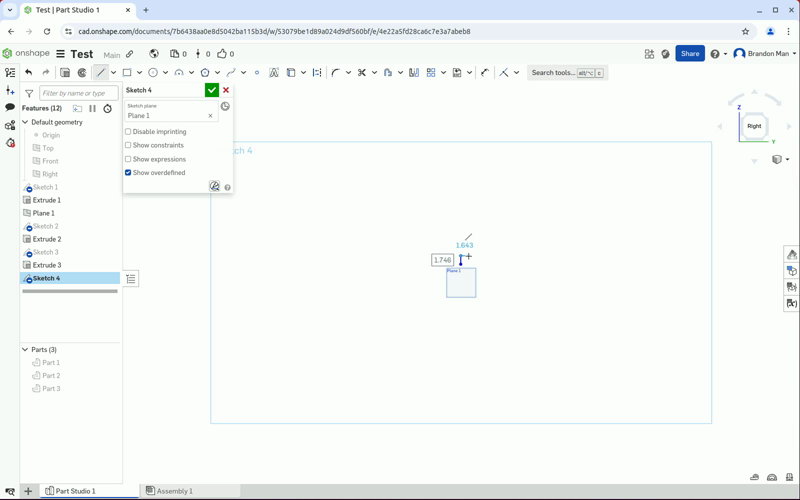
key_up(shift)
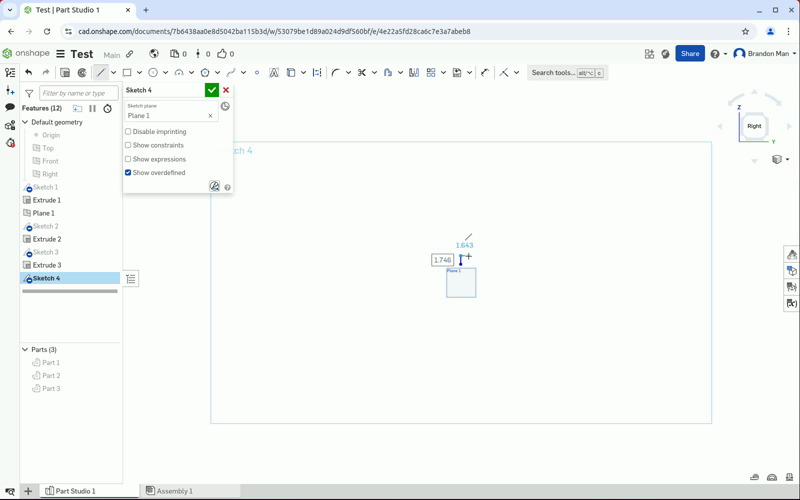
key(esc)
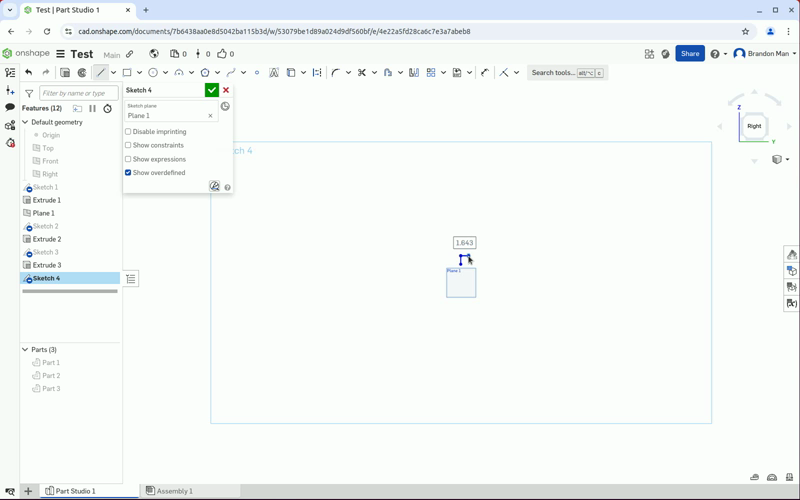
key(a)
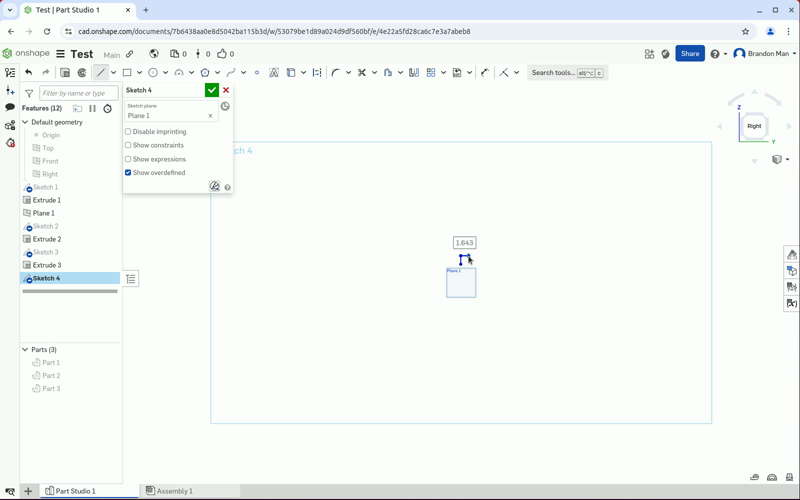
mouse_move(468, 255)
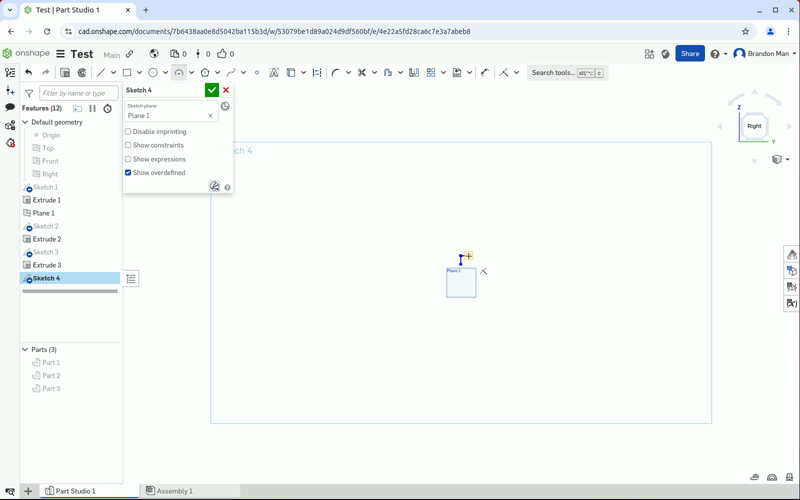
click(468, 255)
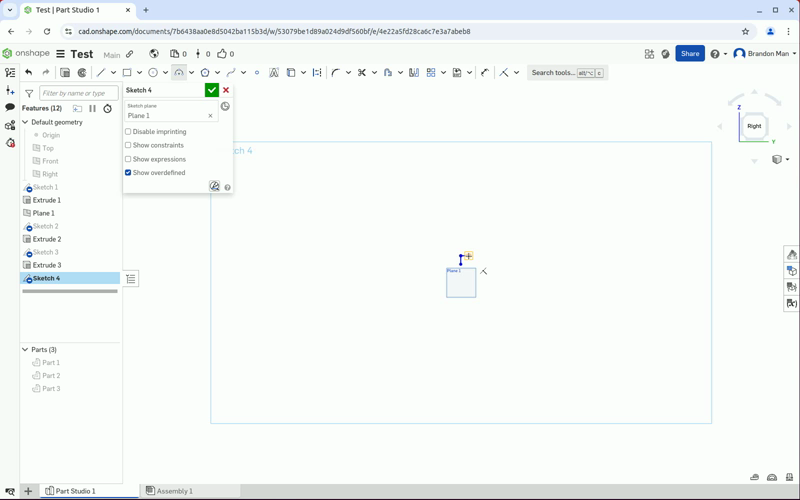
mouse_move(460, 264)
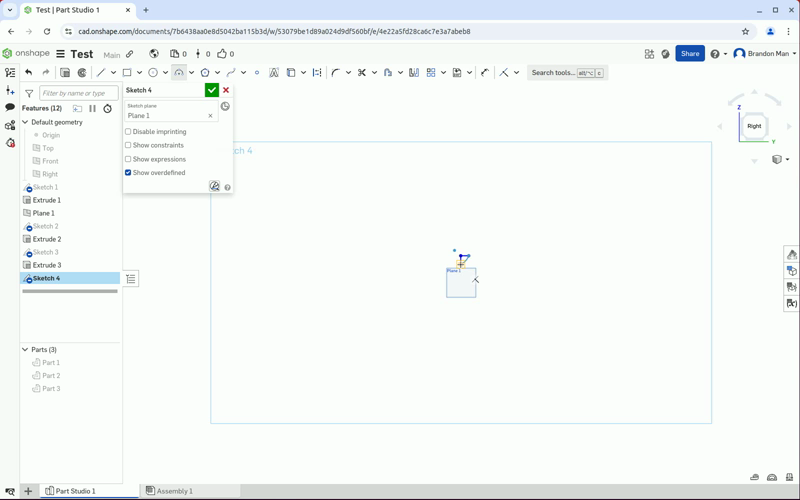
click(460, 264)
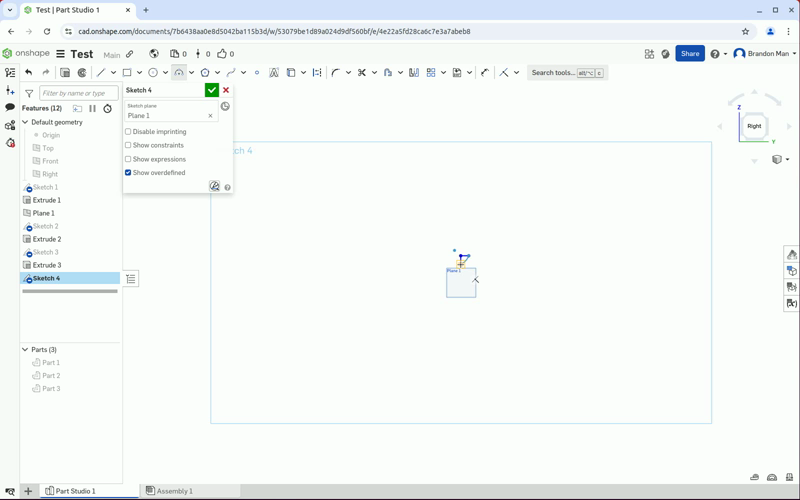
key_down(shift)
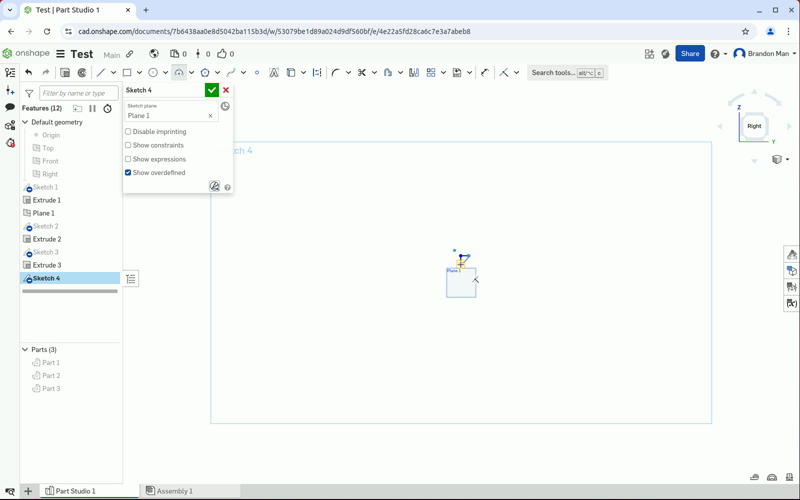
mouse_move(455, 250)
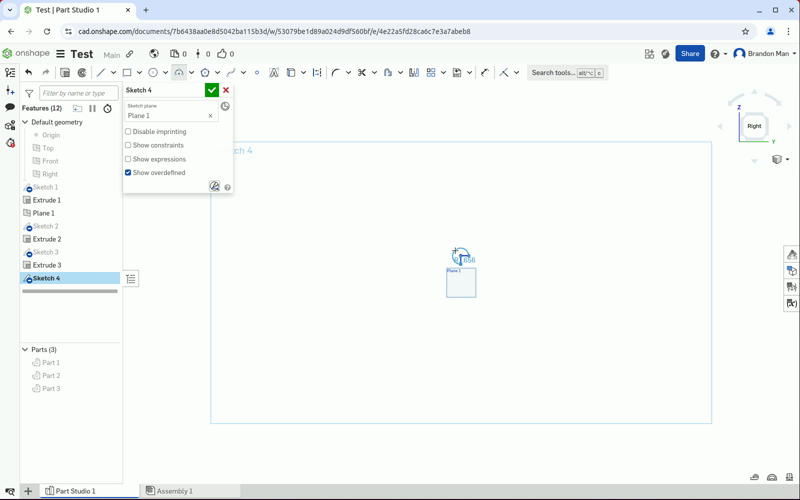
click(455, 250)
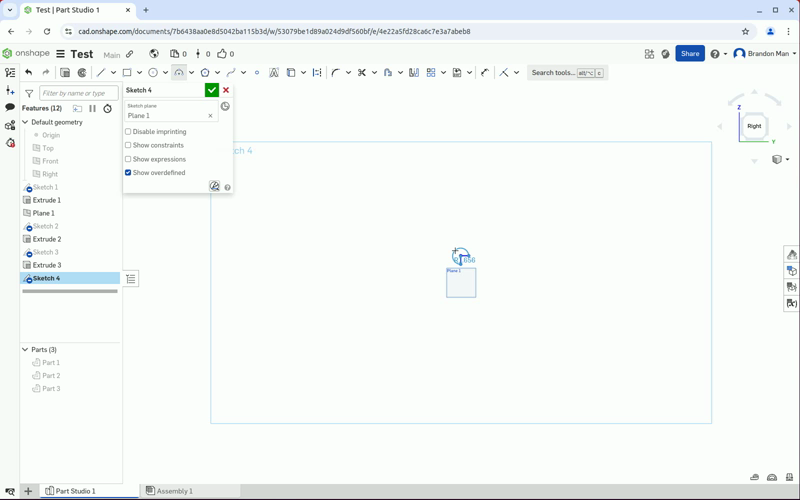
key_up(shift)
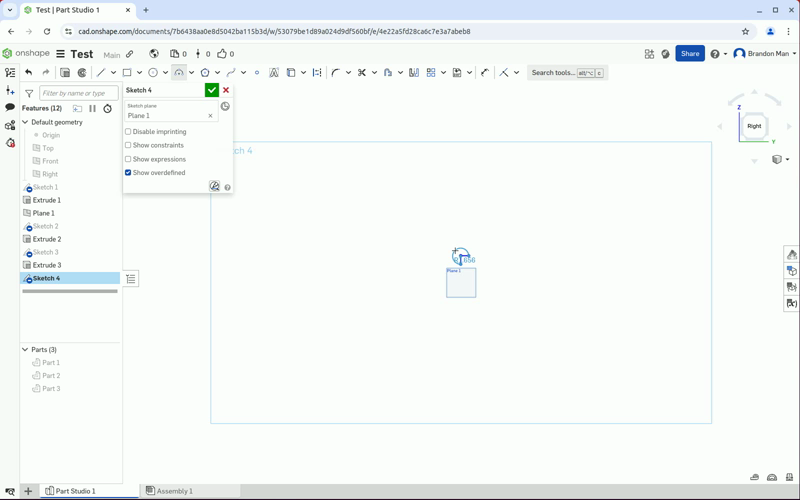
key(esc)
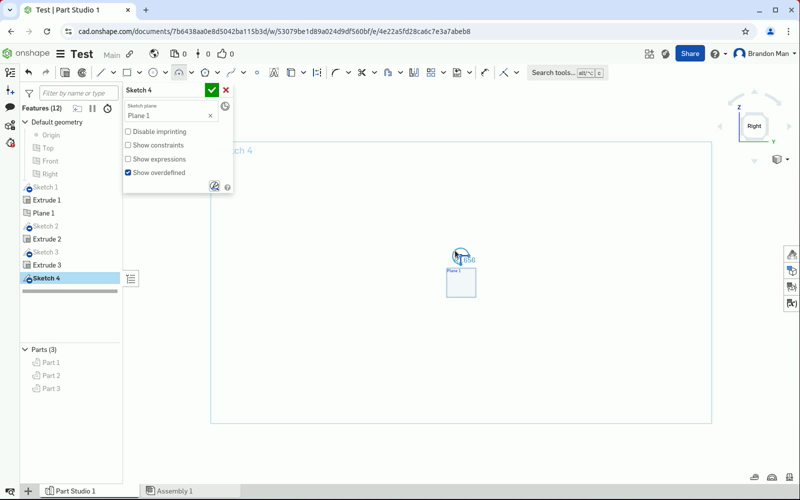
mouse_move(459, 255)
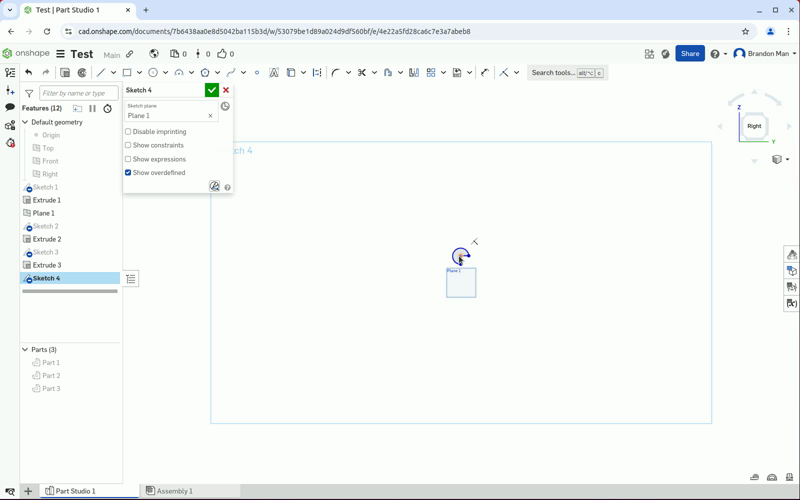
scroll(6)
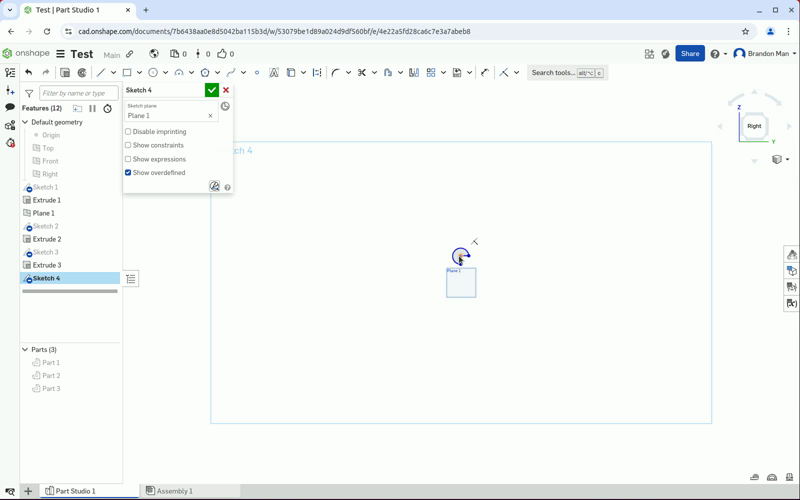
scroll(6)
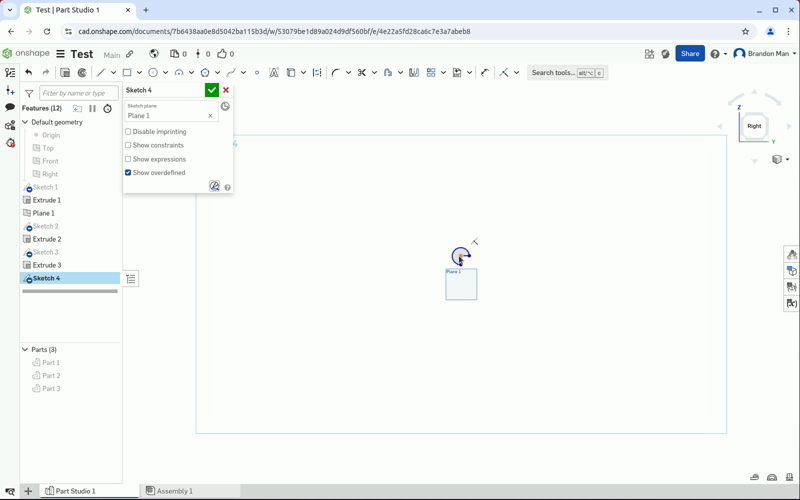
scroll(6)
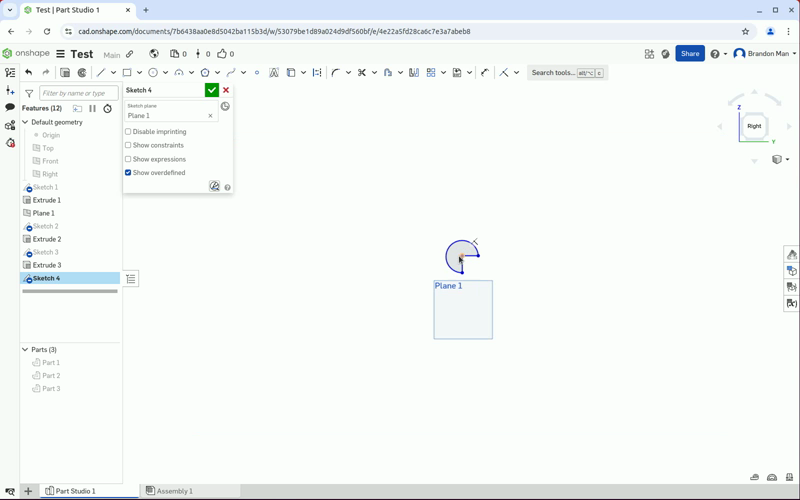
scroll(6)
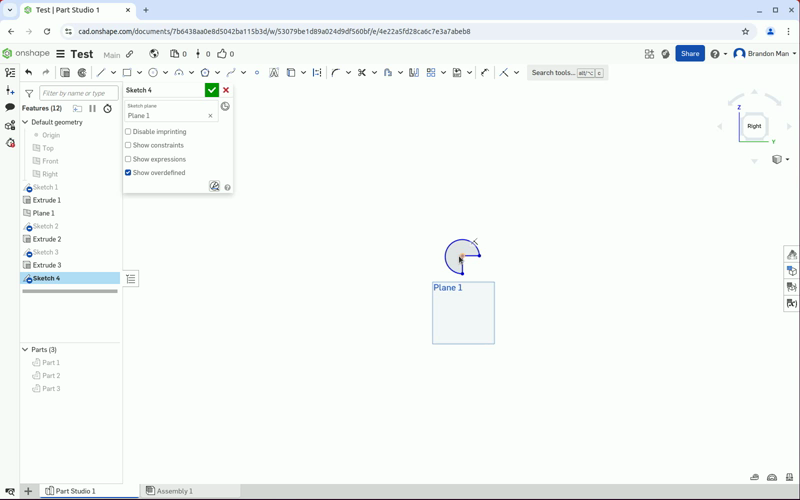
scroll(6)
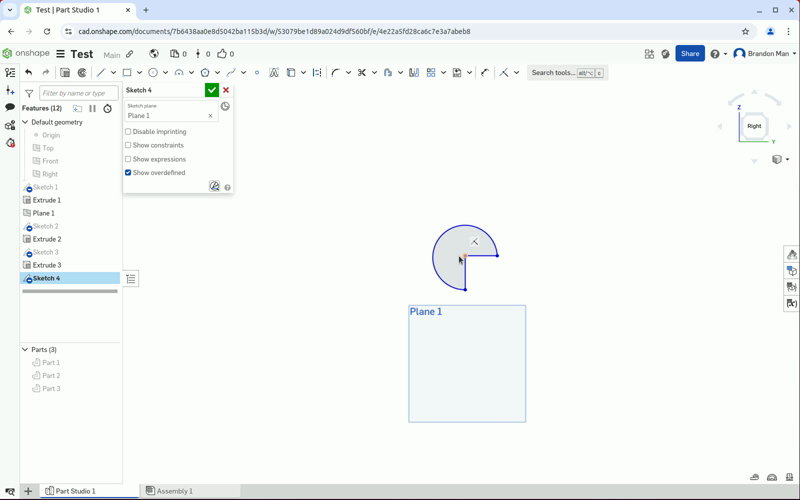
scroll(6)
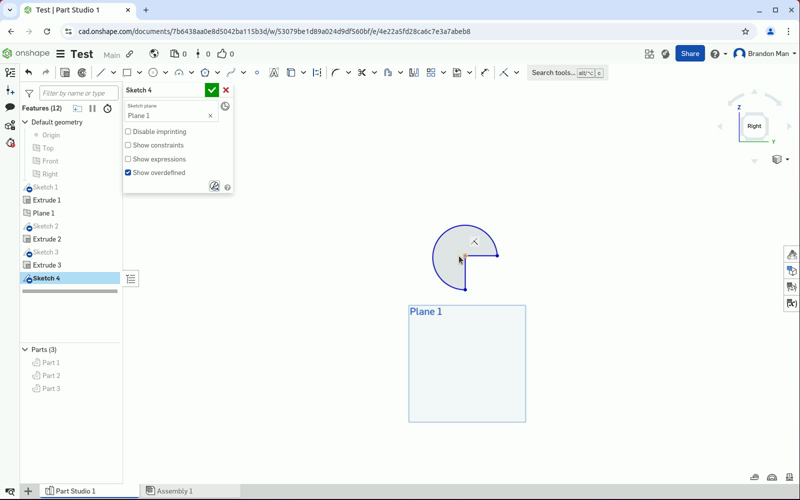
scroll(6)
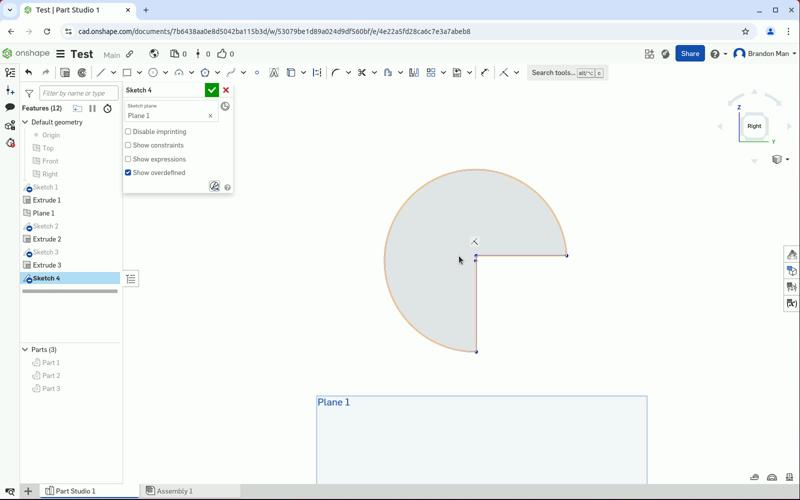
click(459, 255)
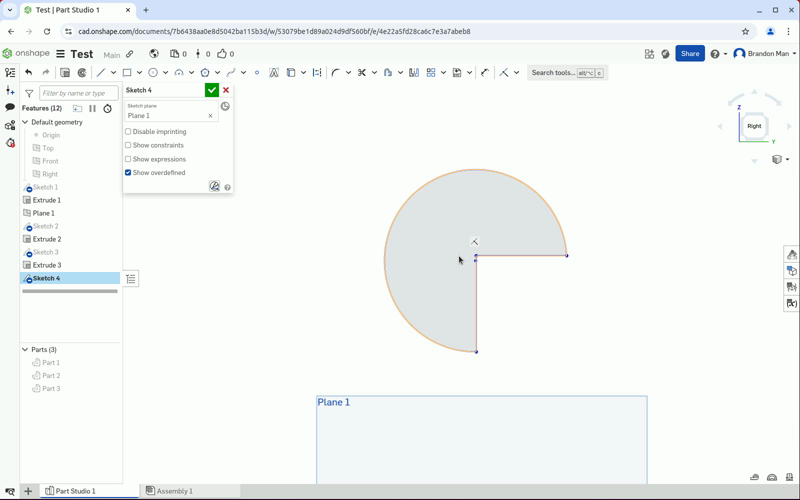
scroll(-6)
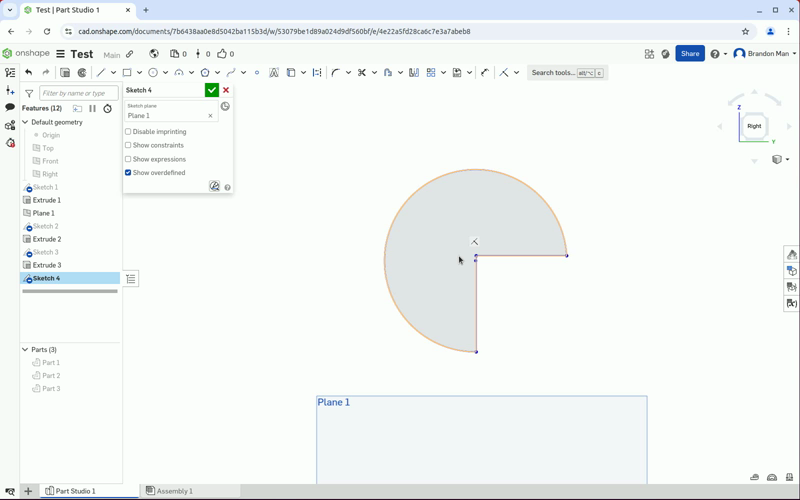
scroll(-6)
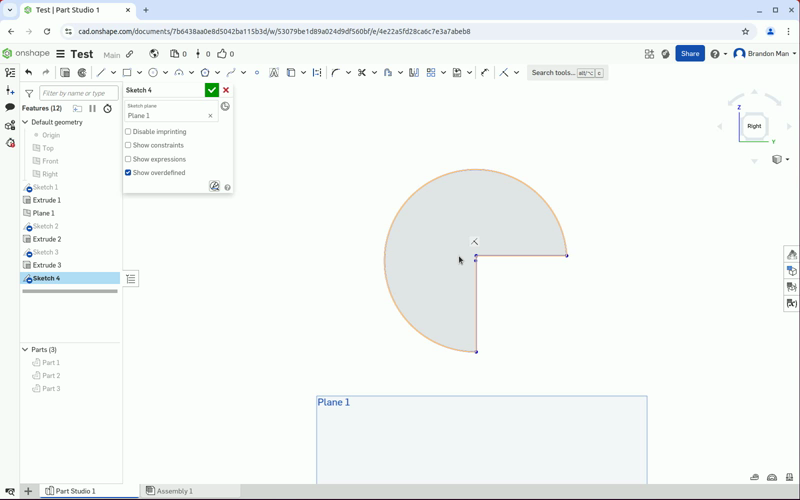
scroll(-6)
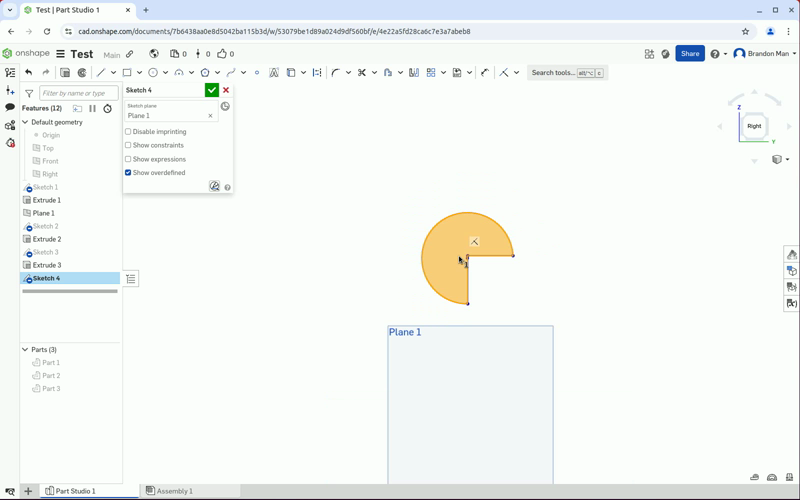
scroll(-6)
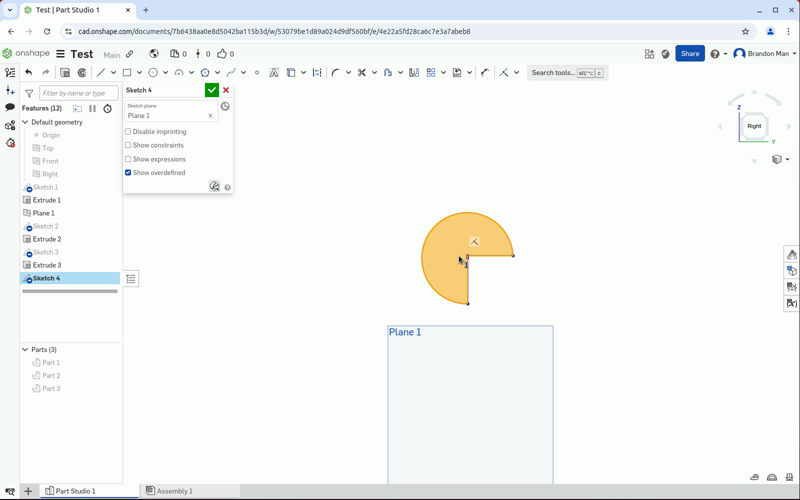
scroll(-6)
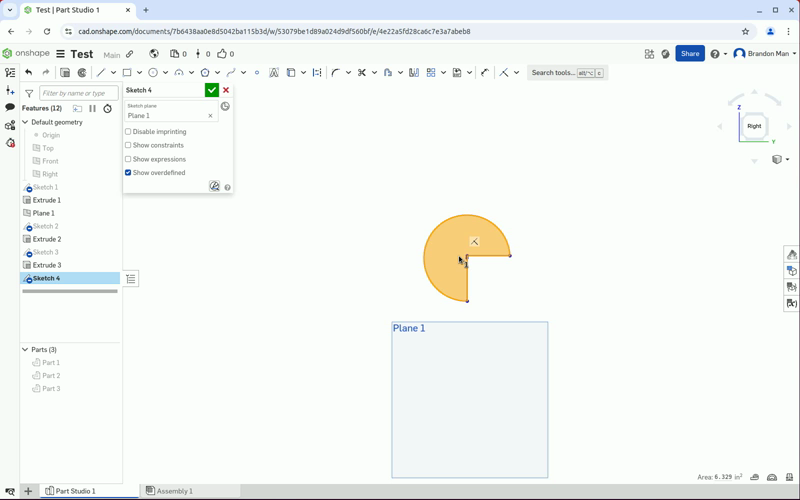
scroll(-6)
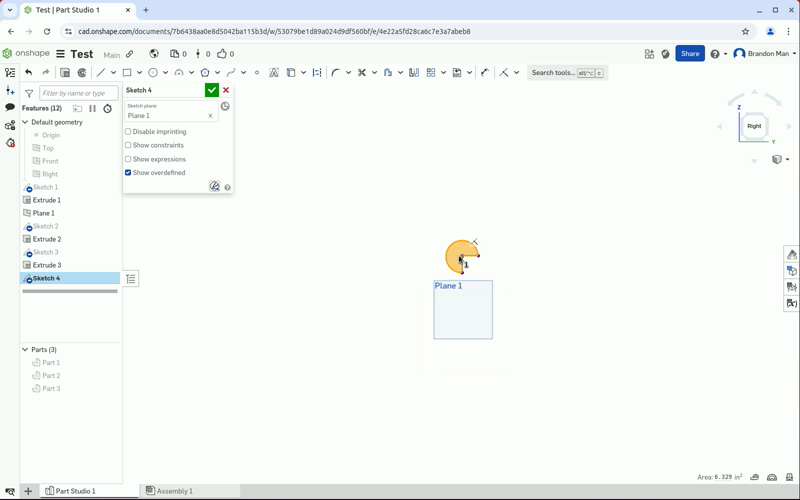
scroll(-6)
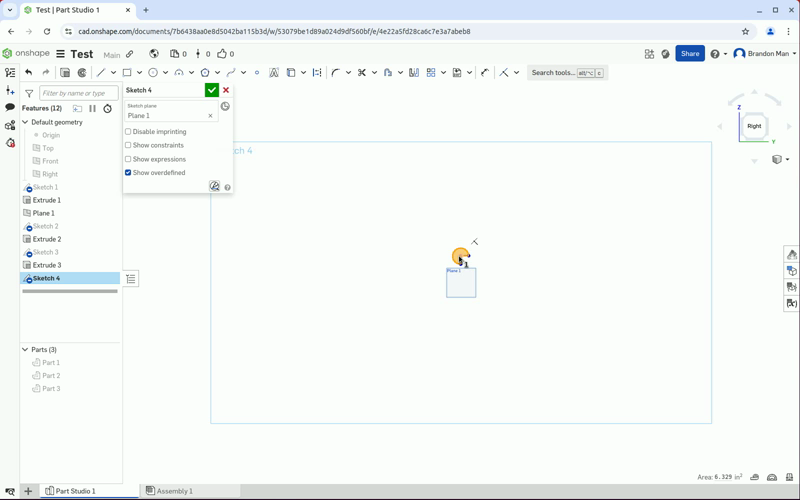
mouse_move(73, 352)
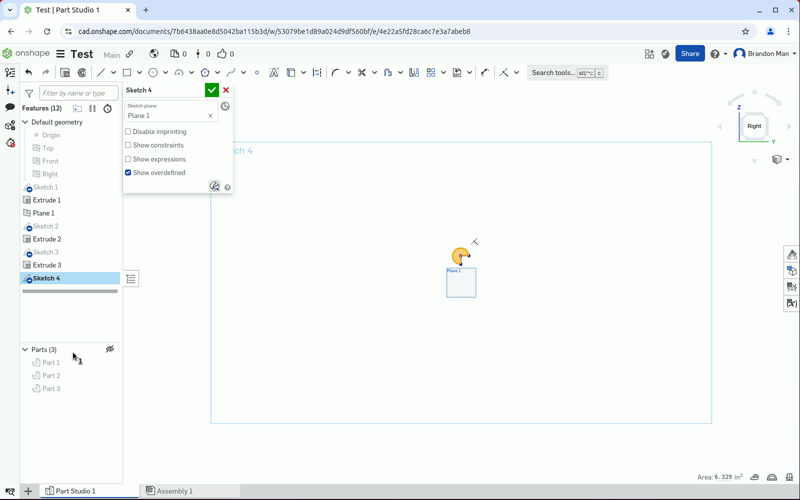
key(shift+y)
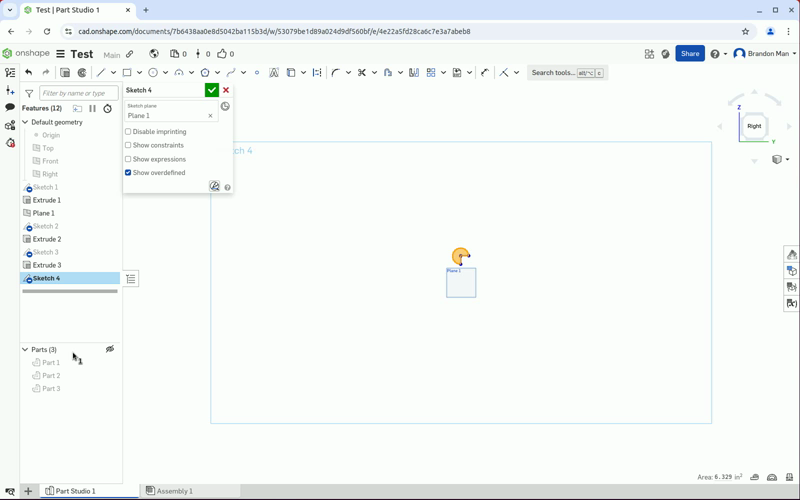
key(shift+e)
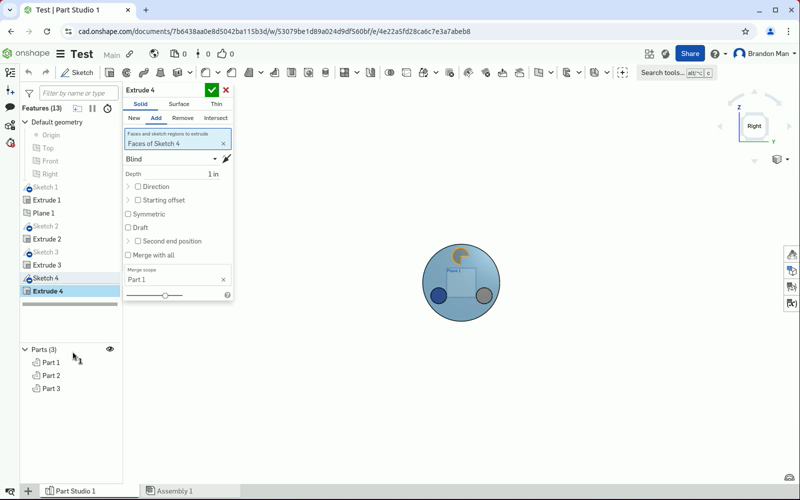
mouse_move(143, 106)
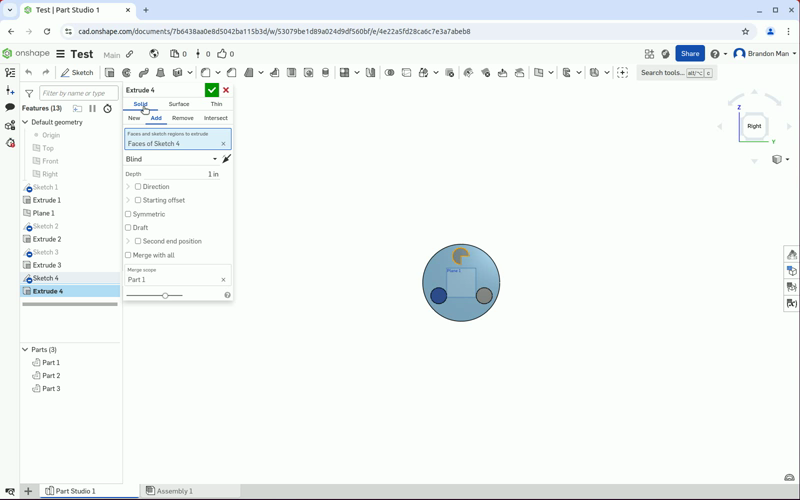
click(143, 106)
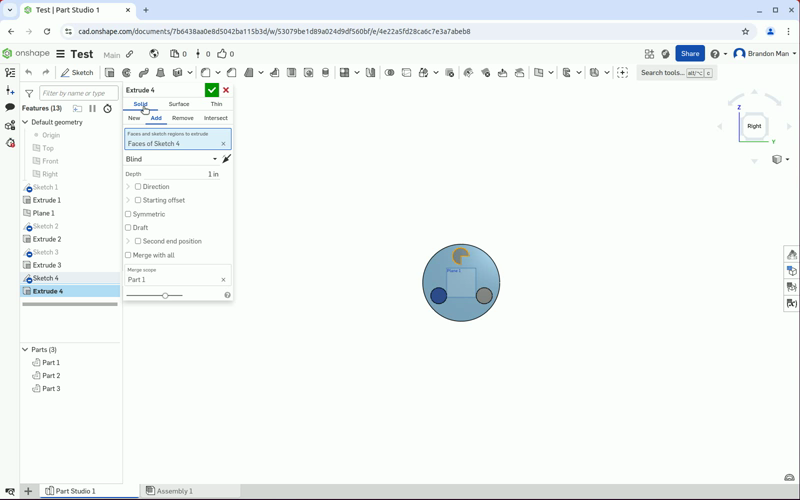
mouse_move(137, 120)
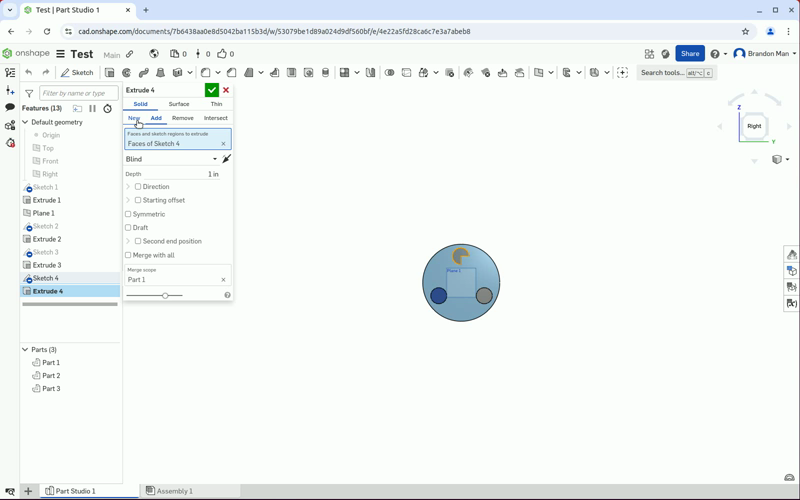
click(137, 120)
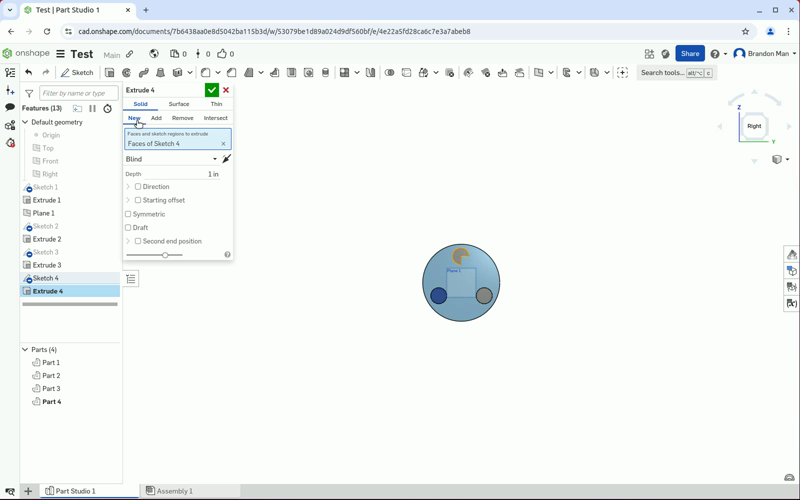
key(tab, 4)
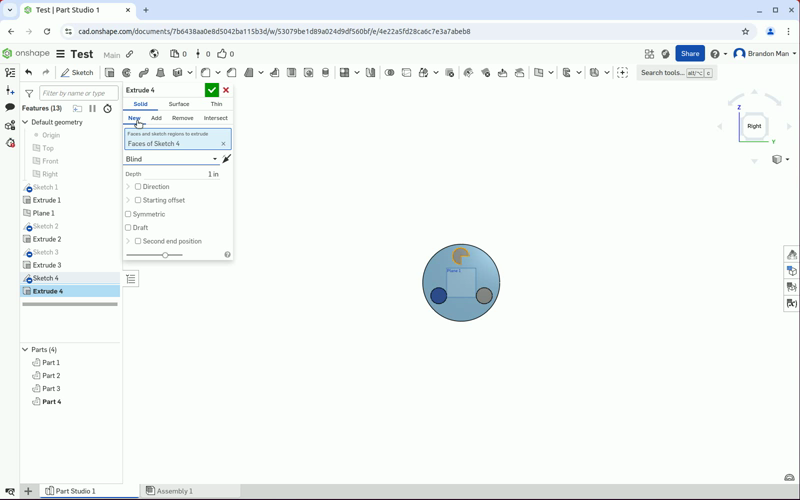
text(11.554)
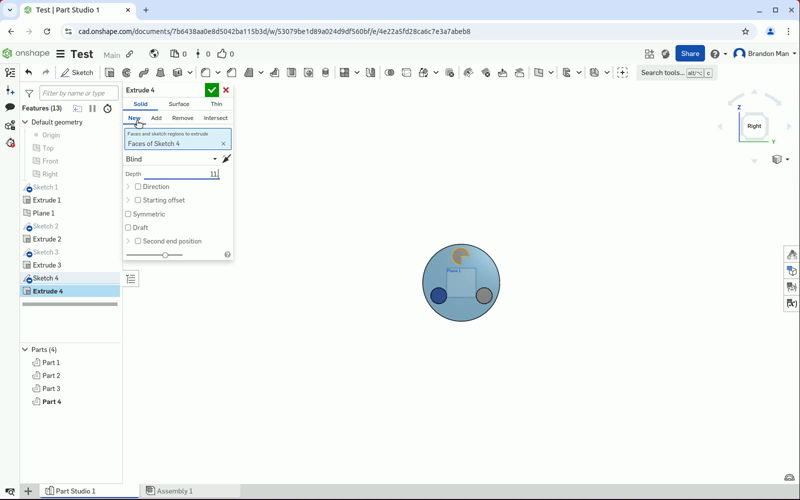
key(enter)
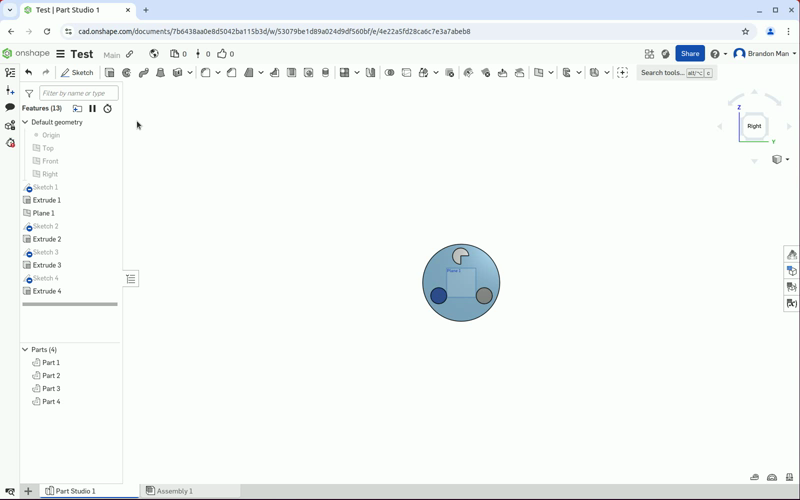
key(shift+h)
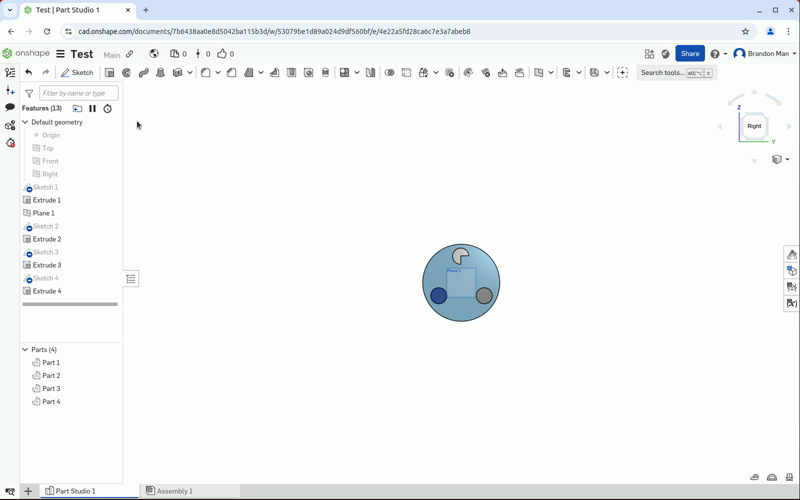
key(shift+h)
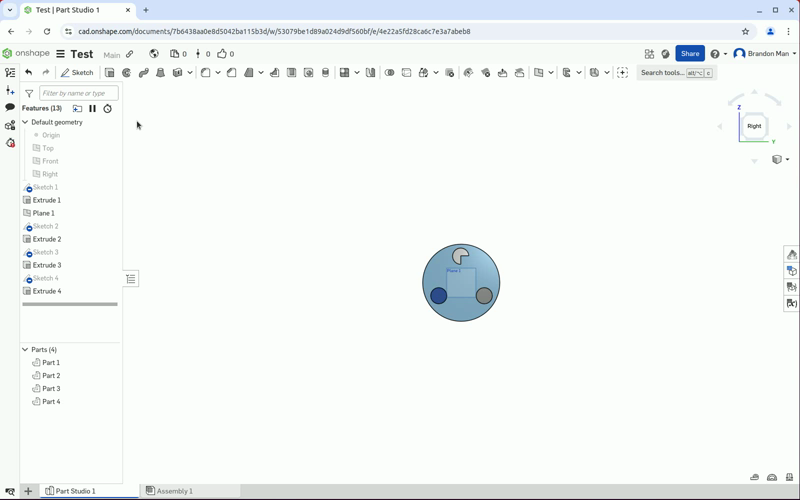
mouse_move(73, 189)
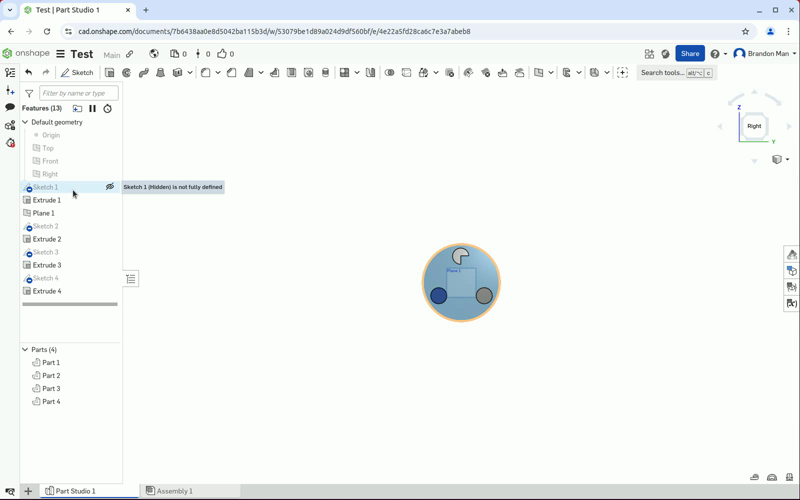
click(73, 189)
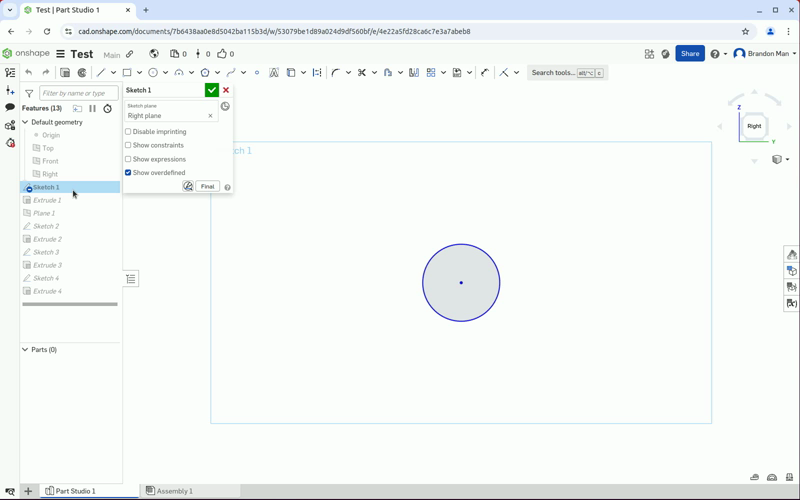
mouse_move(229, 92)
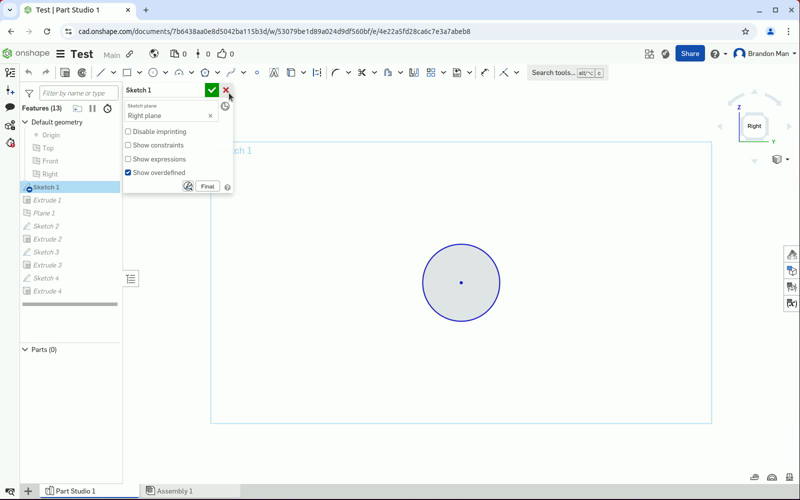
click(229, 92)
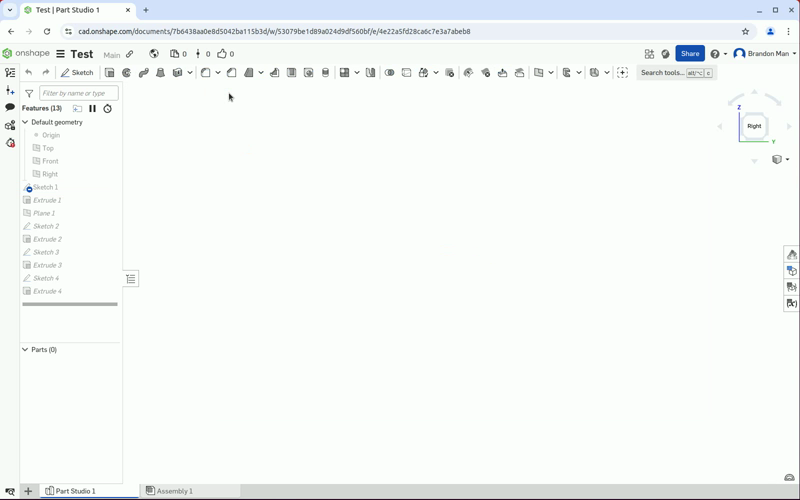
key(shift+s)
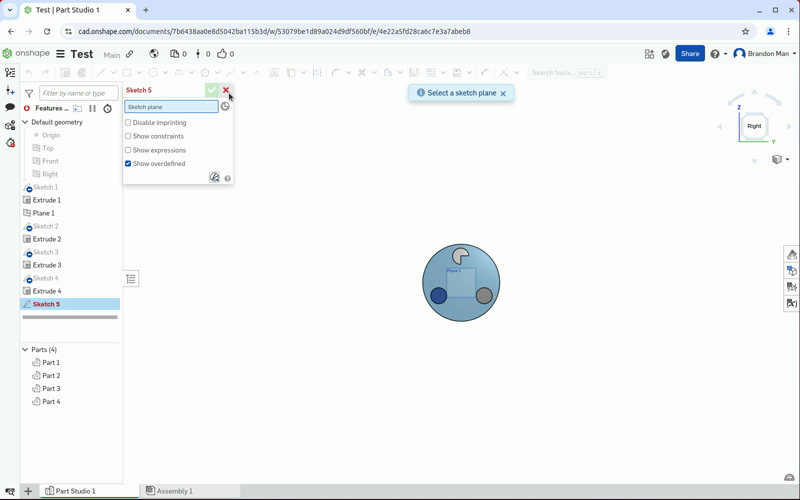
mouse_move(73, 215)
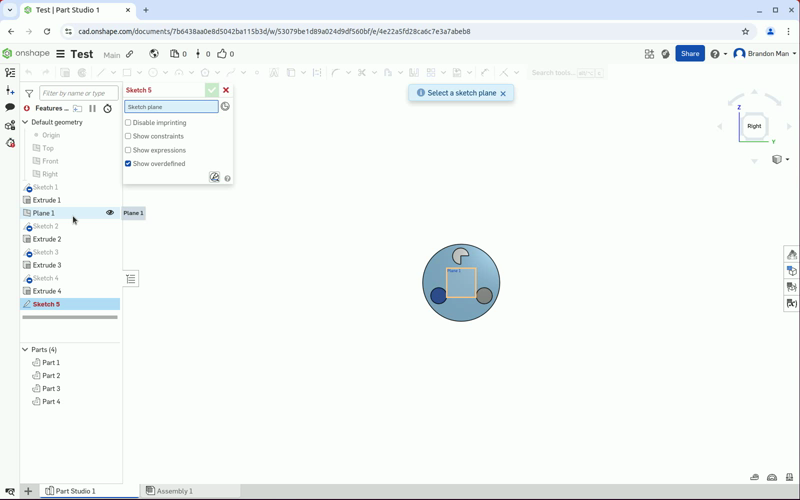
click(73, 215)
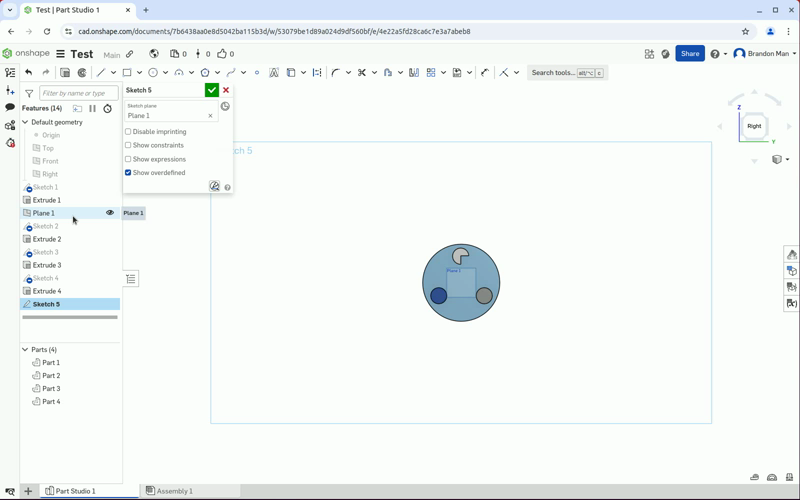
mouse_move(73, 352)
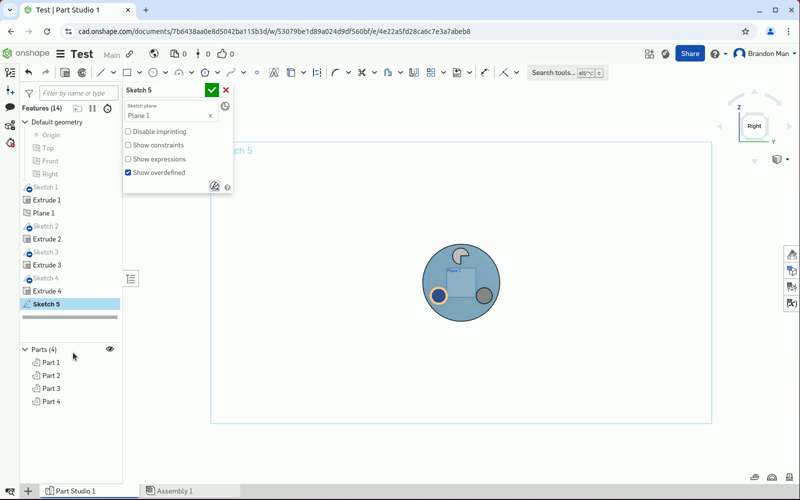
key(y)
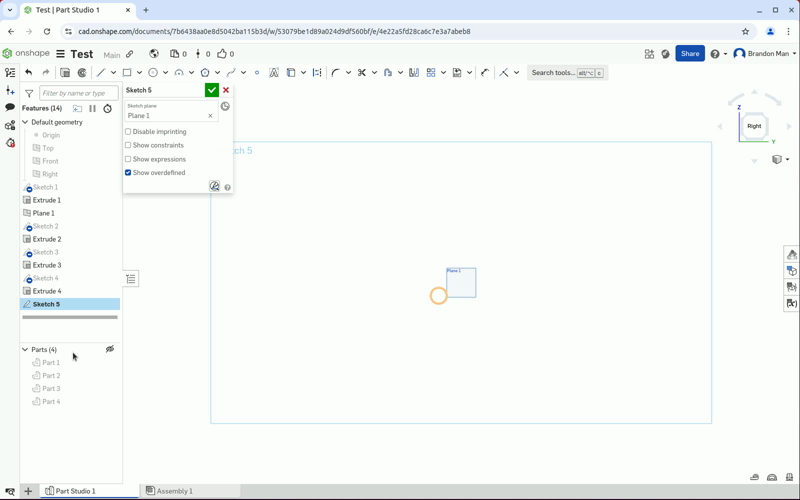
key(a)
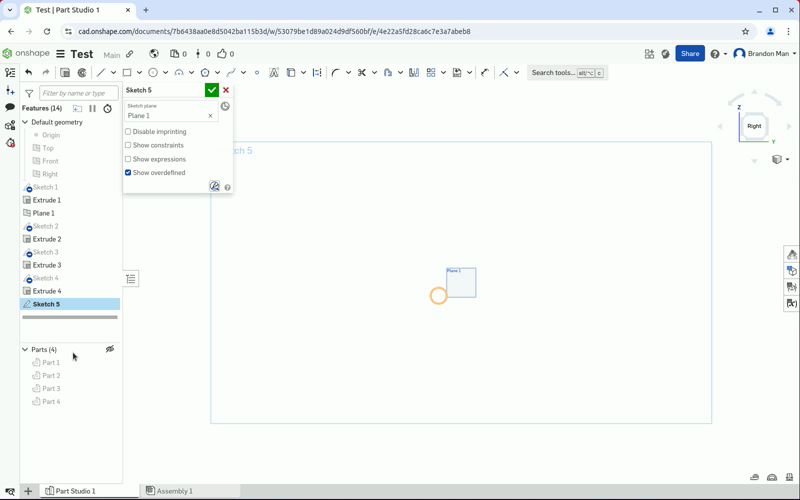
key_down(shift)
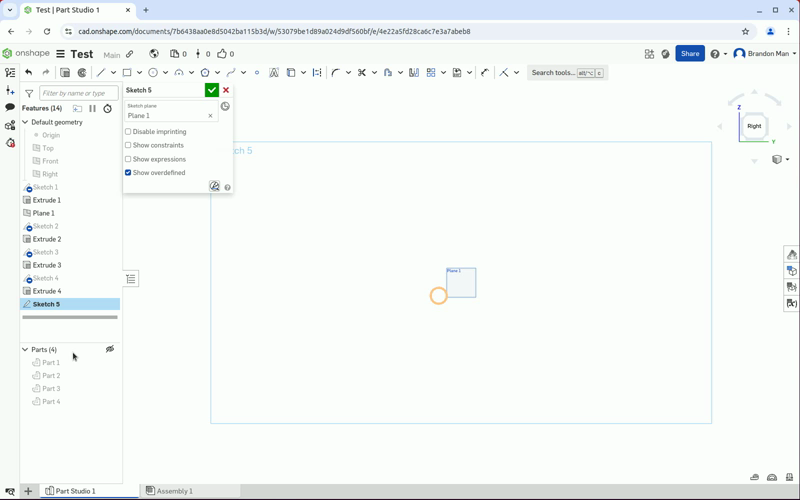
mouse_move(460, 264)
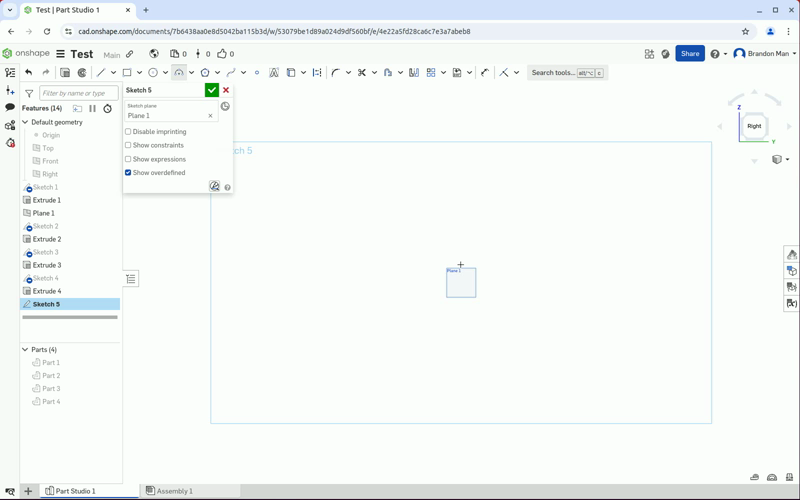
click(460, 264)
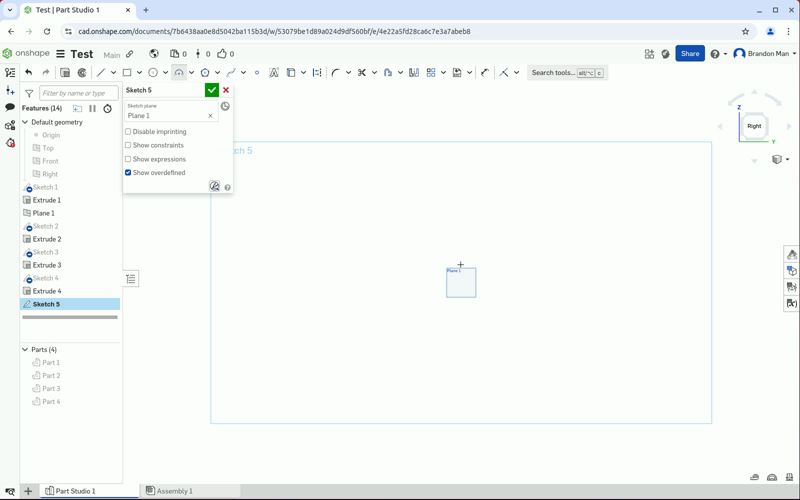
key_up(shift)
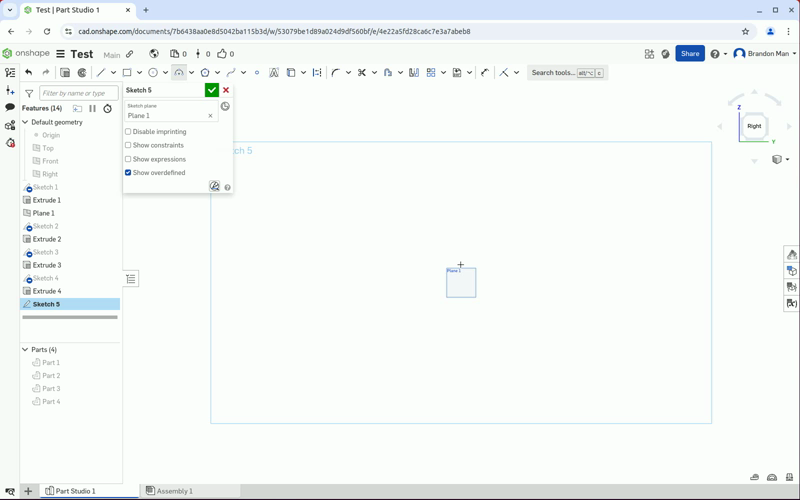
key_down(shift)
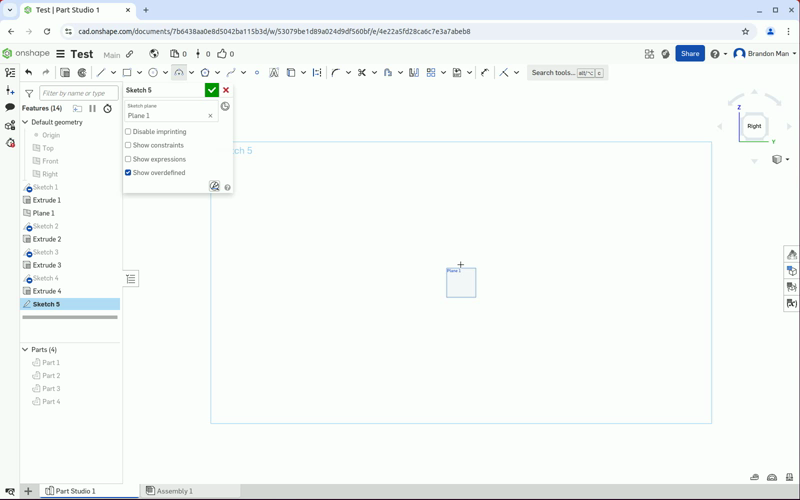
mouse_move(468, 255)
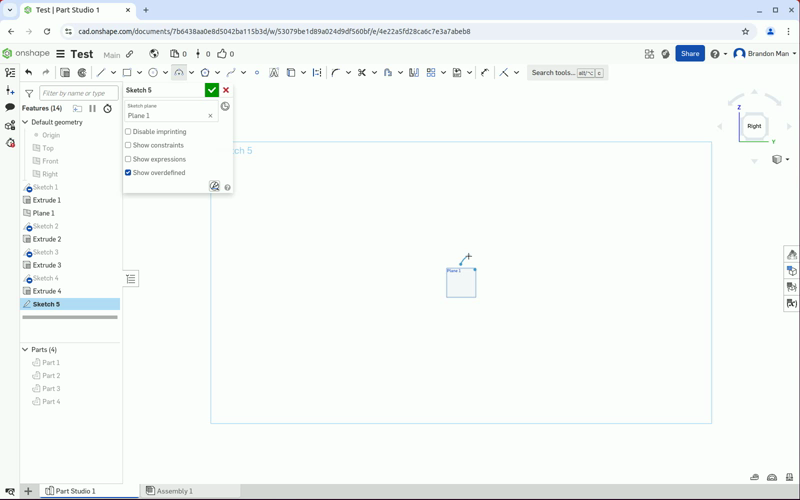
click(468, 255)
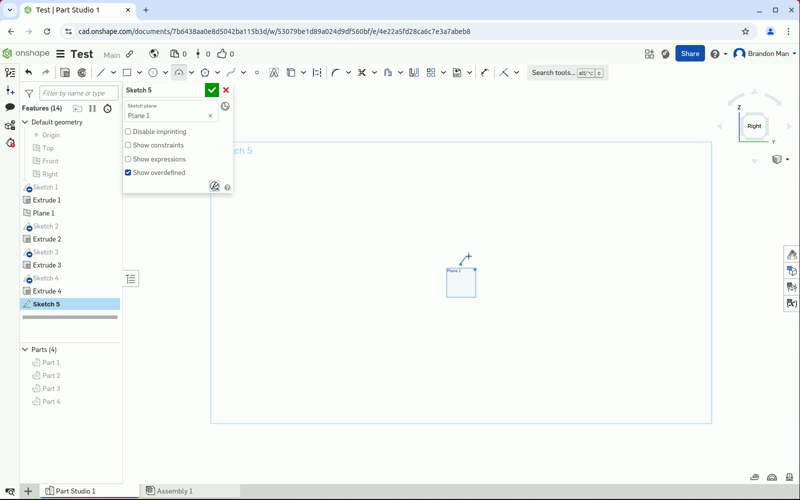
mouse_move(466, 261)
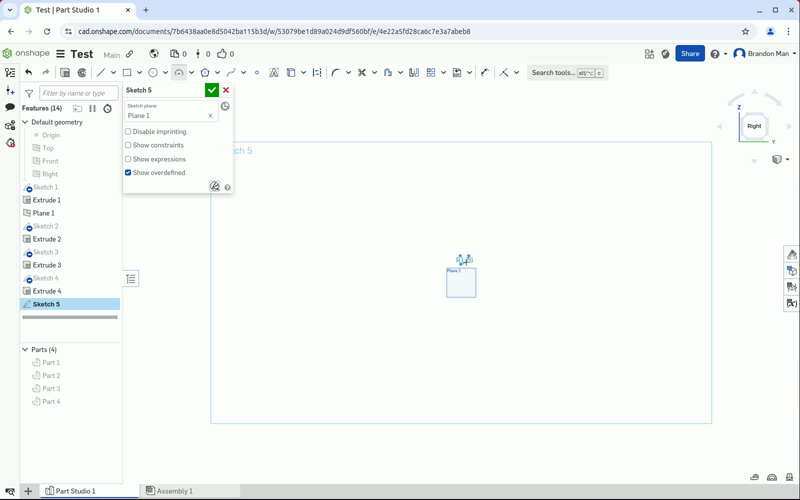
click(466, 261)
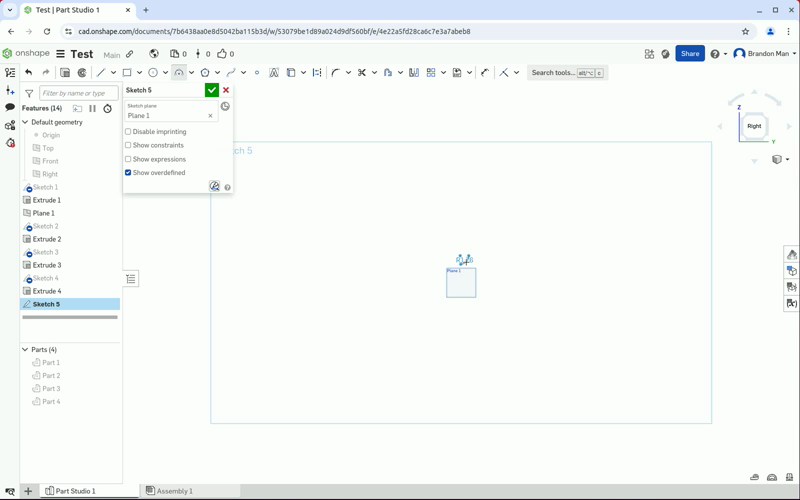
key_up(shift)
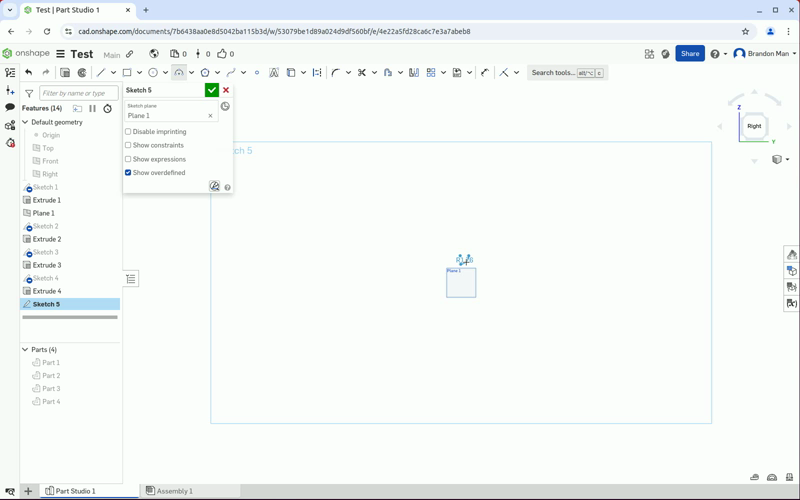
key(esc)
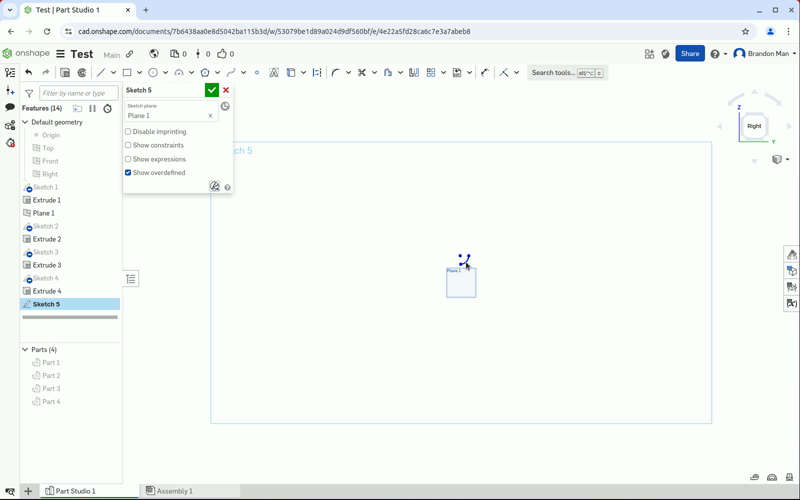
key(l)
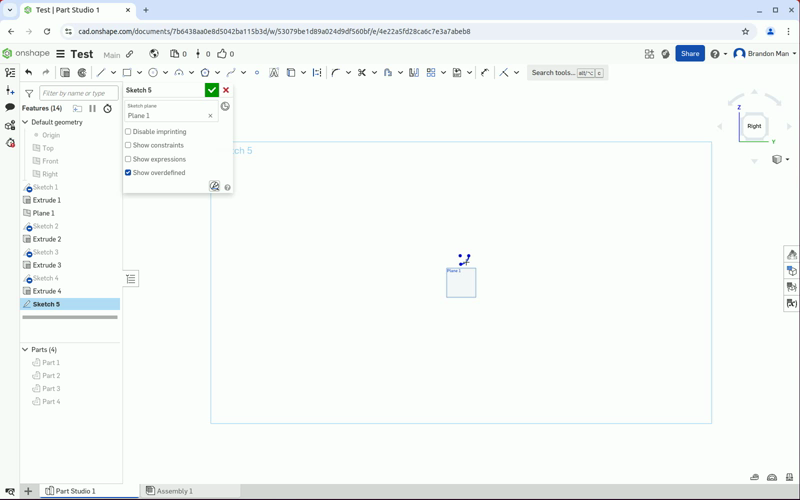
mouse_move(468, 255)
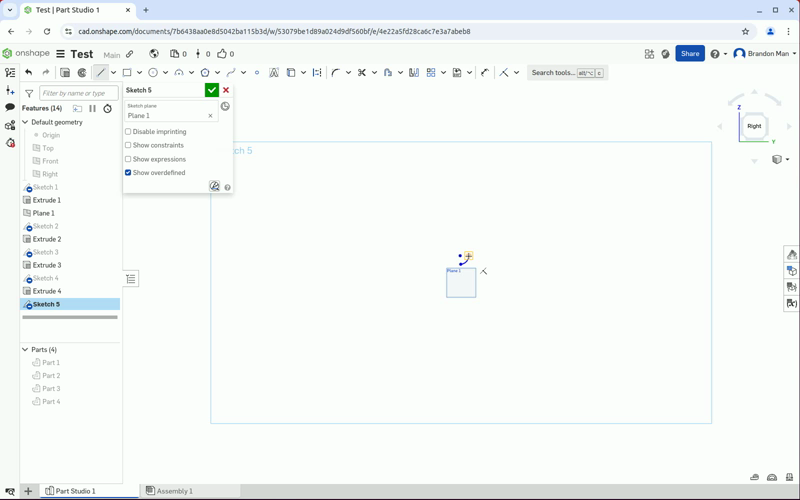
click(468, 255)
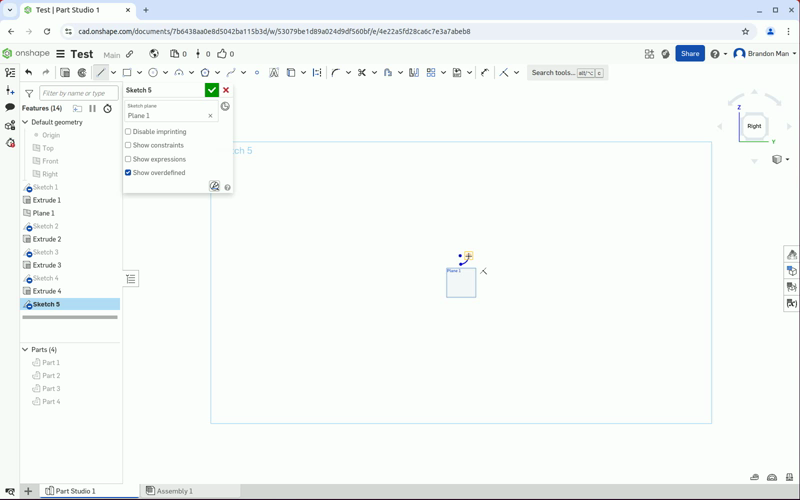
key_down(shift)
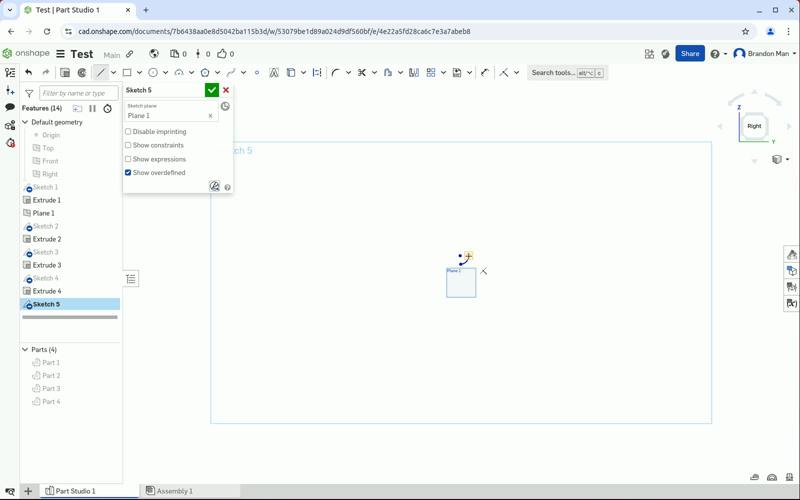
mouse_move(498, 255)
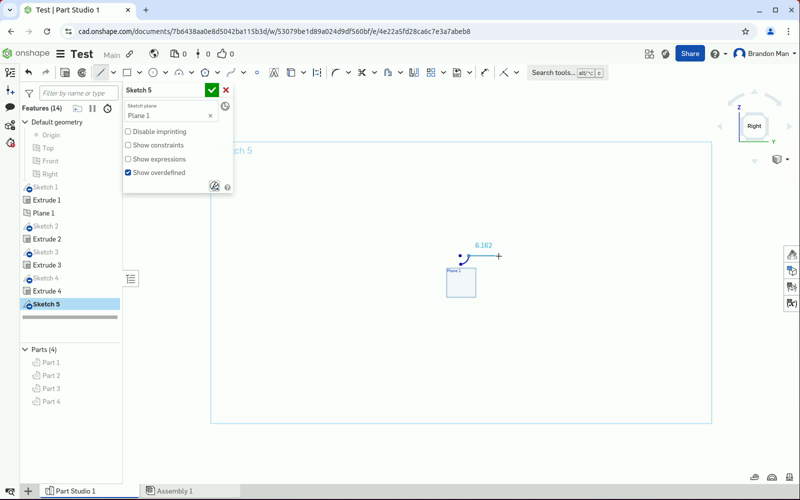
mouse_move(460, 255)
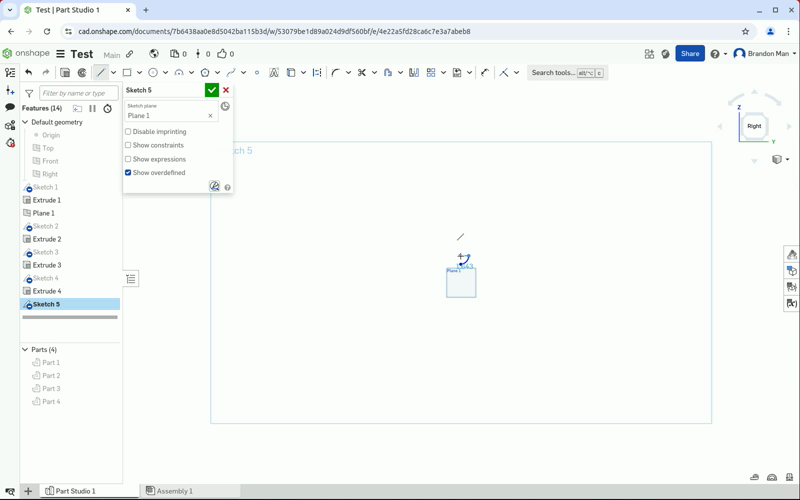
click(460, 255)
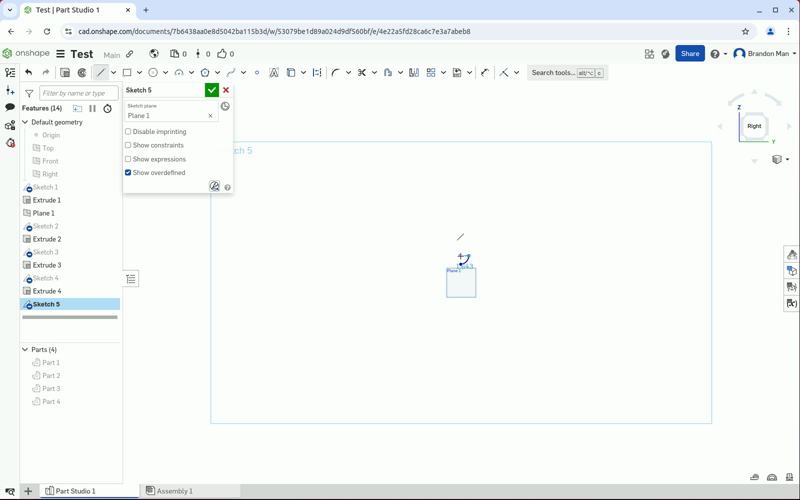
key_up(shift)
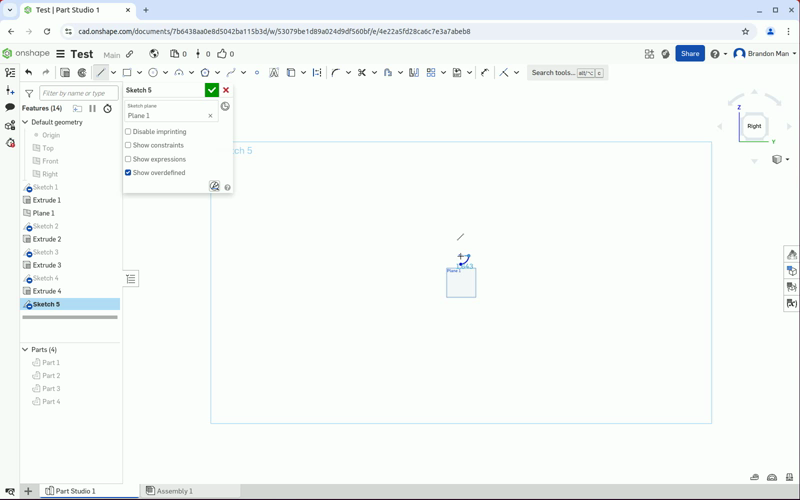
mouse_move(490, 255)
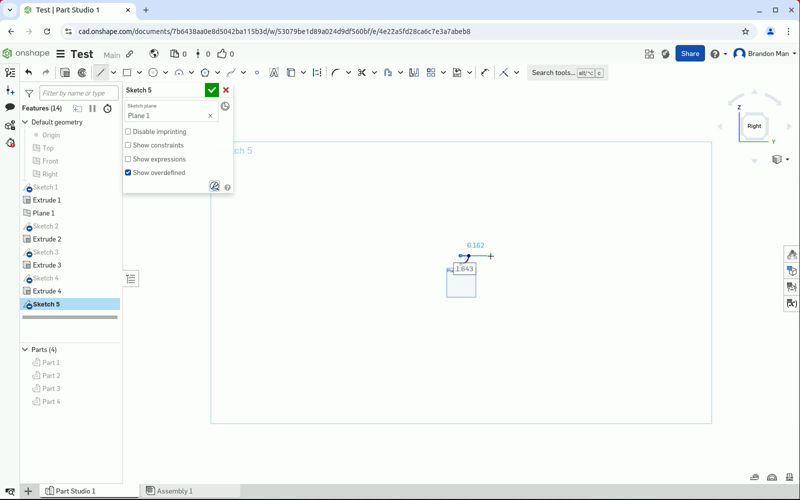
key_down(shift)
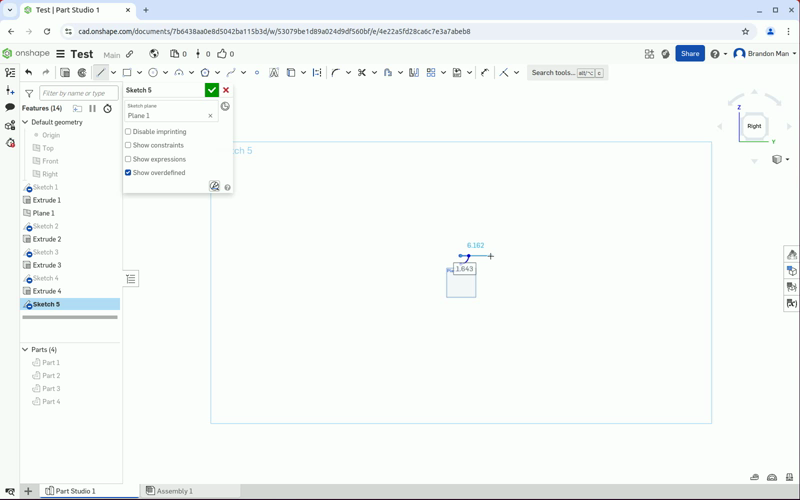
mouse_move(460, 264)
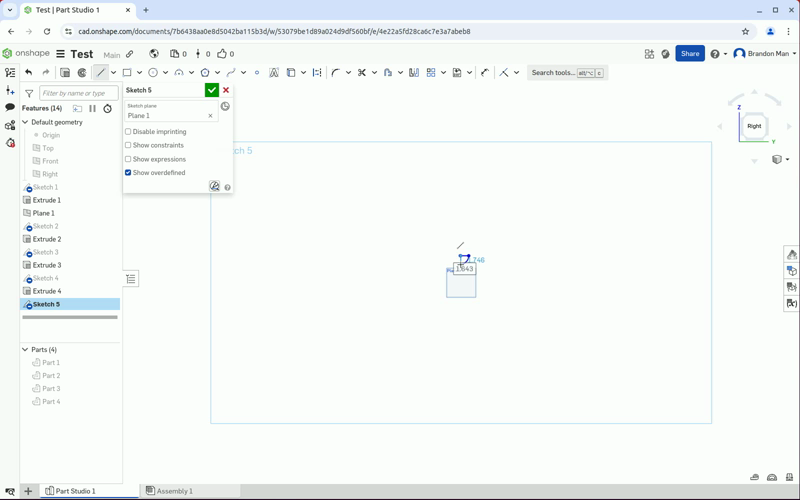
key_up(shift)
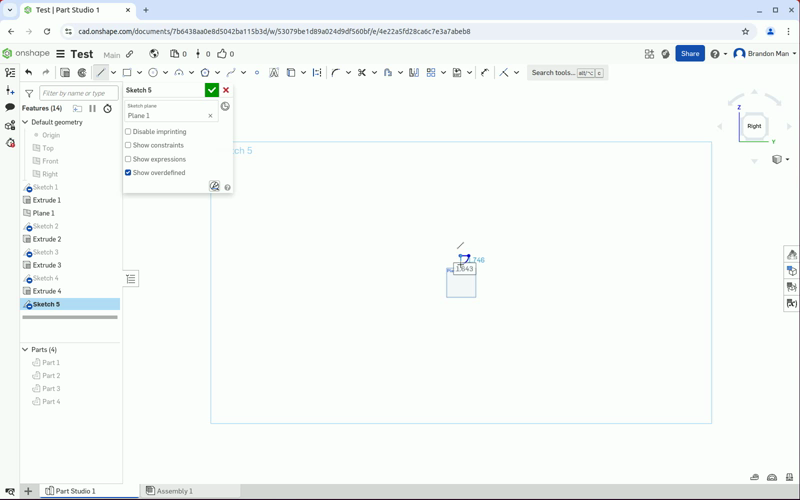
click(460, 264)
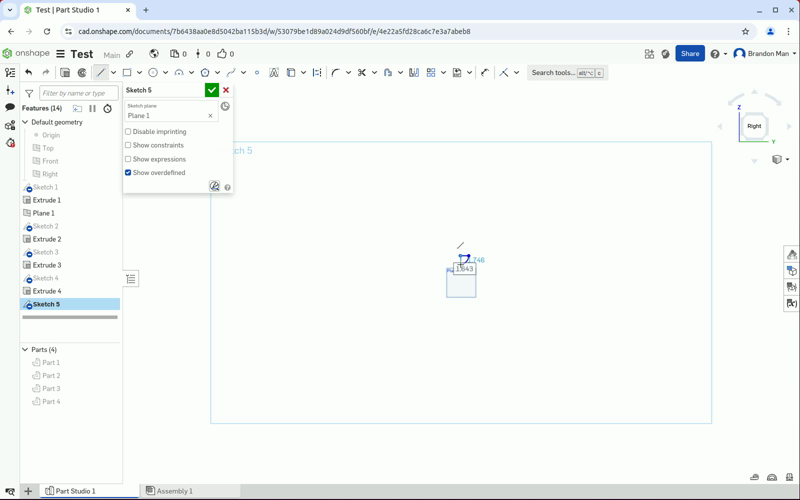
key(esc)
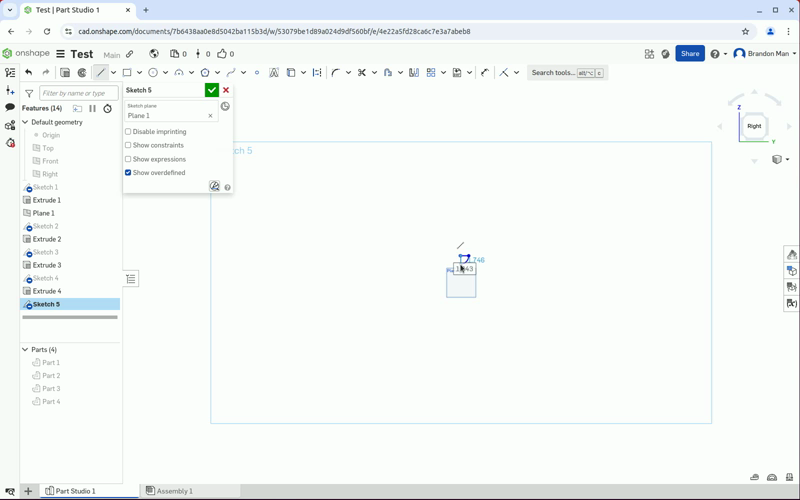
mouse_move(466, 256)
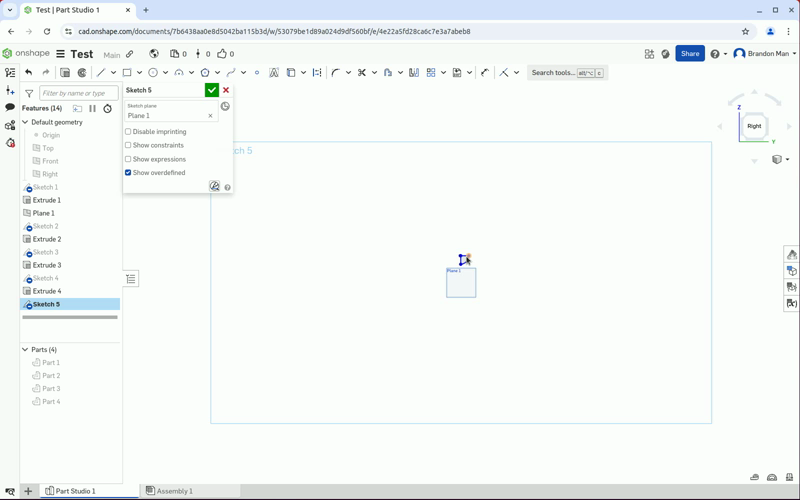
scroll(6)
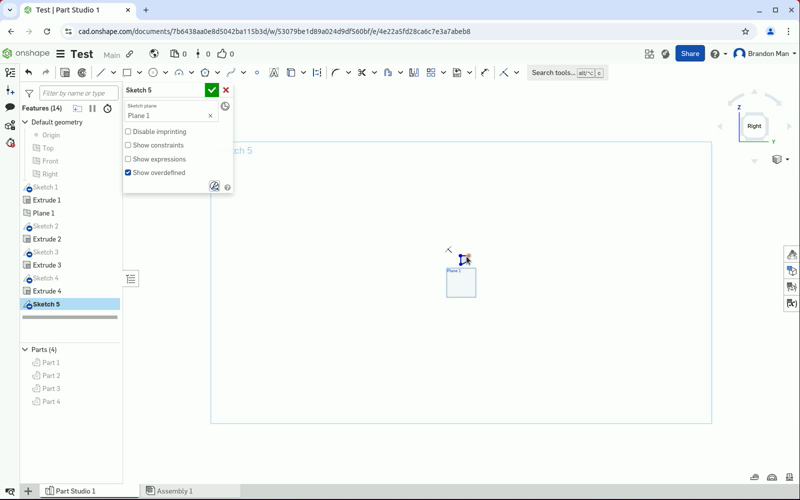
scroll(6)
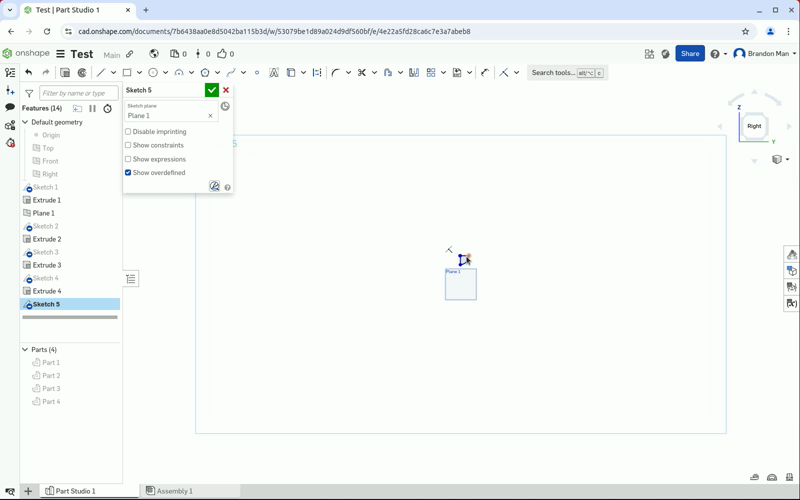
scroll(6)
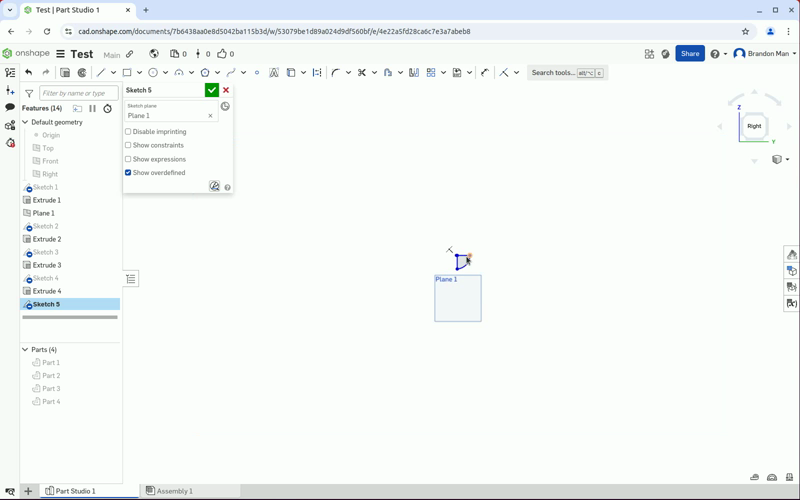
scroll(6)
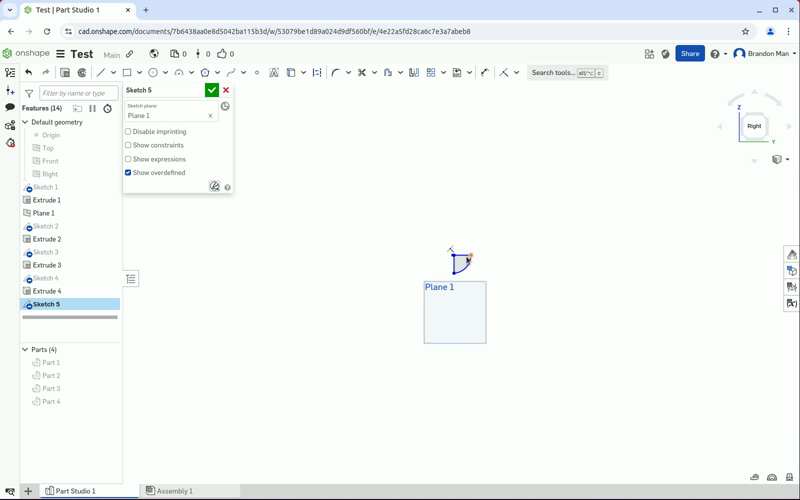
scroll(6)
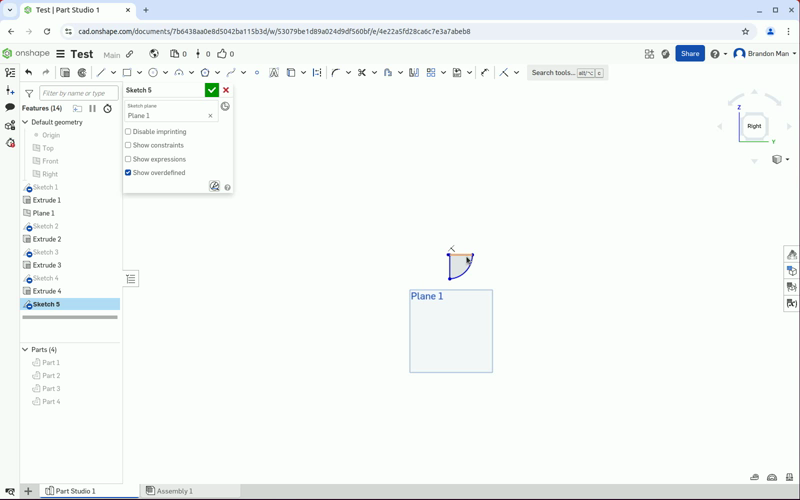
scroll(6)
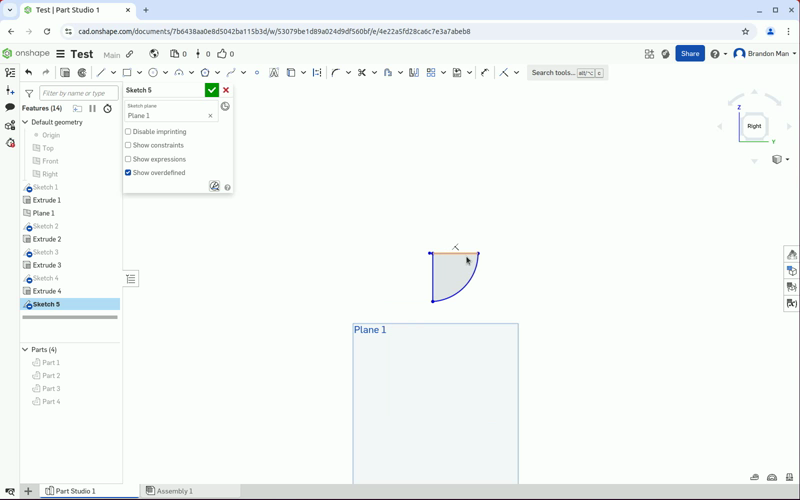
scroll(6)
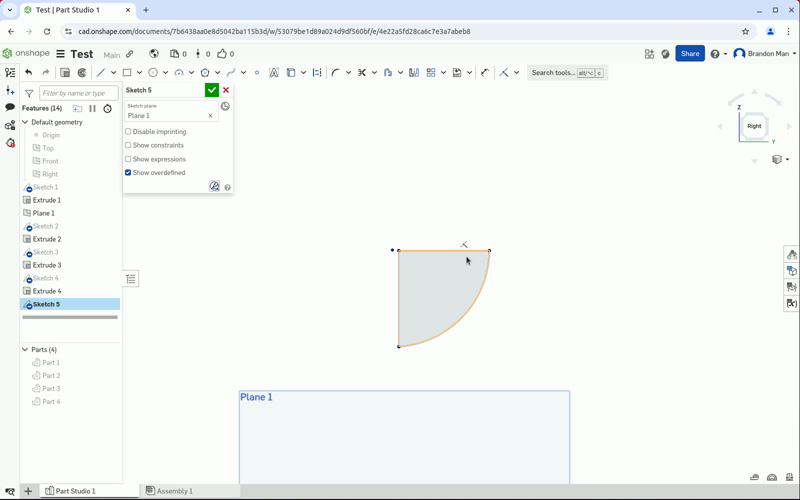
click(466, 256)
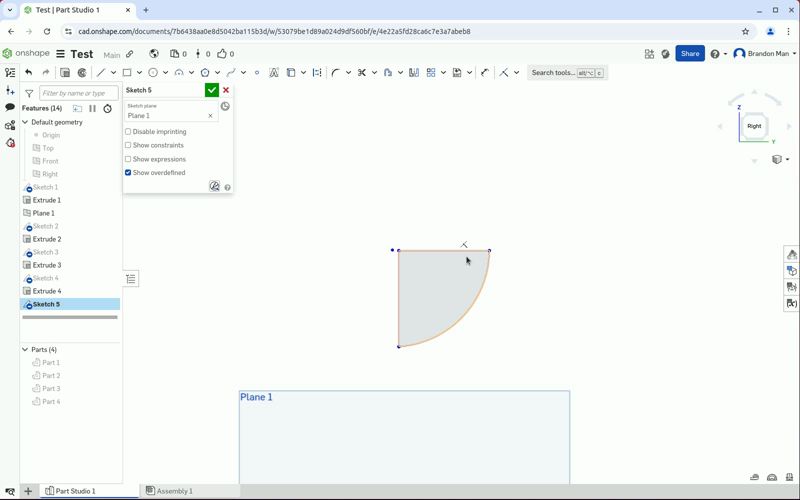
scroll(-6)
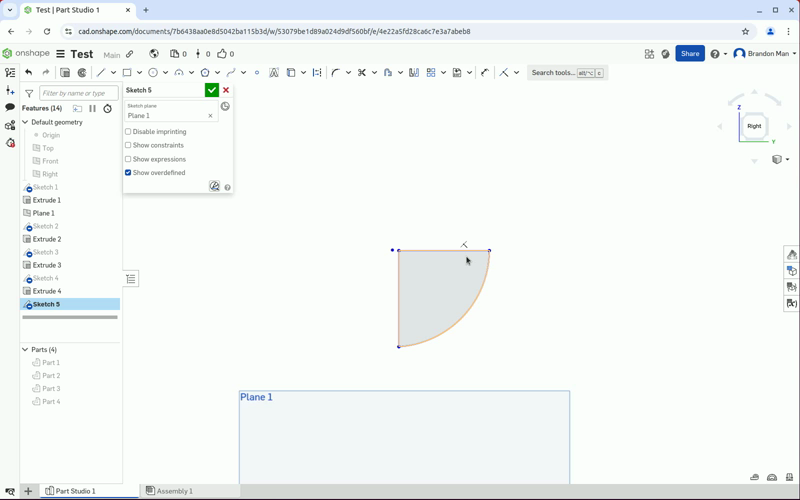
scroll(-6)
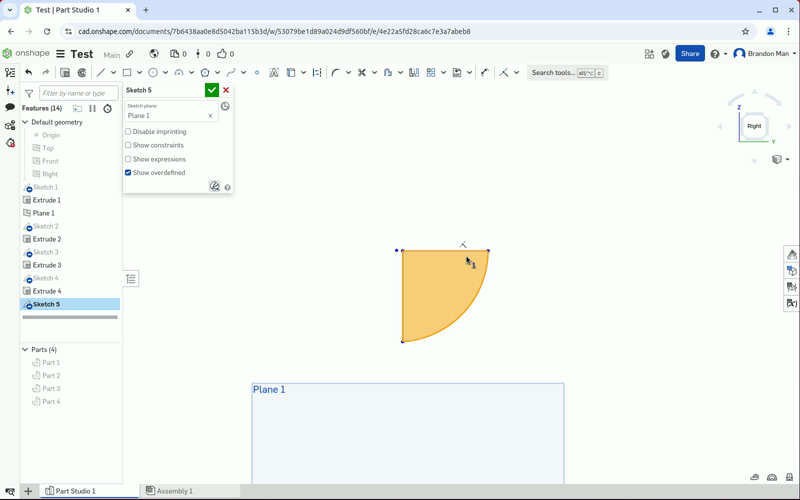
scroll(-6)
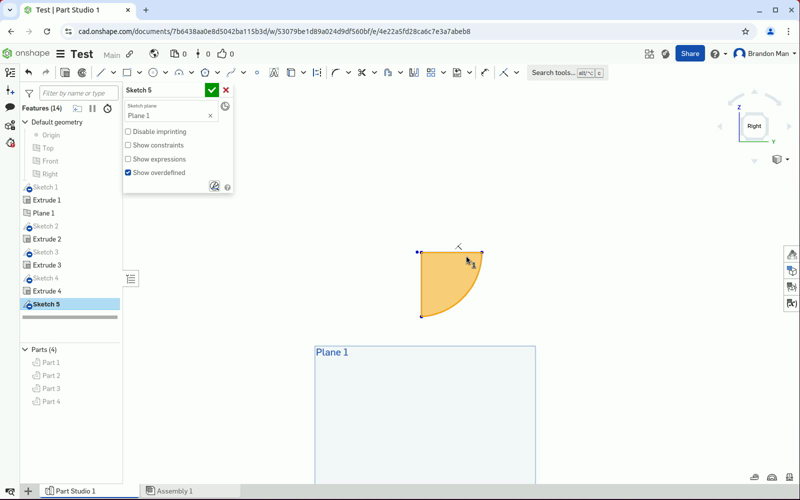
scroll(-6)
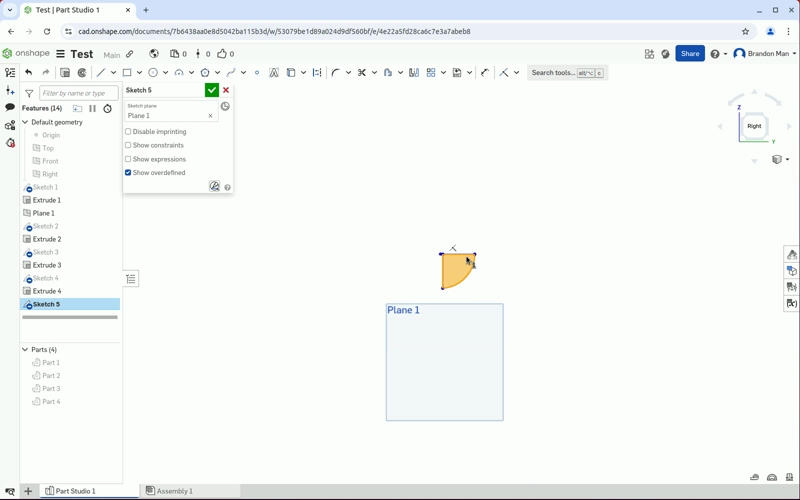
scroll(-6)
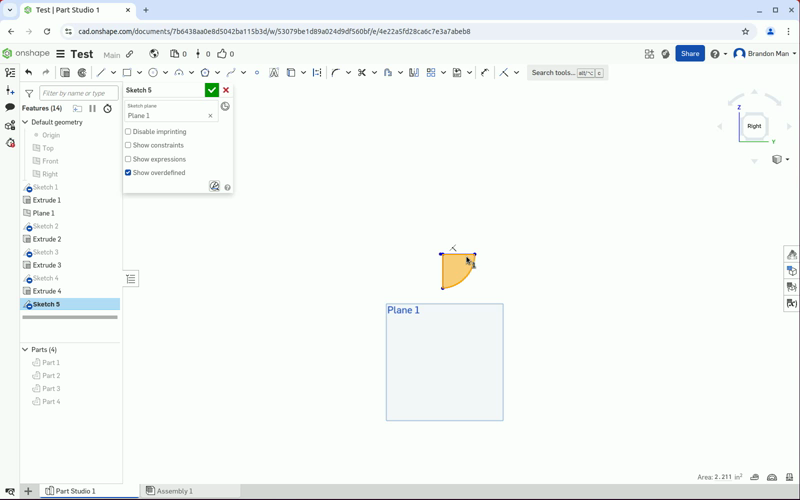
scroll(-6)
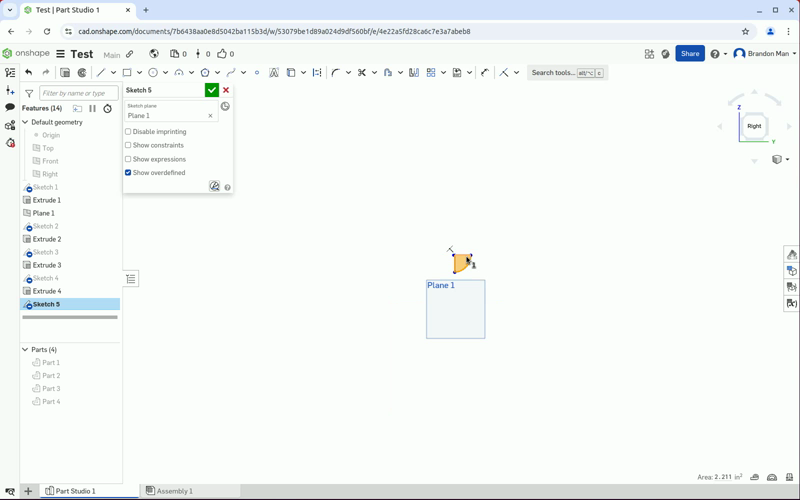
scroll(-6)
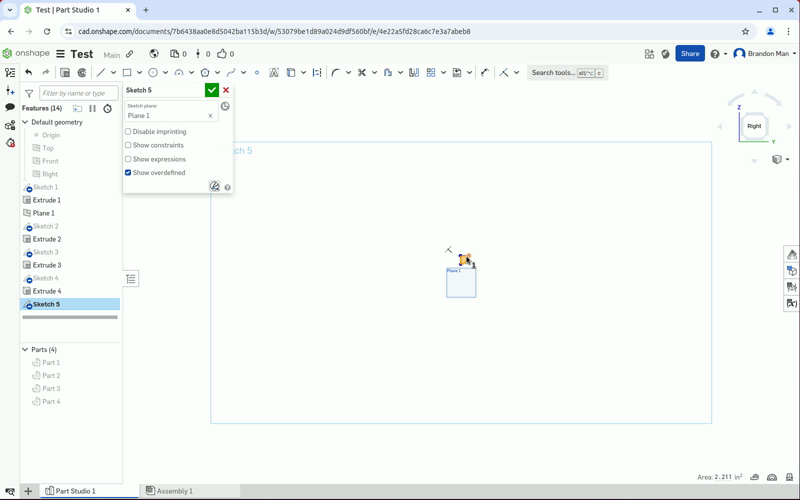
mouse_move(73, 352)
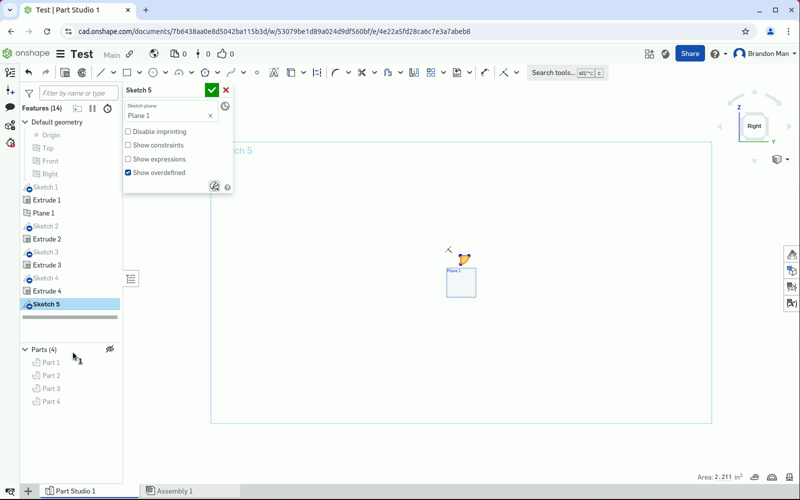
key(shift+y)
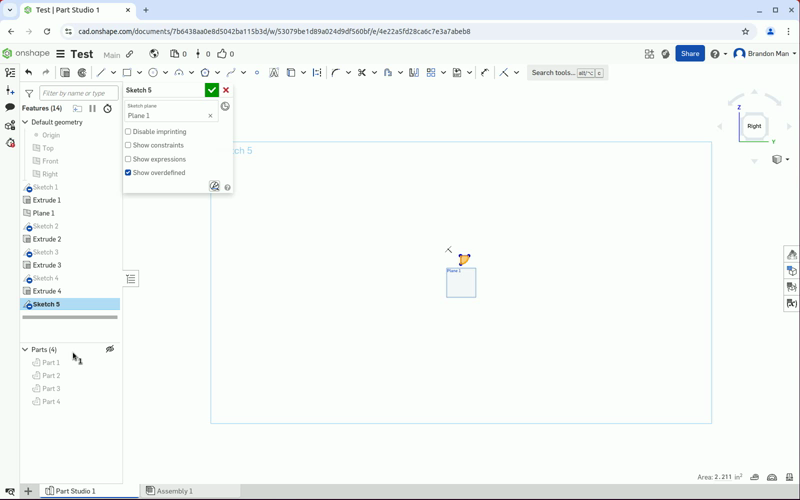
key(shift+e)
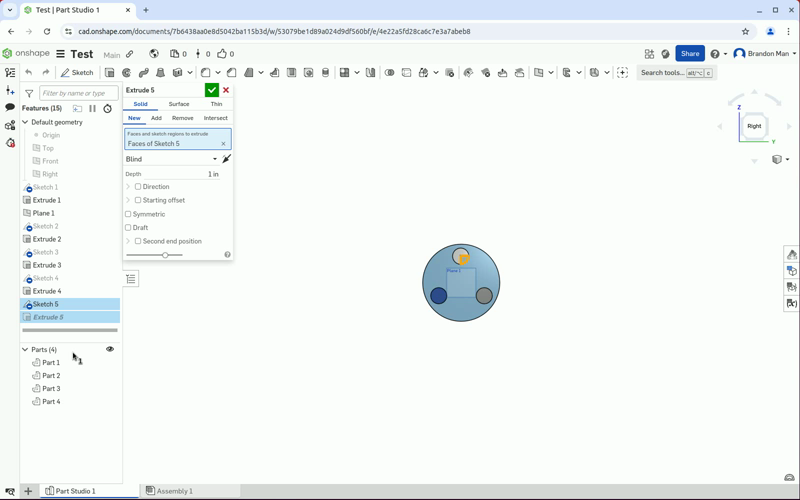
mouse_move(143, 106)
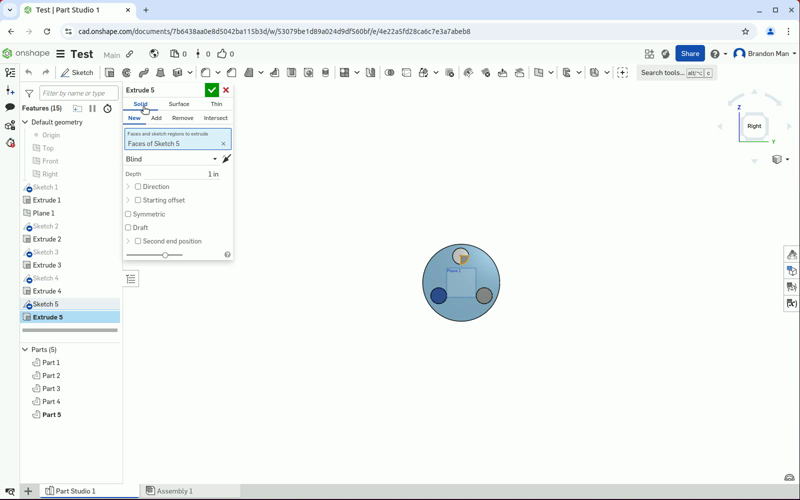
click(143, 106)
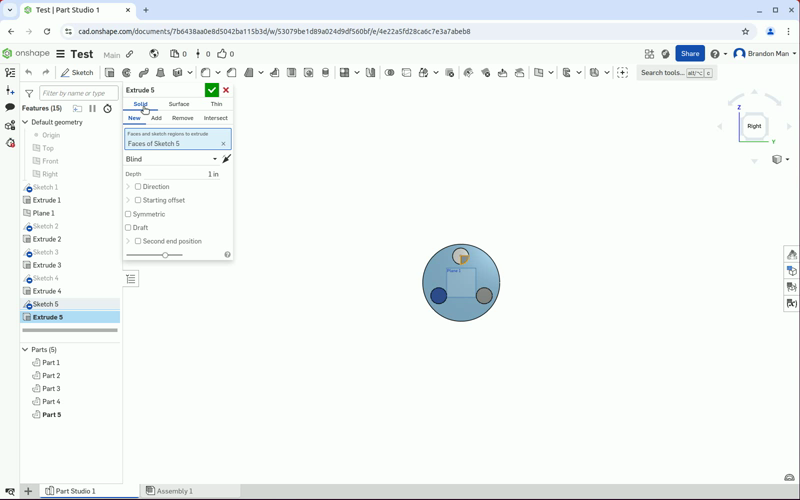
mouse_move(137, 120)
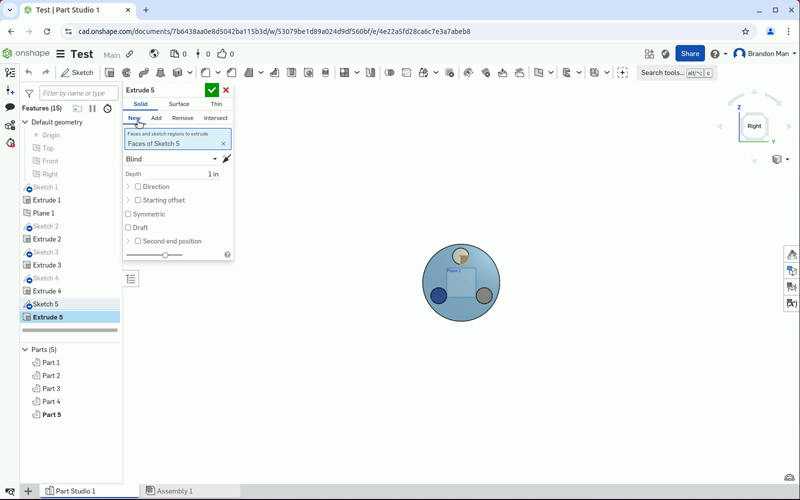
click(137, 120)
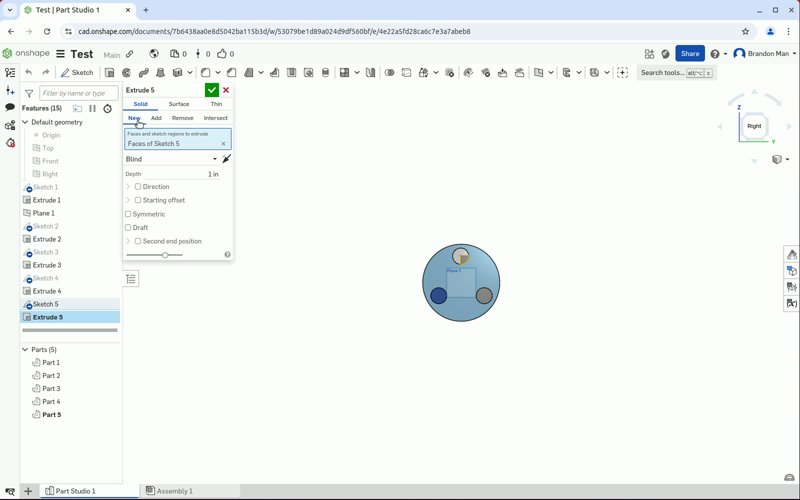
key(tab, 4)
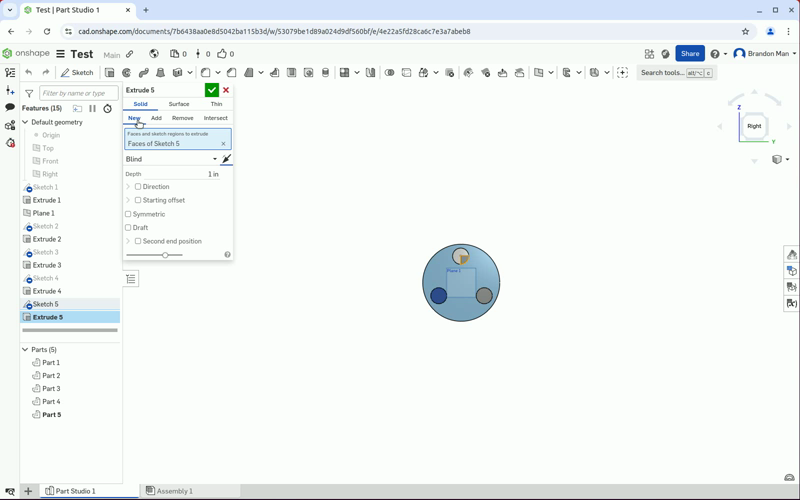
text(11.554)
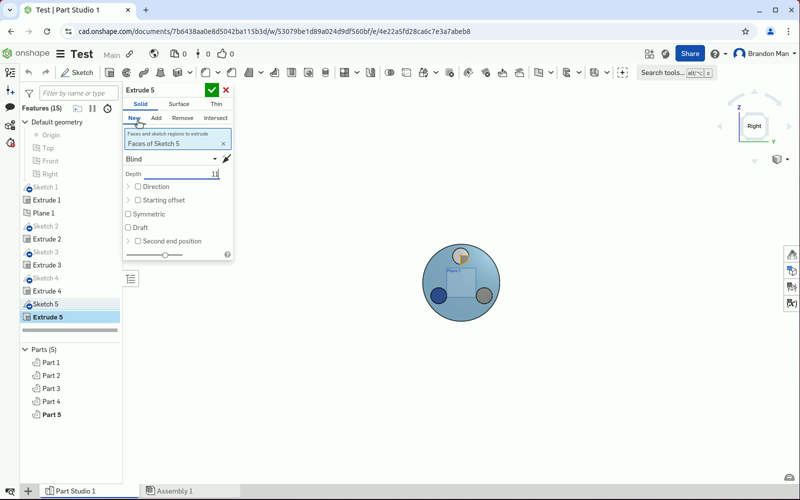
key(enter)
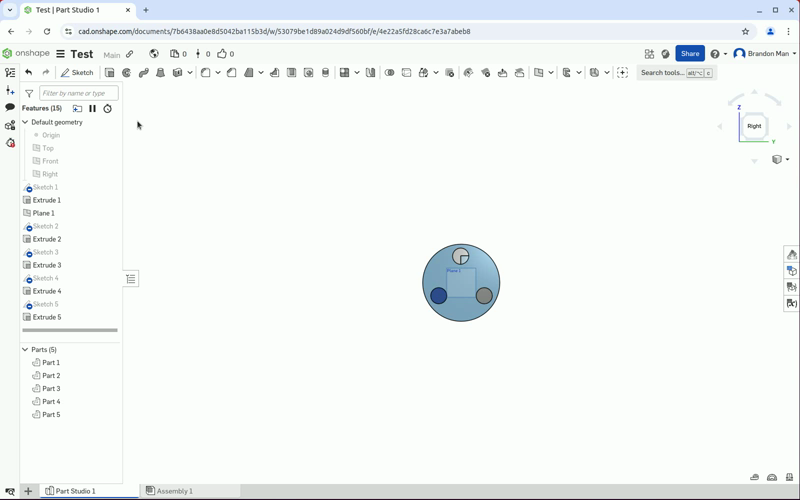
key(shift+h)
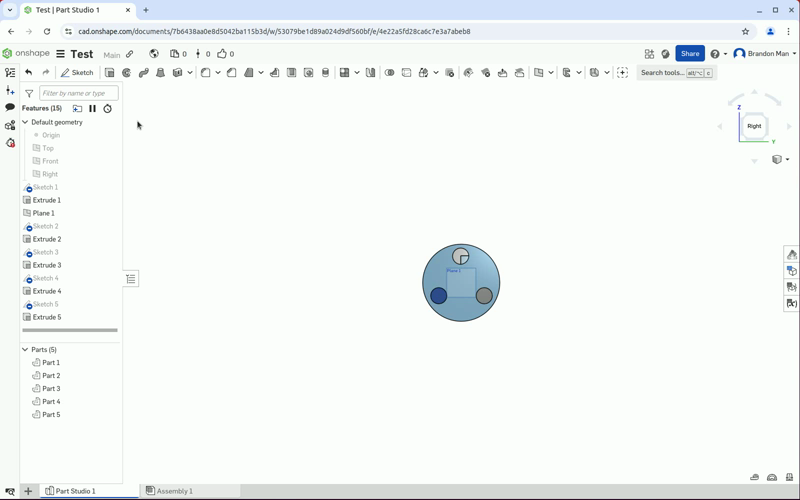
key(shift+h)
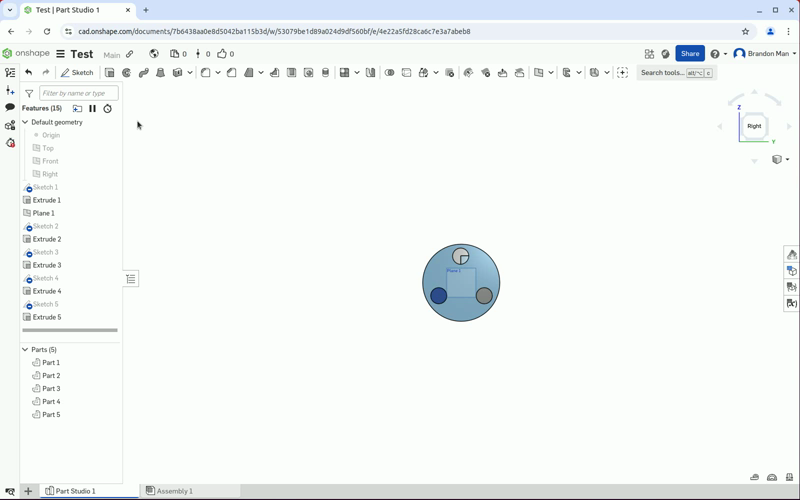
key(shift+7)
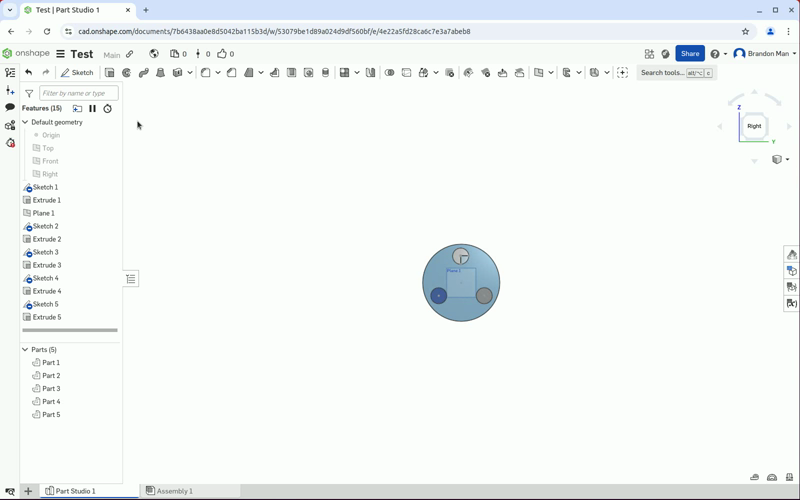
key(right, 2)
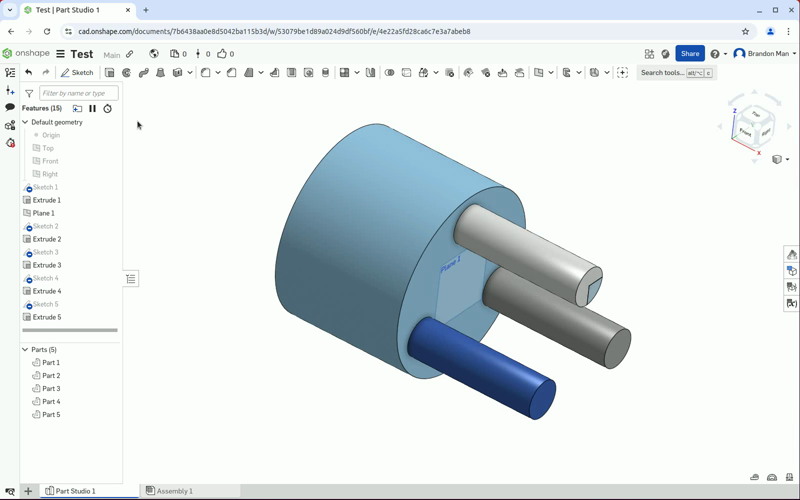
key(down, 2)
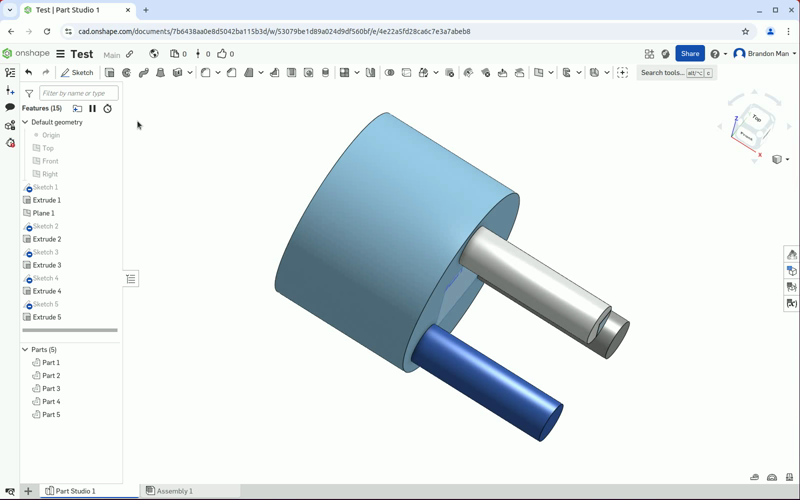
key(up, 2)
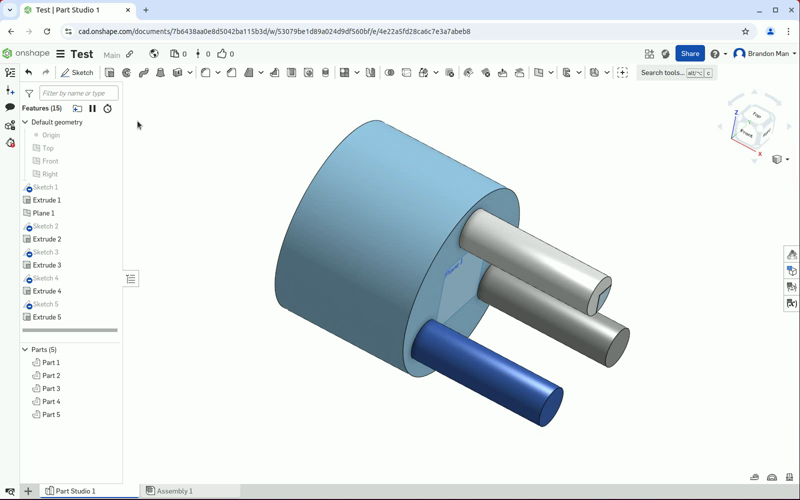
key(left, 2)
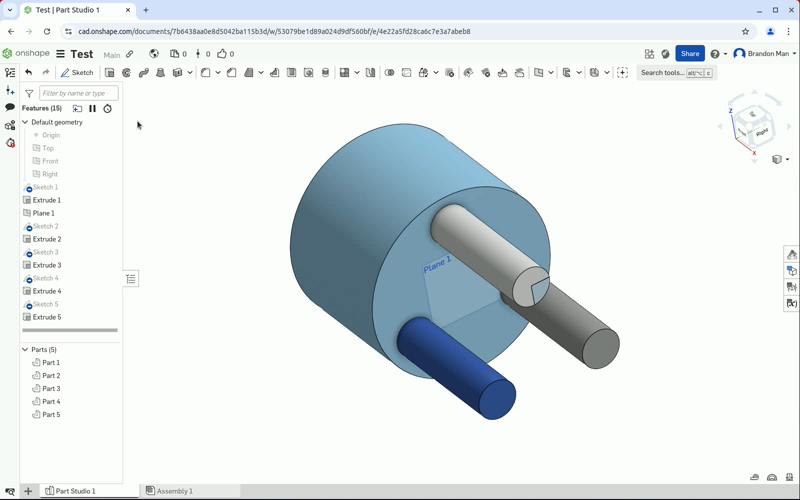
mouse_move(73, 189)
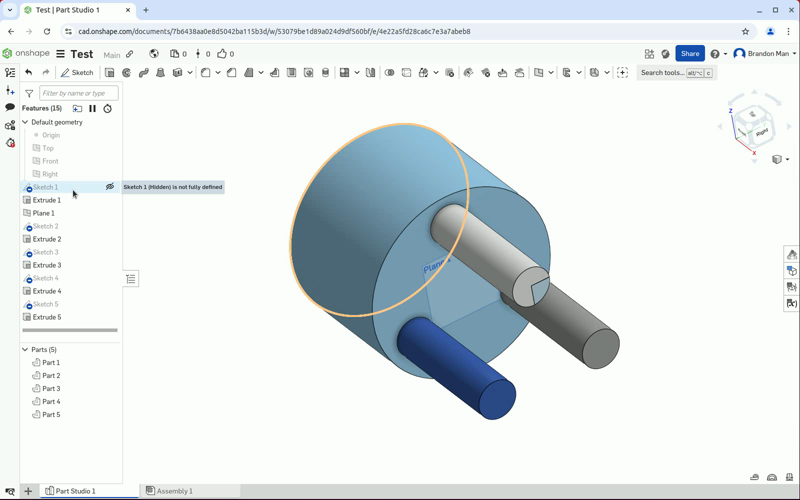
click(73, 189)